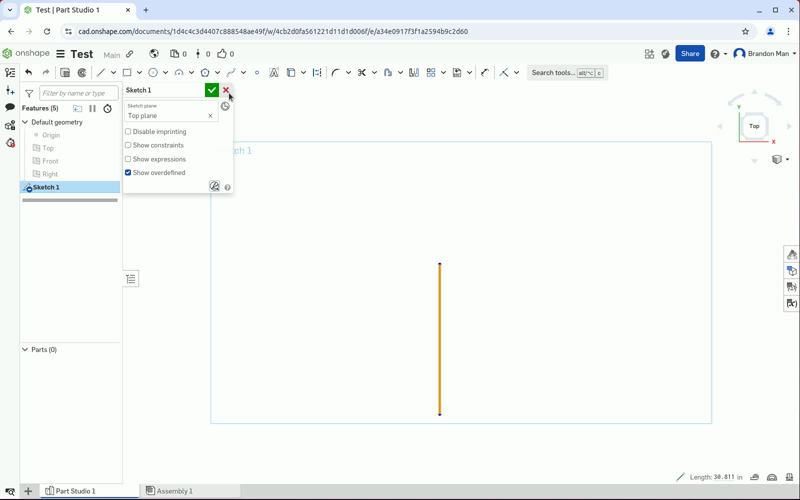
key(shift+h)
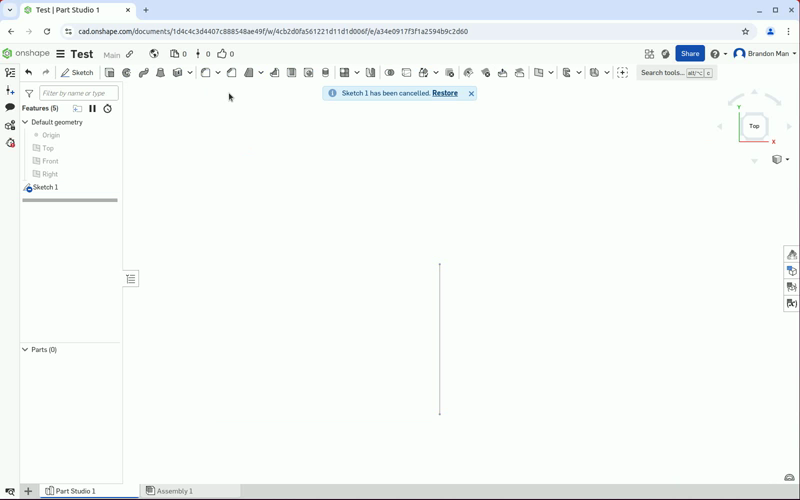
key(shift+s)
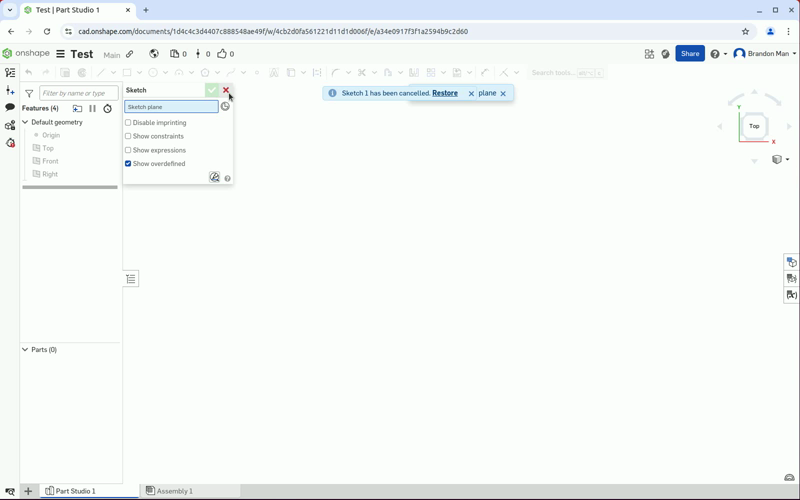
mouse_move(73, 150)
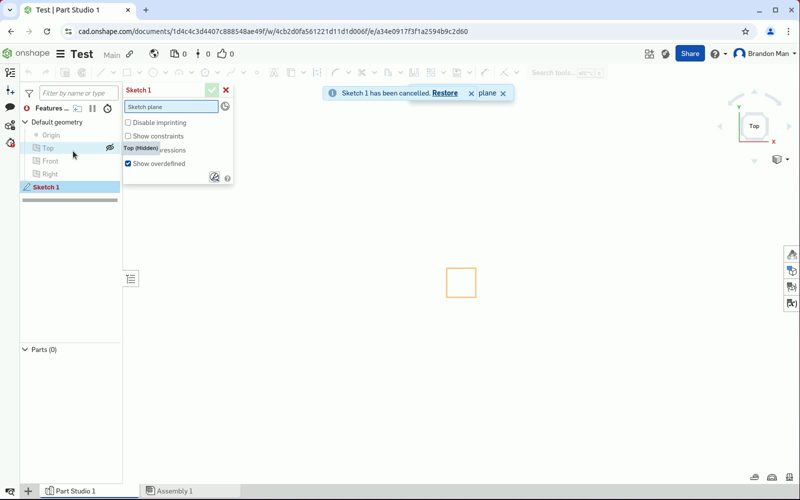
click(73, 150)
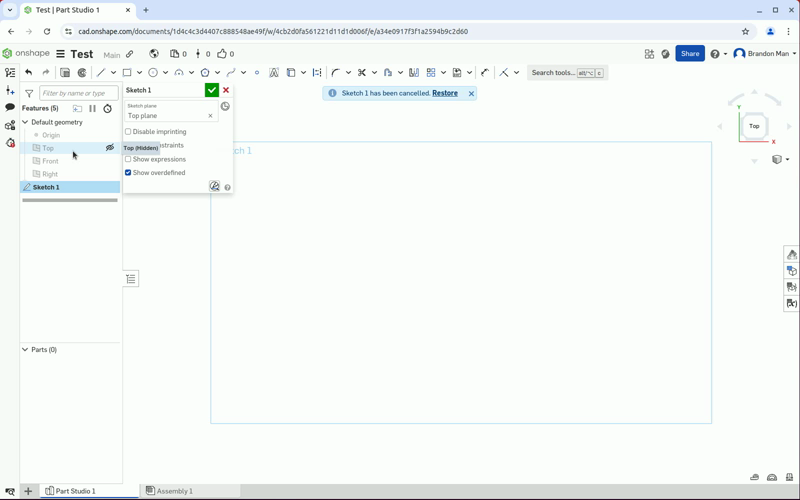
mouse_move(73, 352)
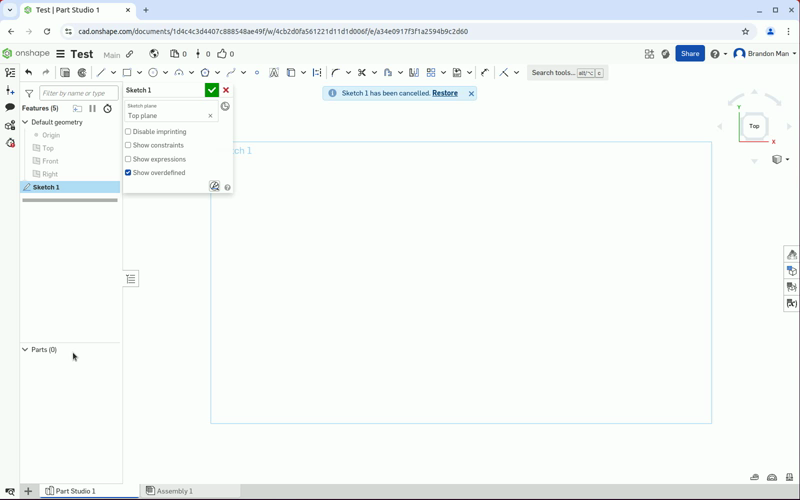
key(y)
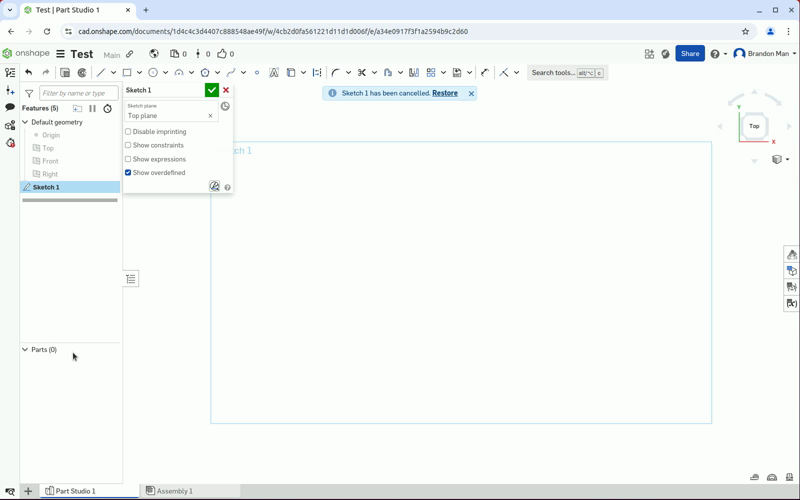
key(c)
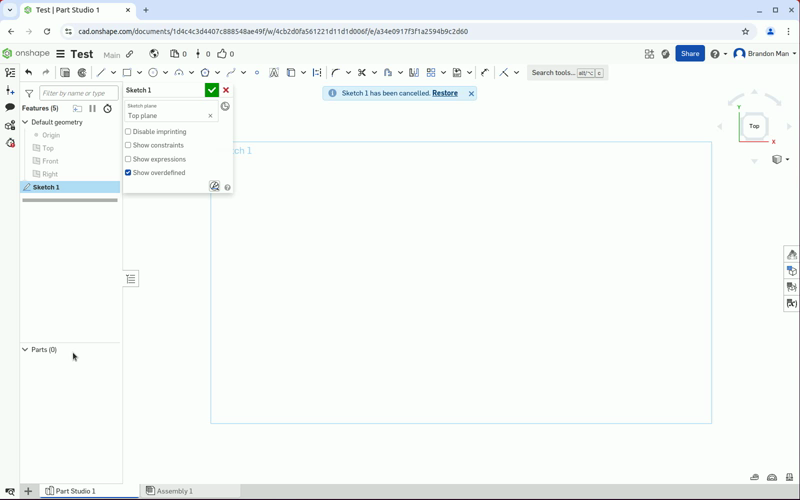
key_down(shift)
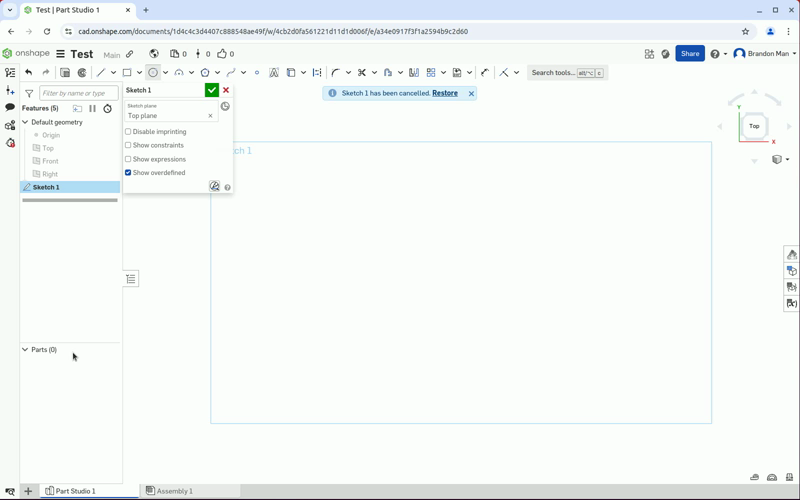
mouse_move(458, 183)
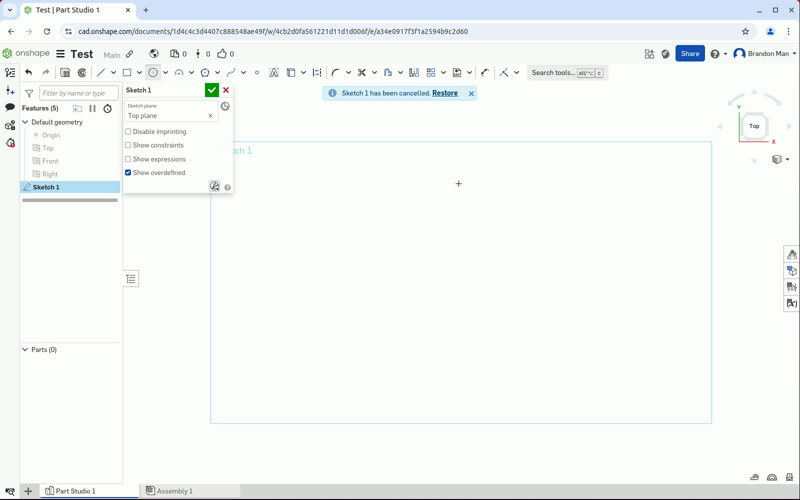
click(458, 183)
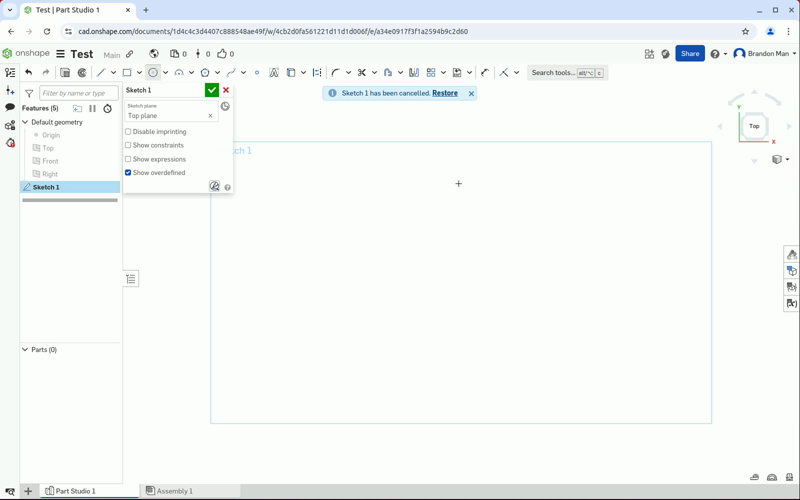
key_up(shift)
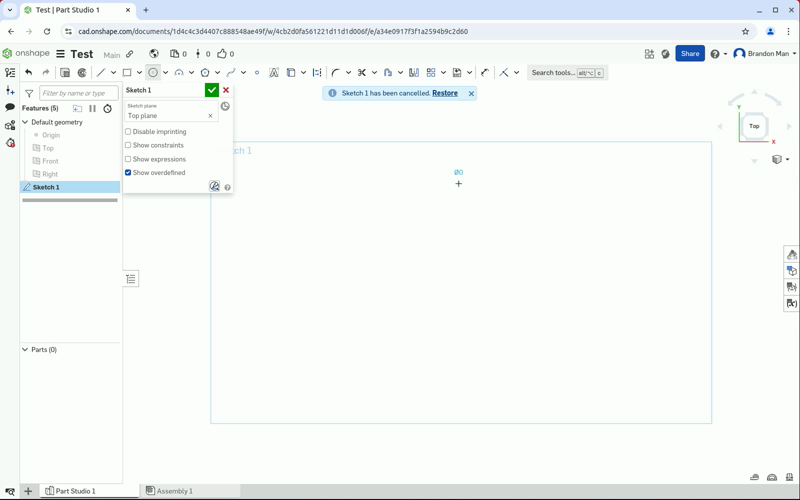
mouse_move(472, 183)
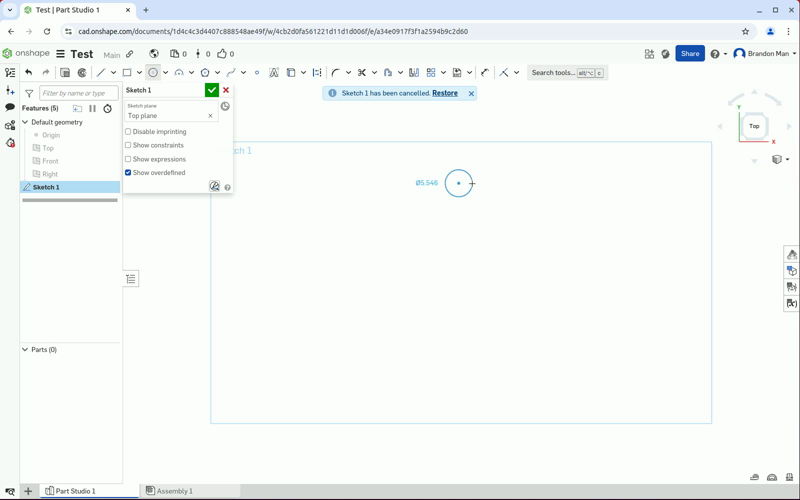
click(472, 183)
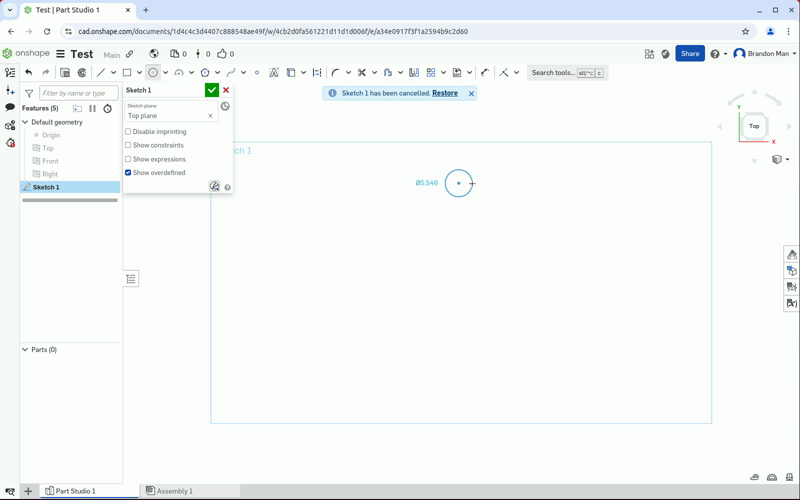
key(esc)
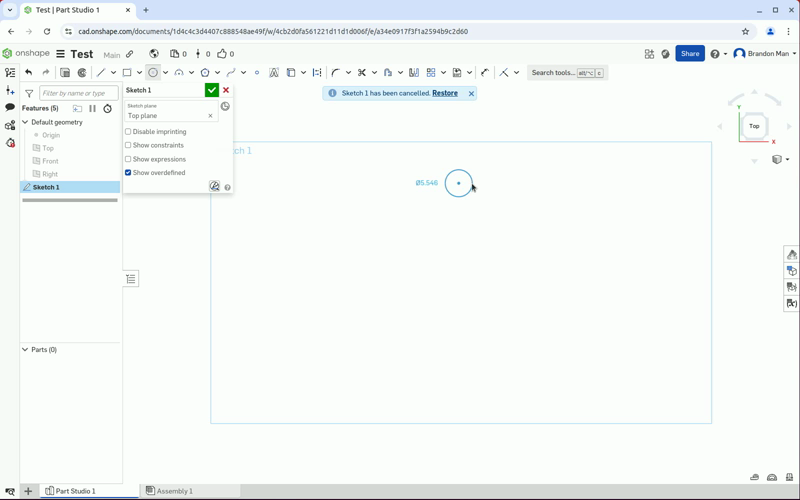
key(c)
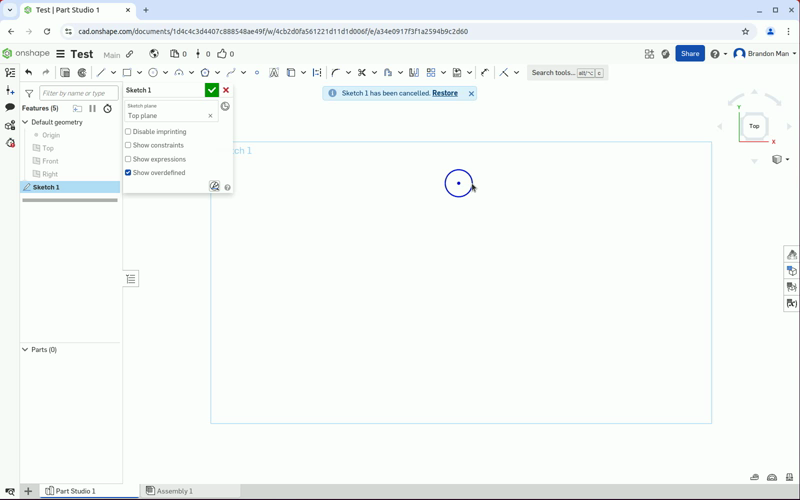
key_down(shift)
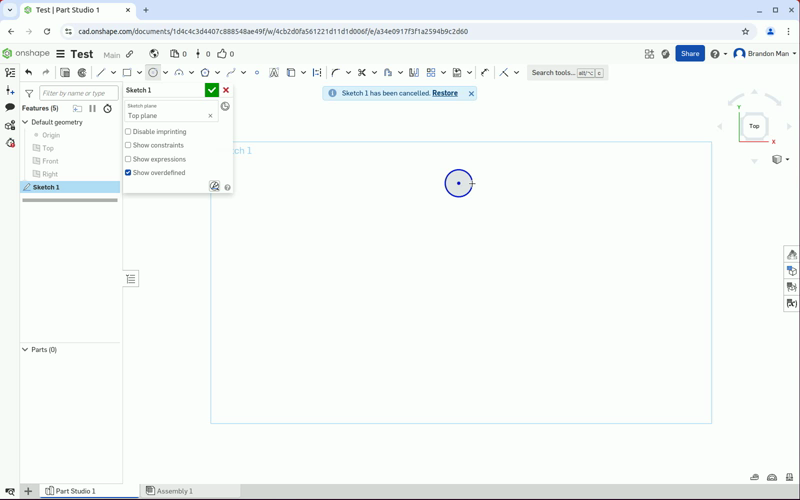
mouse_move(458, 183)
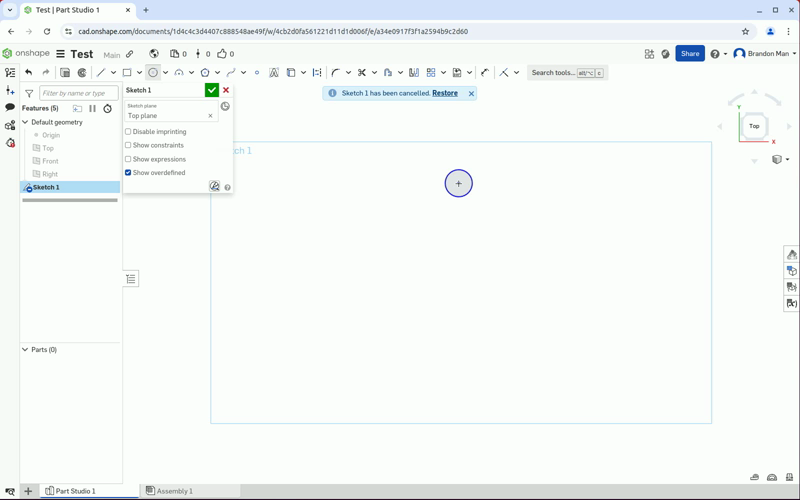
click(458, 183)
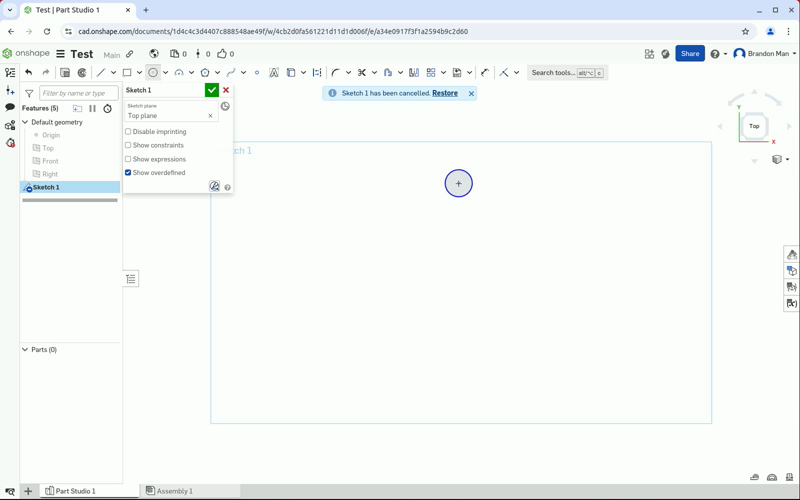
key_up(shift)
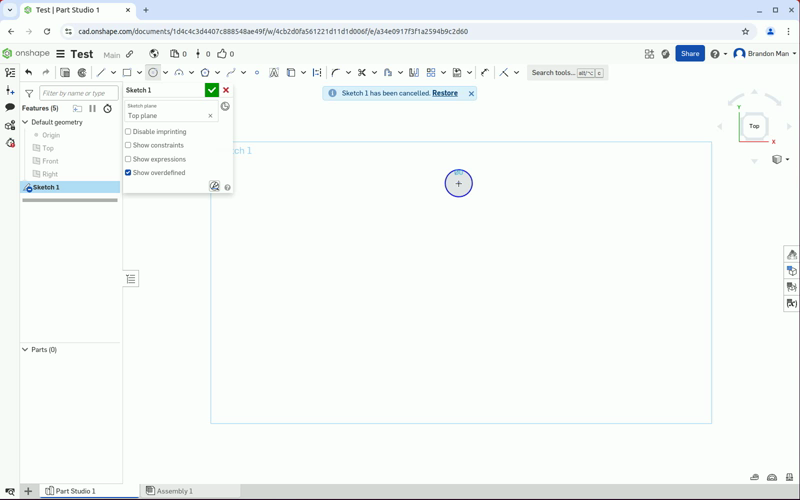
mouse_move(464, 183)
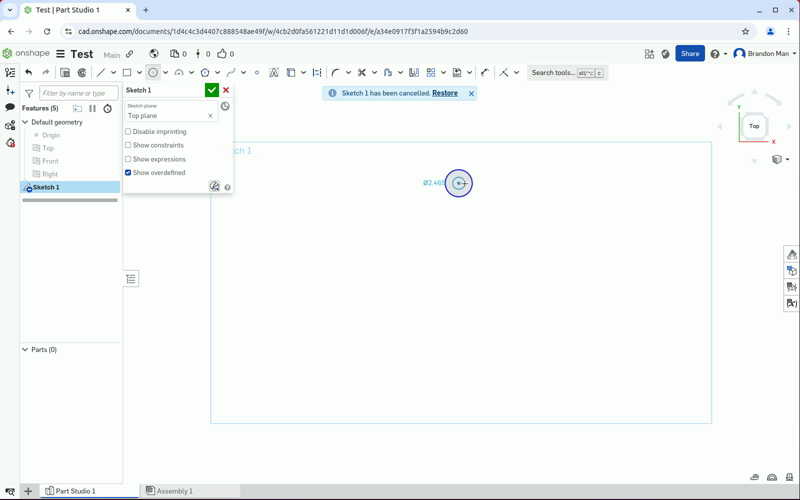
click(464, 183)
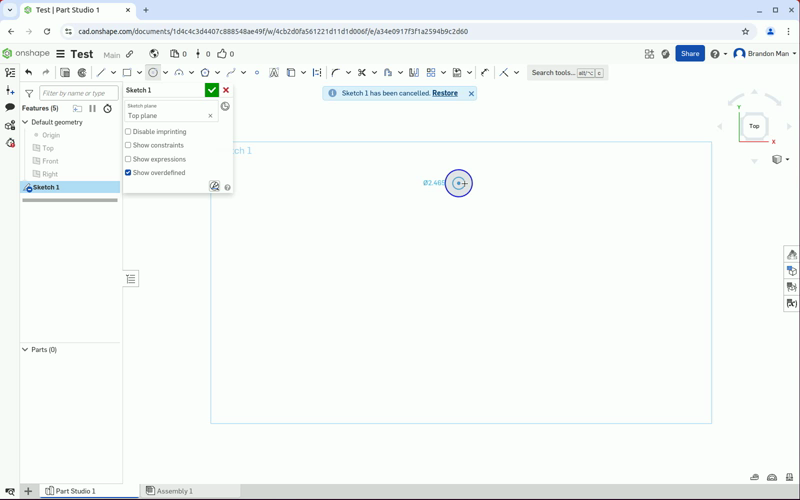
key(esc)
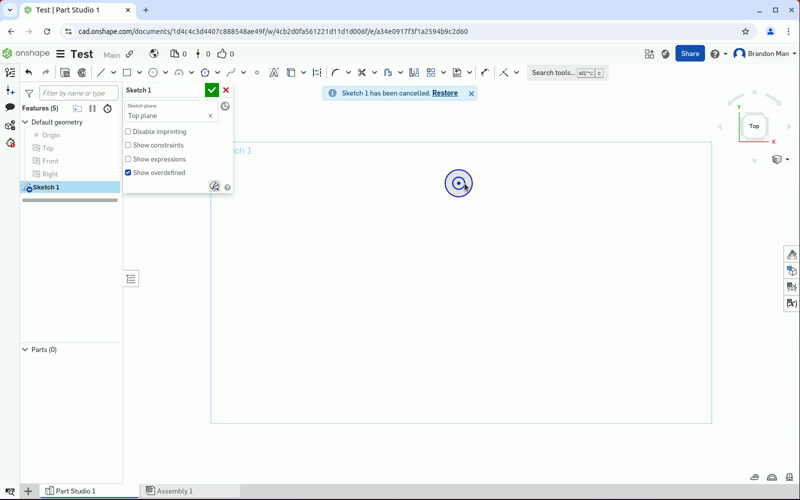
mouse_move(455, 173)
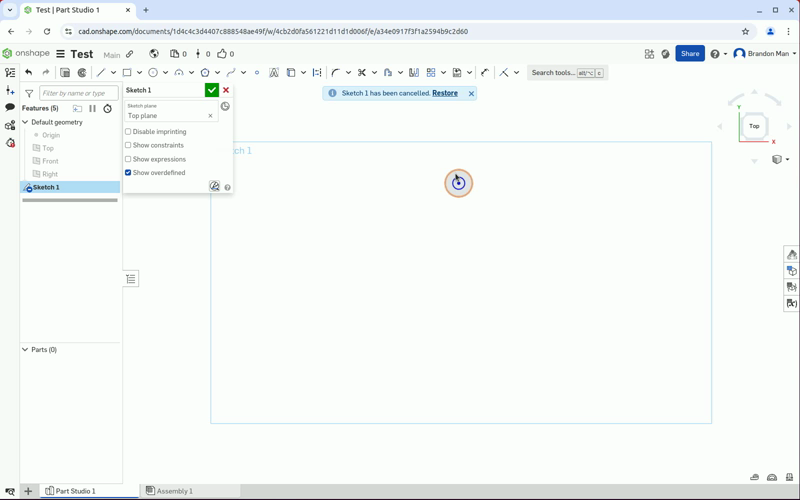
scroll(6)
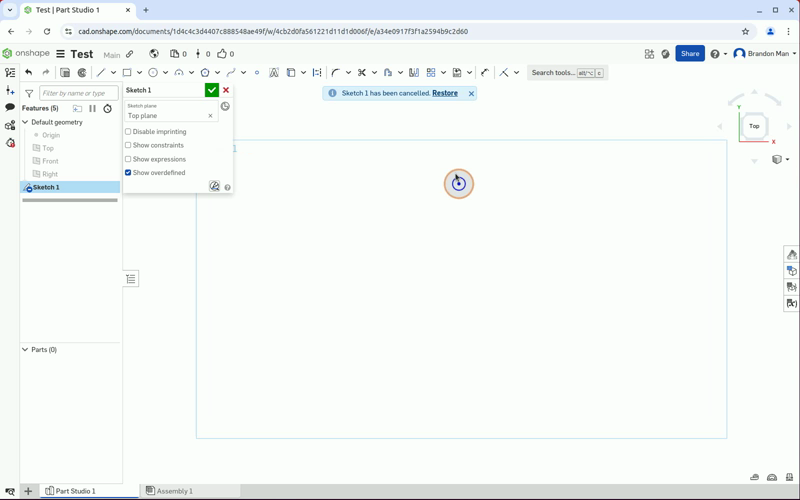
scroll(6)
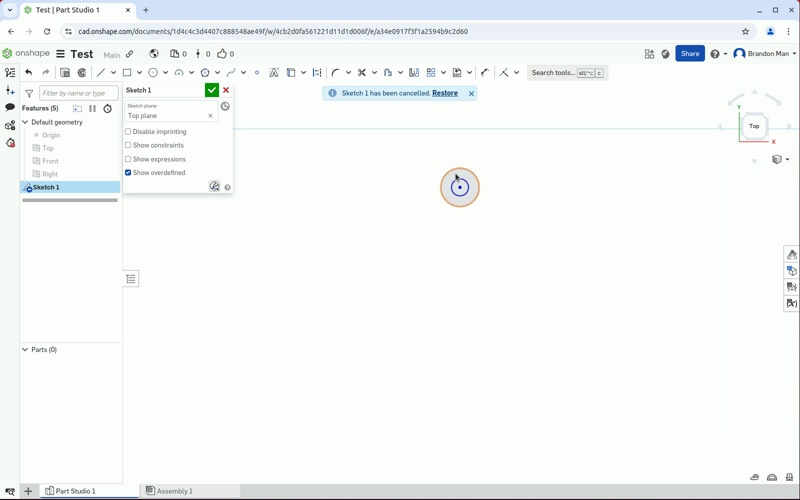
scroll(6)
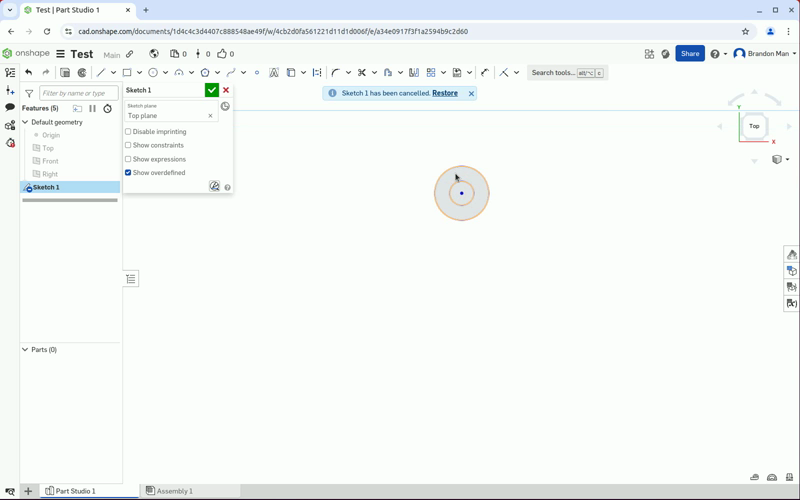
scroll(6)
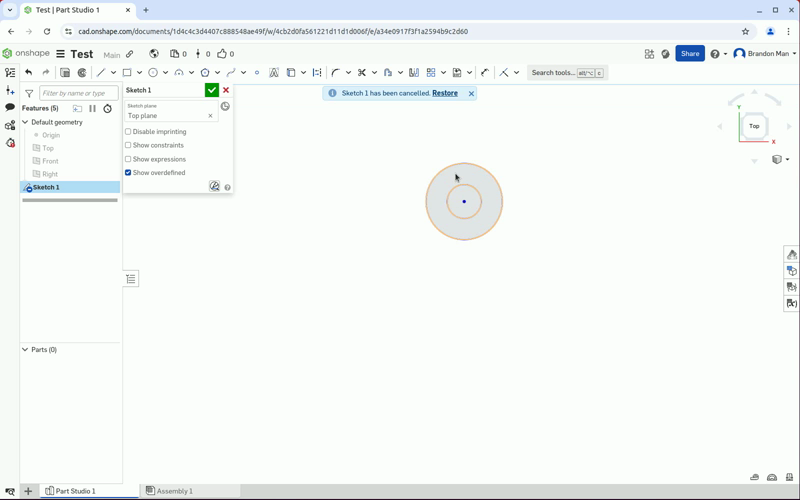
scroll(6)
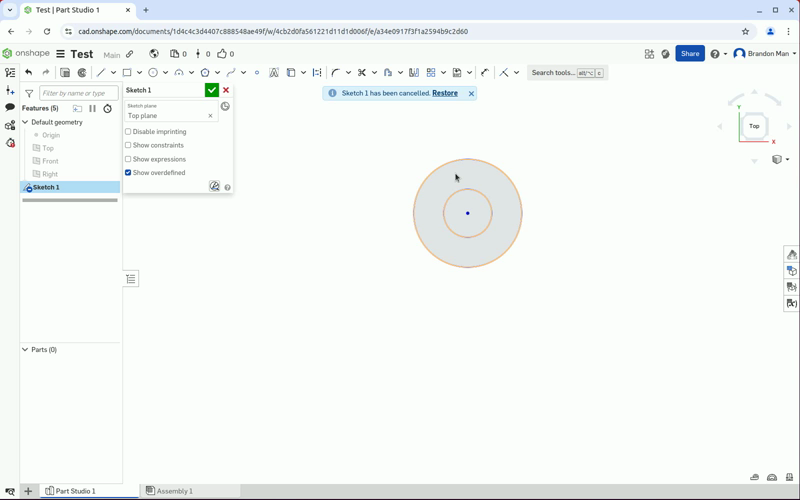
scroll(6)
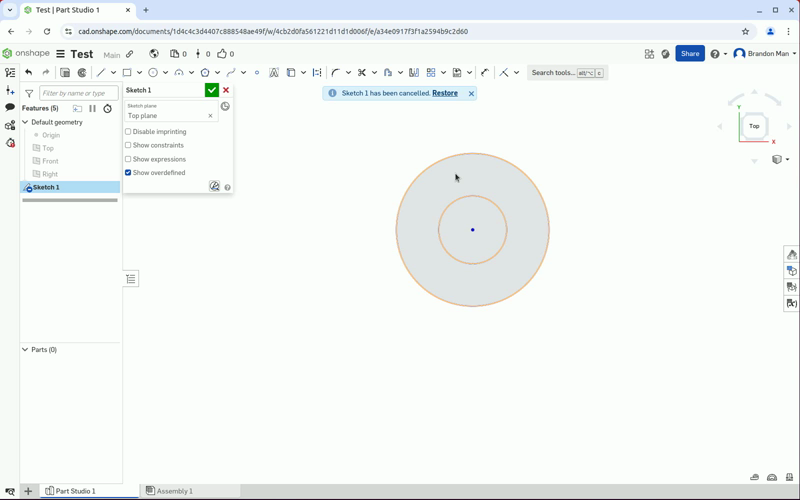
scroll(6)
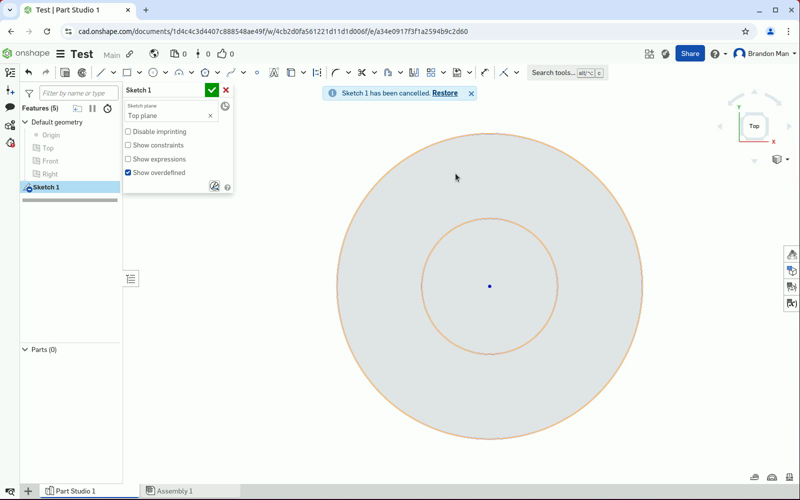
click(455, 173)
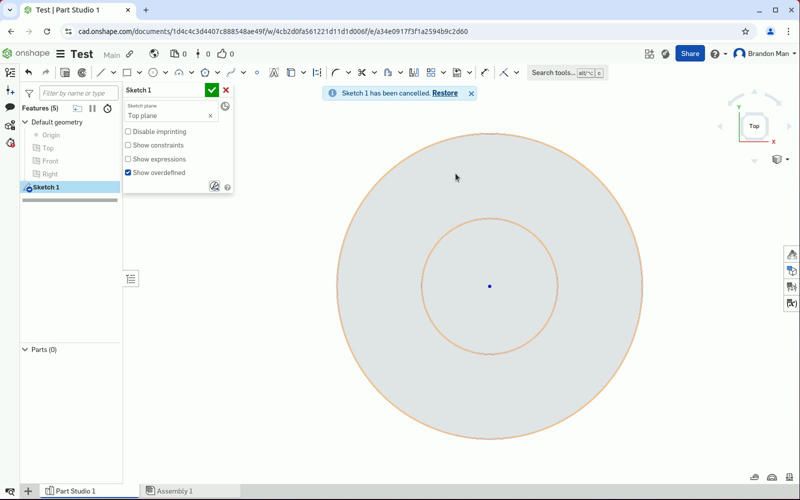
scroll(-6)
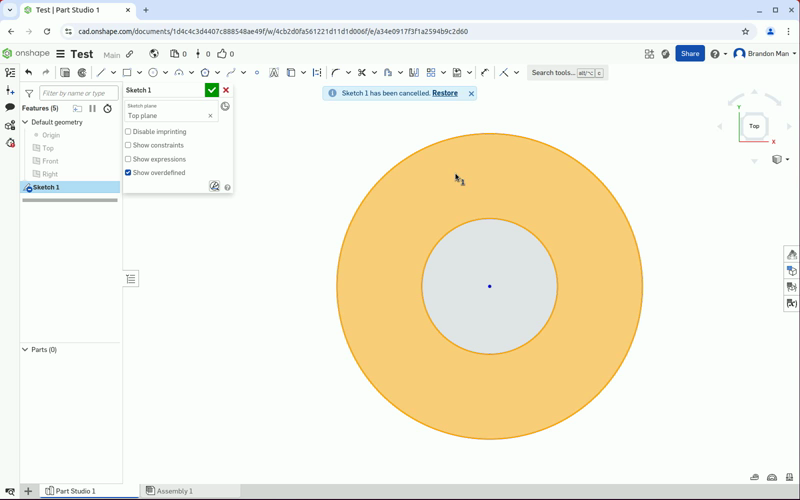
scroll(-6)
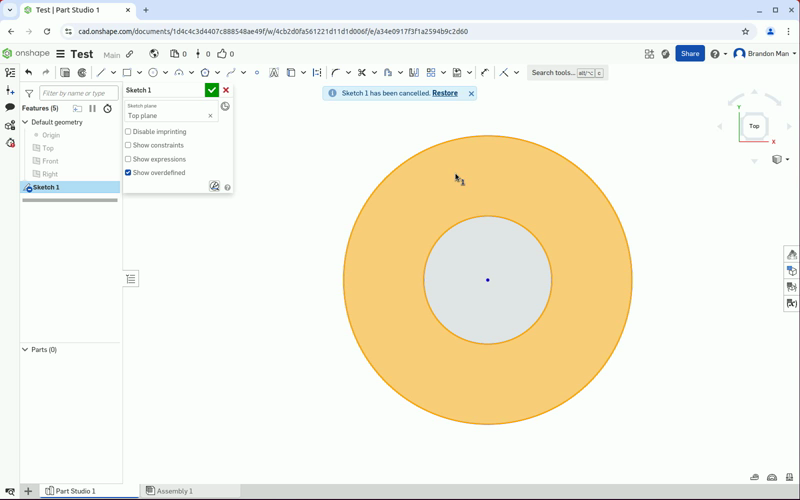
scroll(-6)
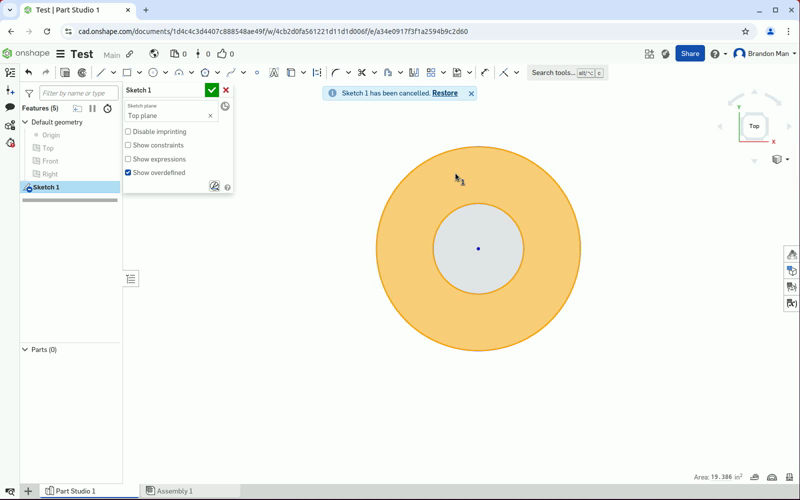
scroll(-6)
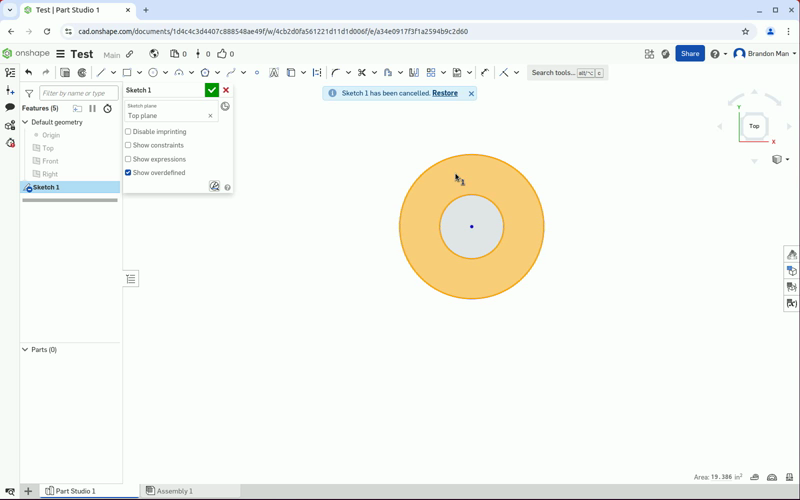
scroll(-6)
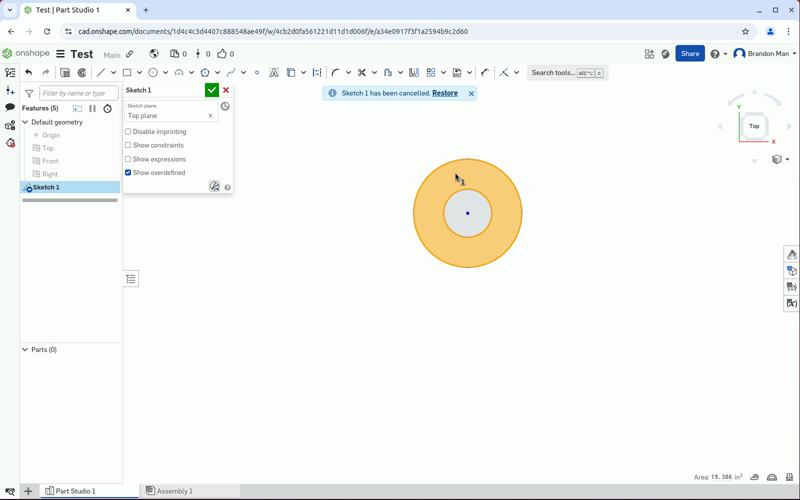
scroll(-6)
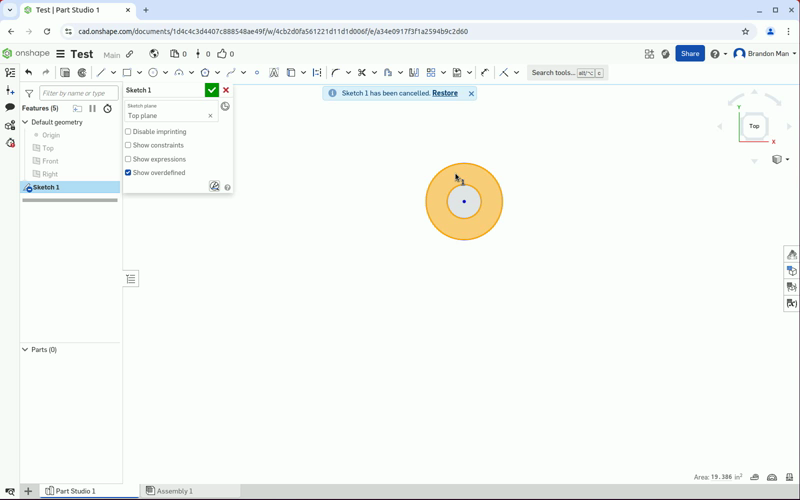
scroll(-6)
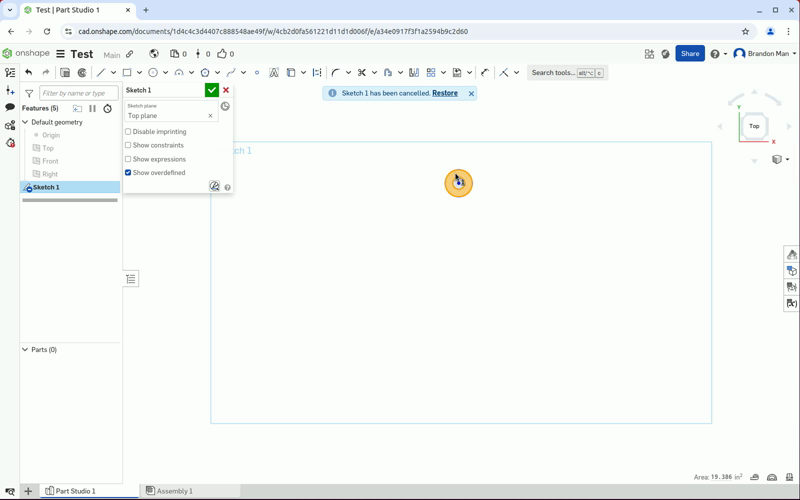
mouse_move(73, 352)
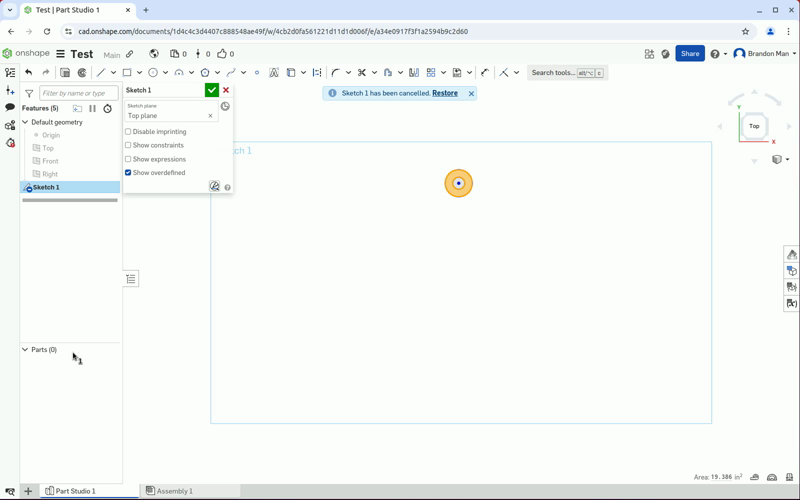
key(shift+y)
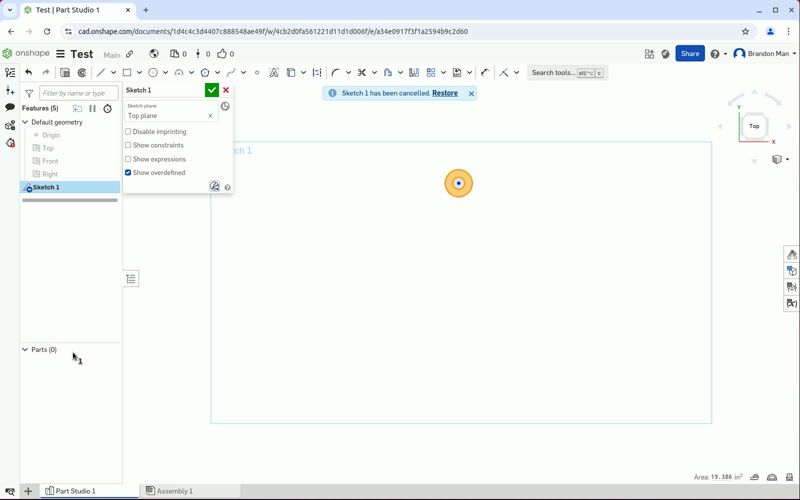
key(shift+e)
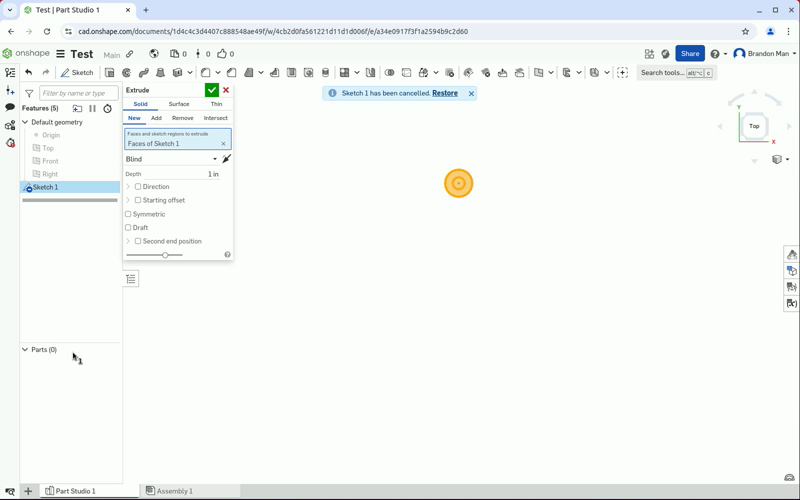
mouse_move(143, 106)
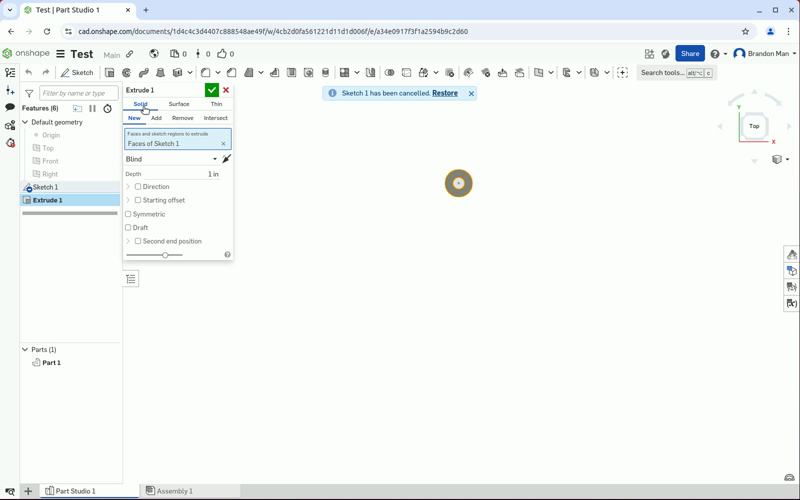
click(143, 106)
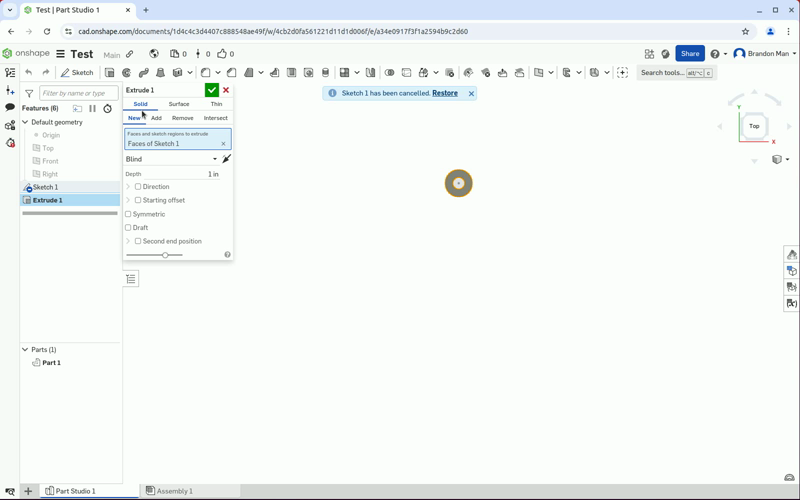
mouse_move(137, 120)
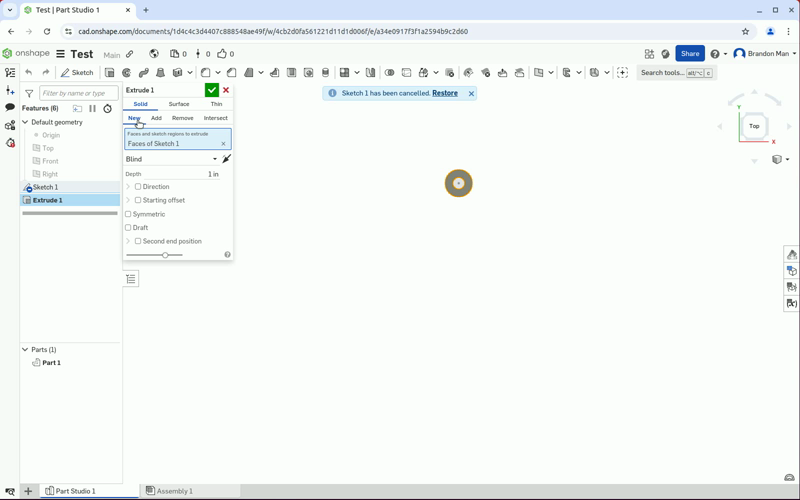
click(137, 120)
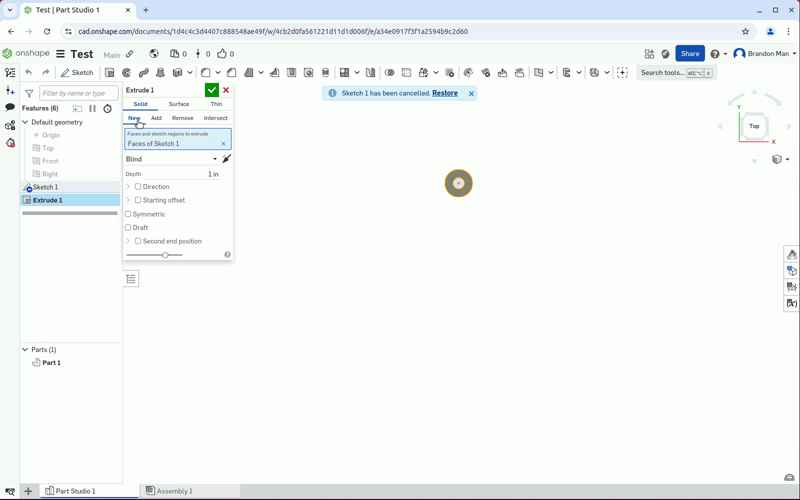
key(tab, 4)
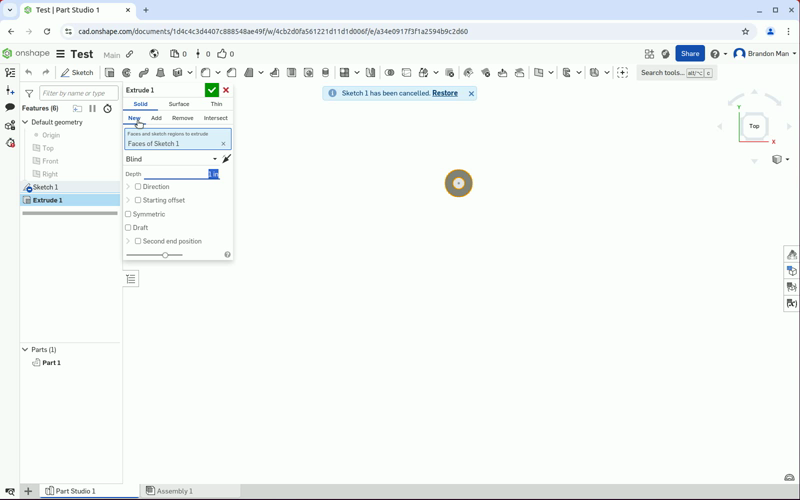
text(1.444)
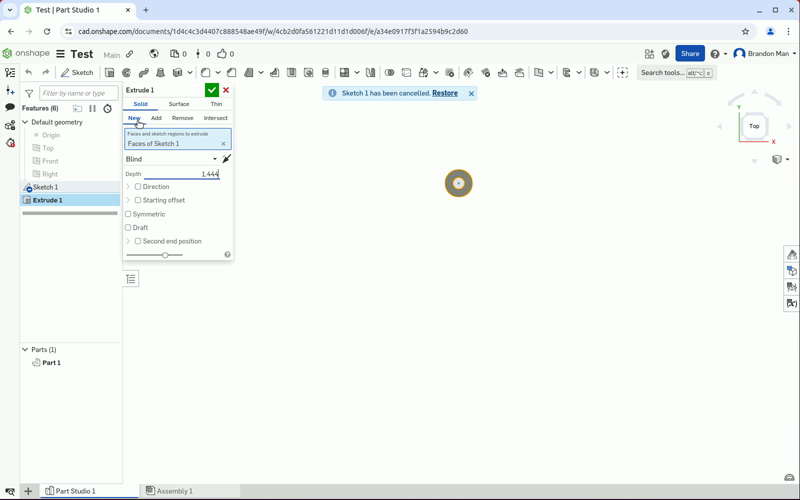
key(tab, 3)
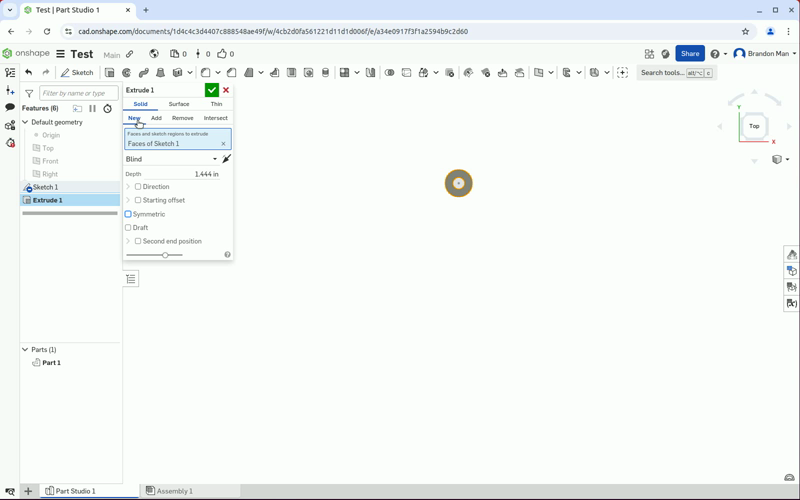
key(space)
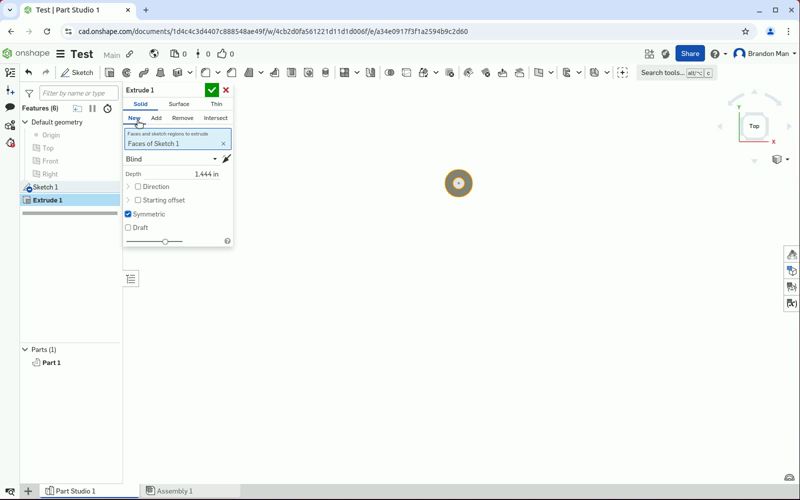
key(enter)
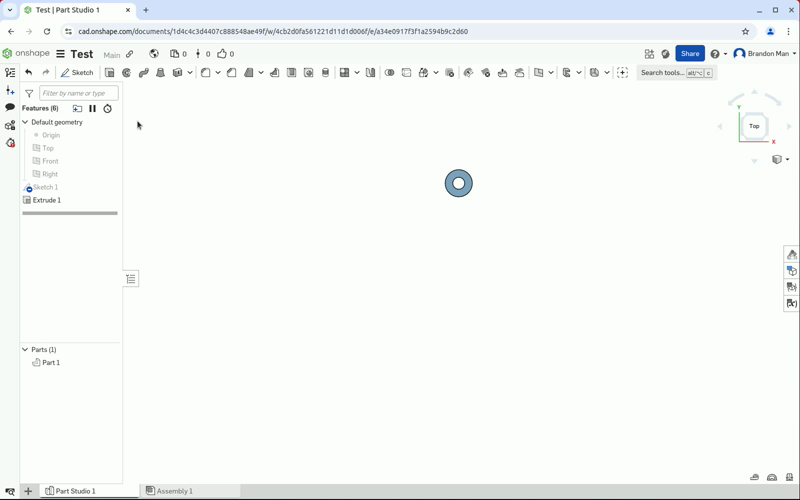
key(shift+h)
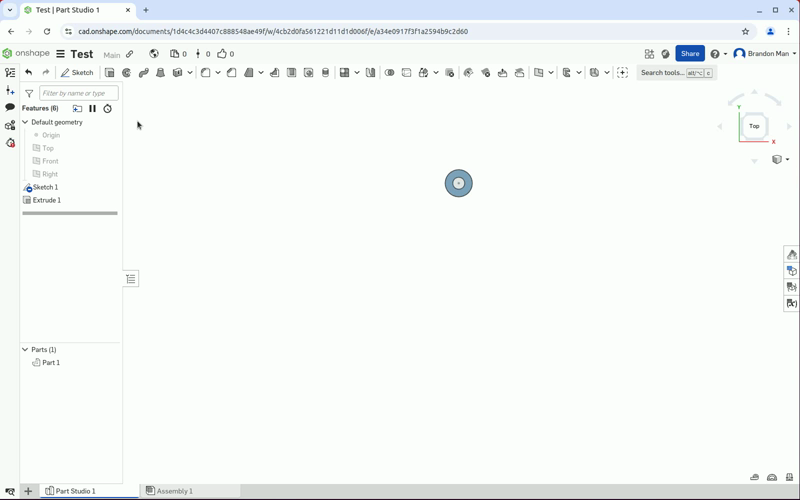
key(shift+h)
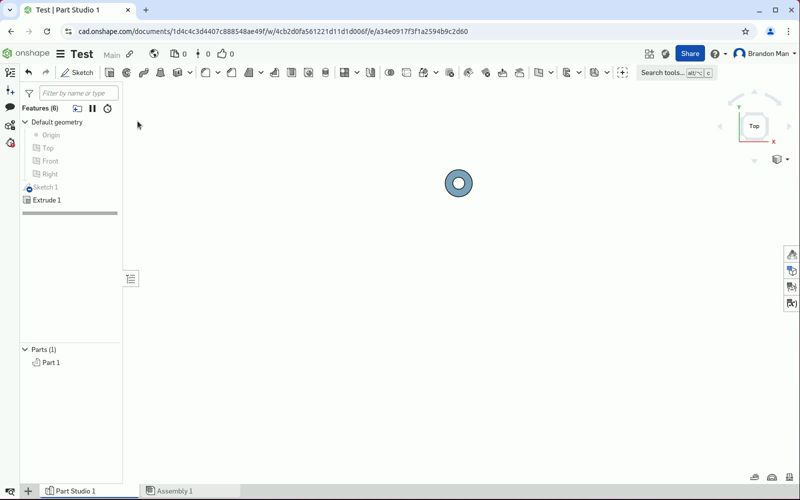
mouse_move(73, 189)
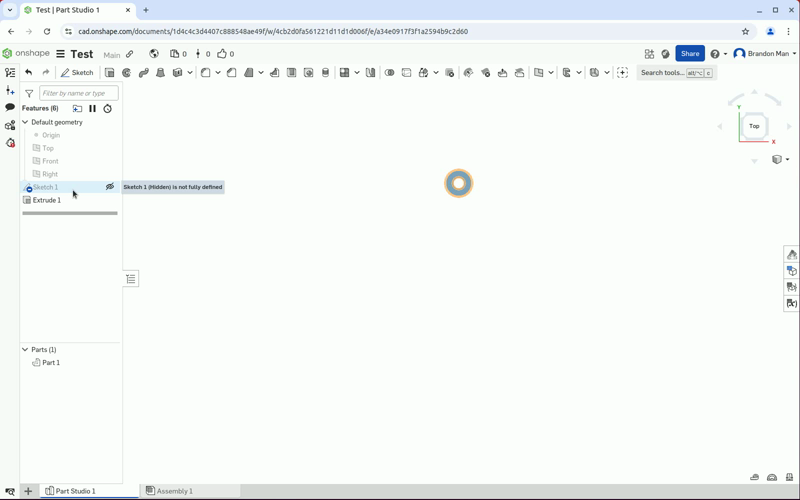
click(73, 189)
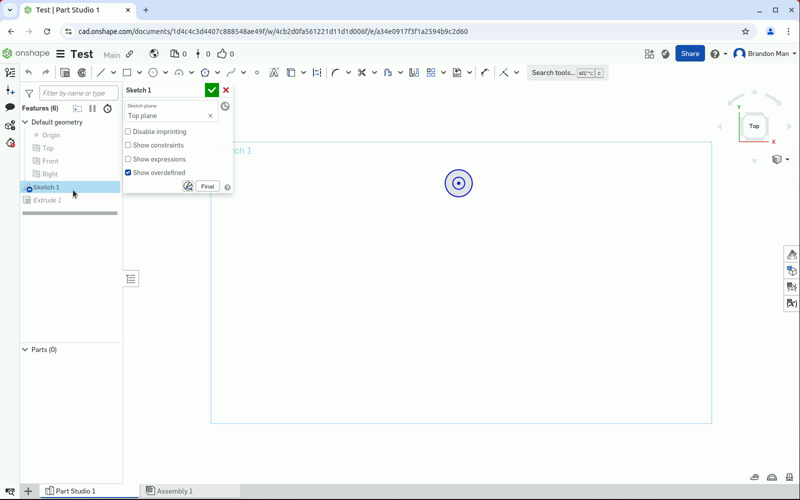
mouse_move(229, 92)
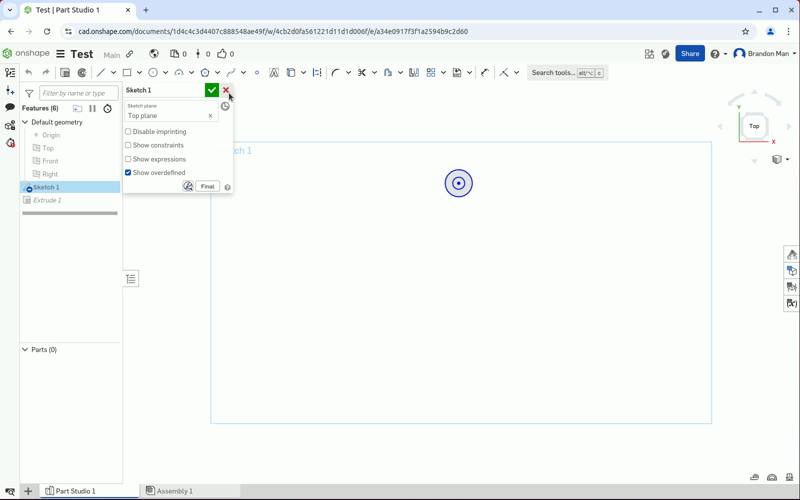
click(229, 92)
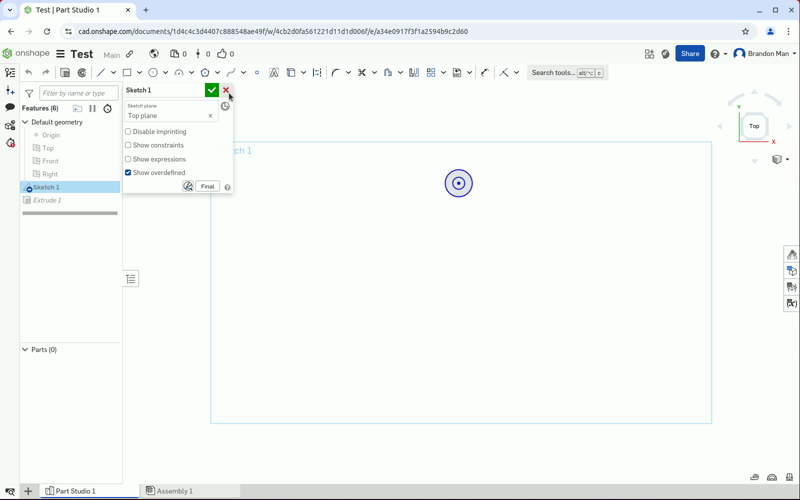
key(shift+s)
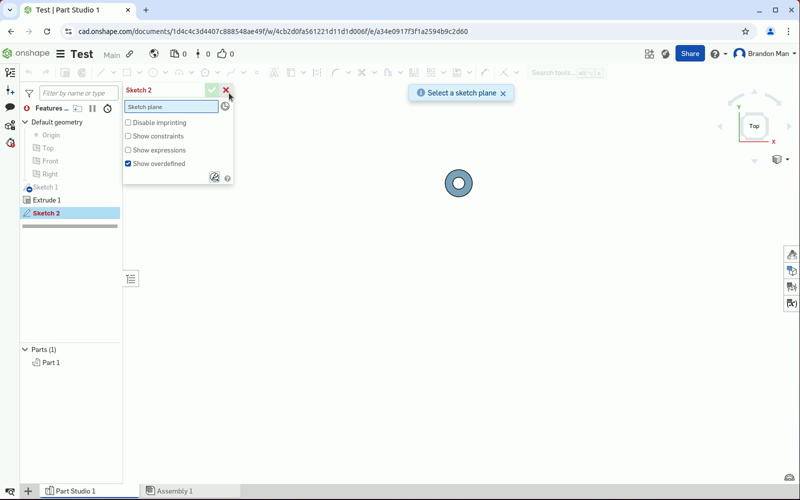
mouse_move(73, 150)
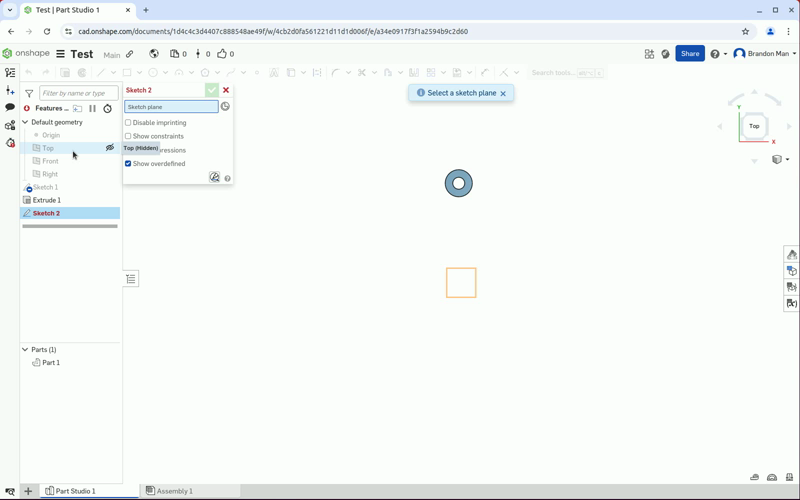
click(73, 150)
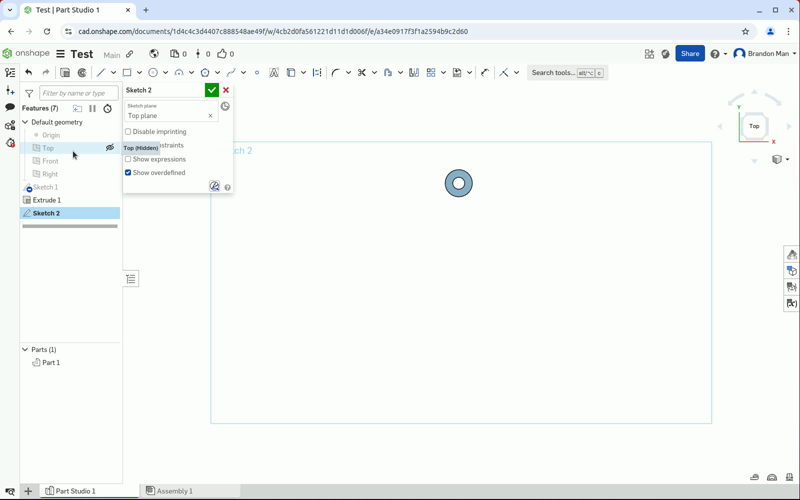
mouse_move(73, 352)
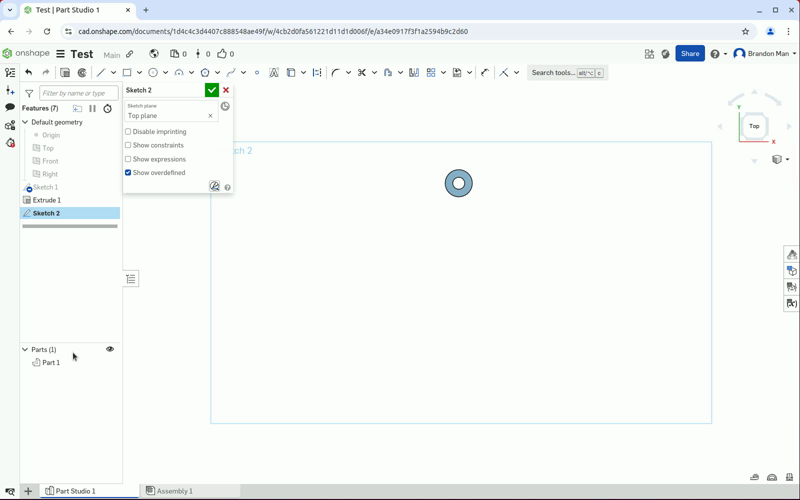
key(y)
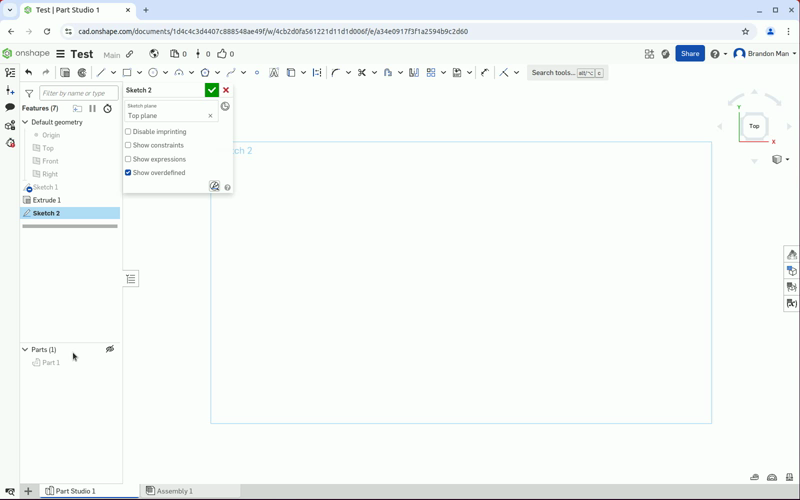
key(c)
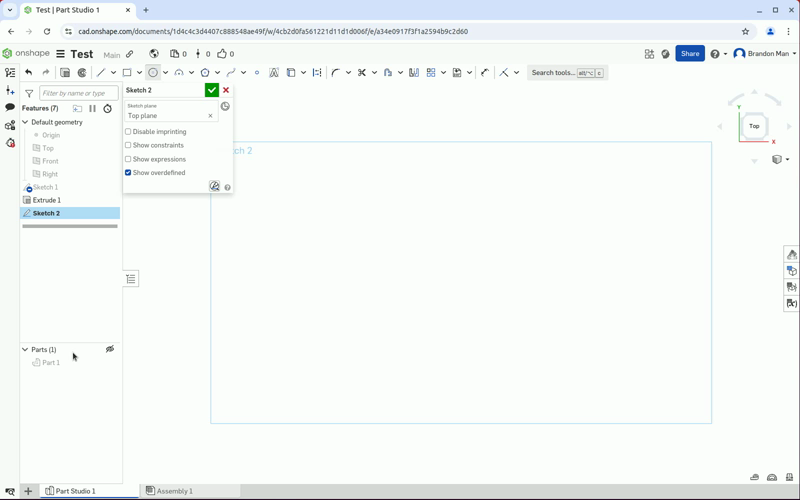
key_down(shift)
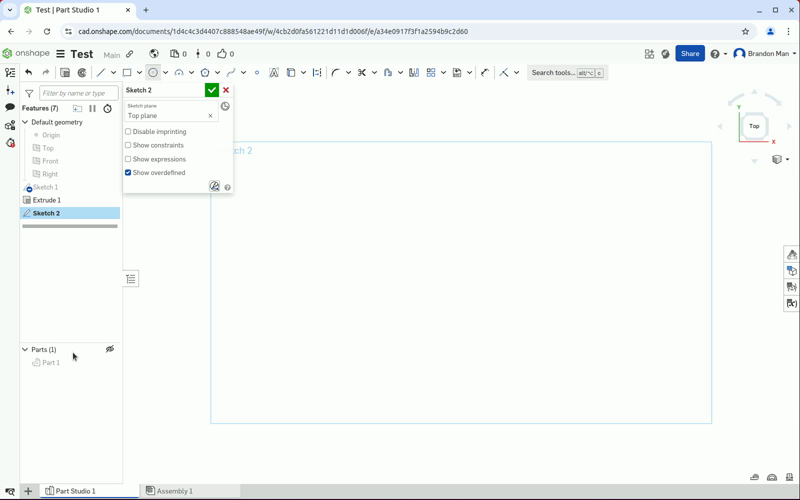
mouse_move(458, 382)
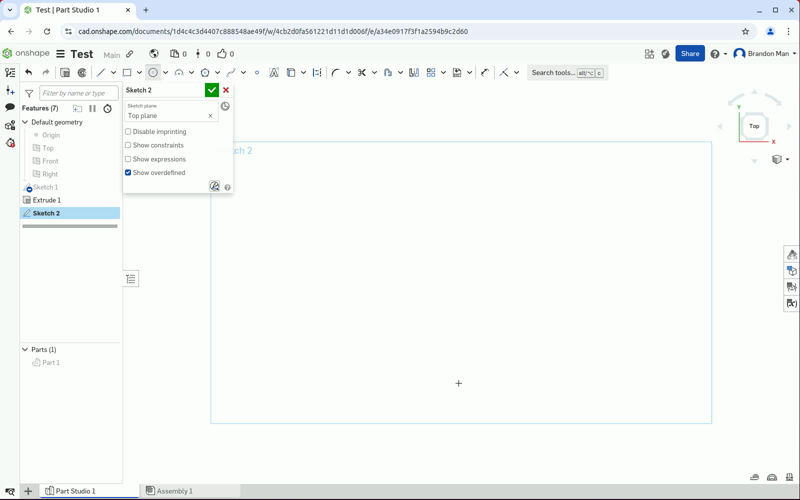
click(458, 382)
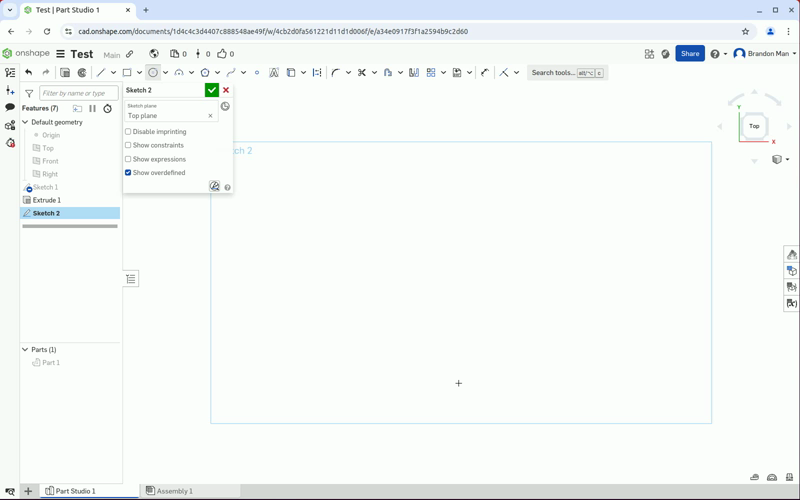
key_up(shift)
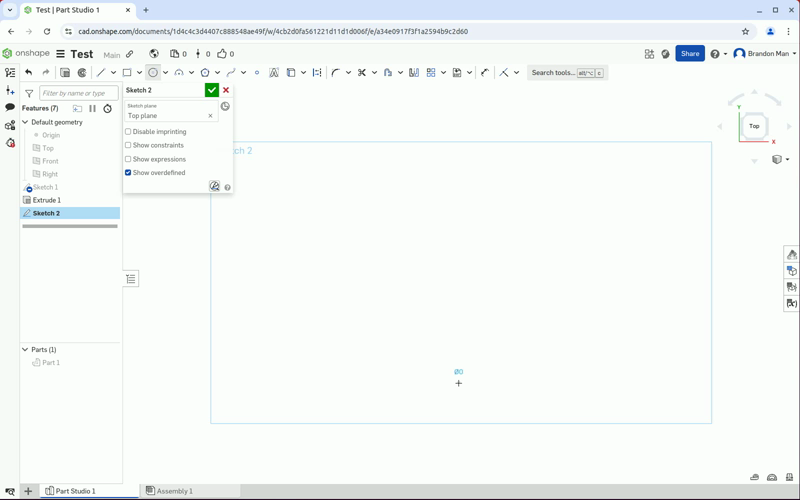
mouse_move(472, 382)
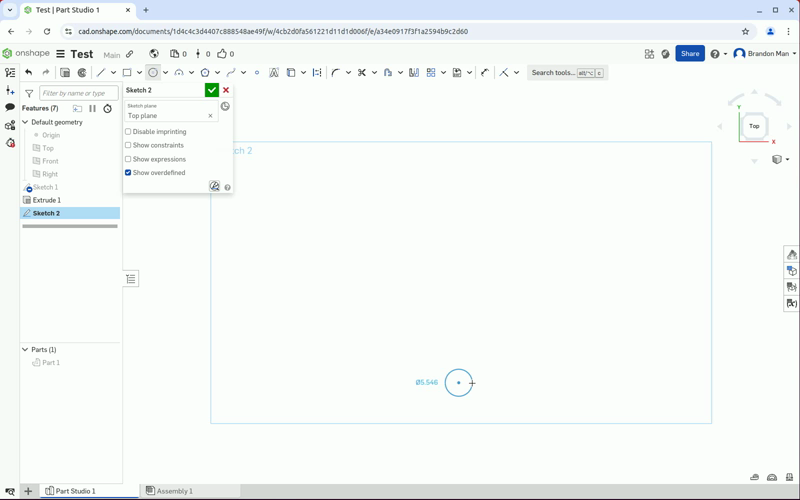
click(472, 382)
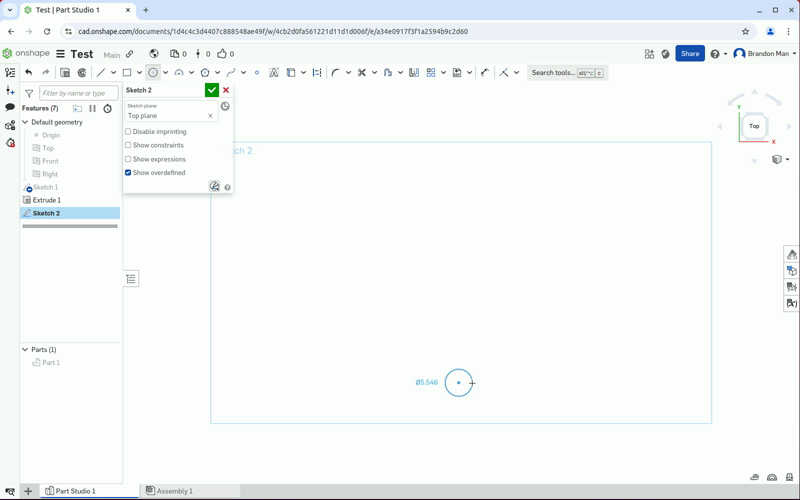
key(esc)
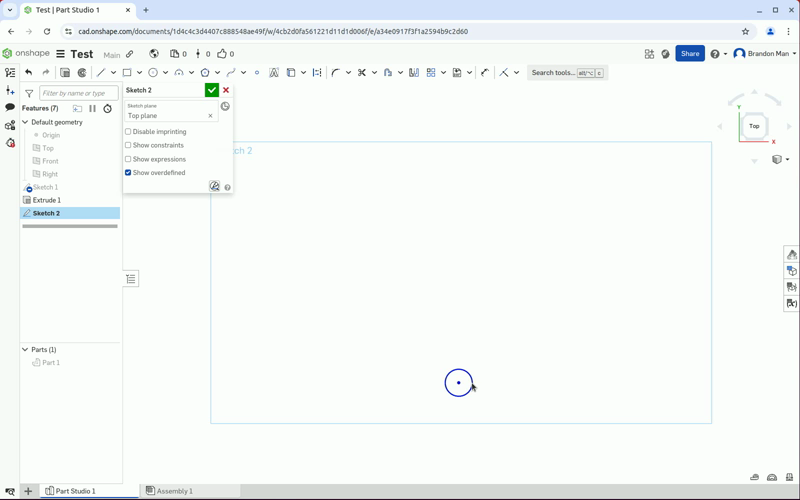
key(c)
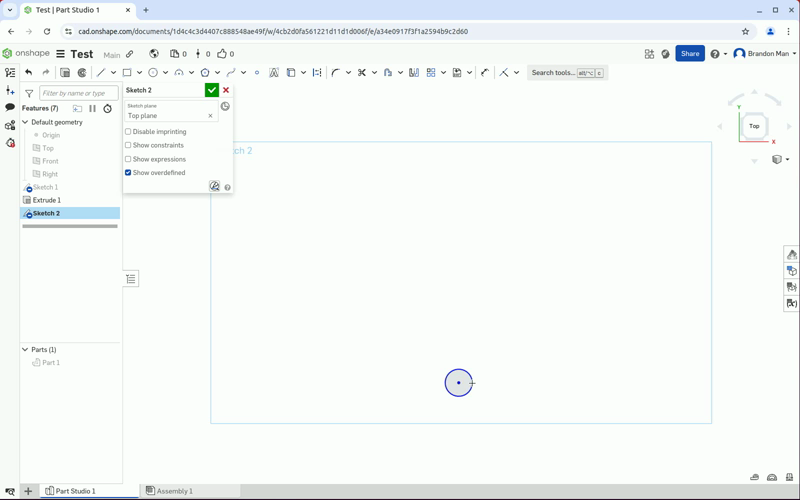
key_down(shift)
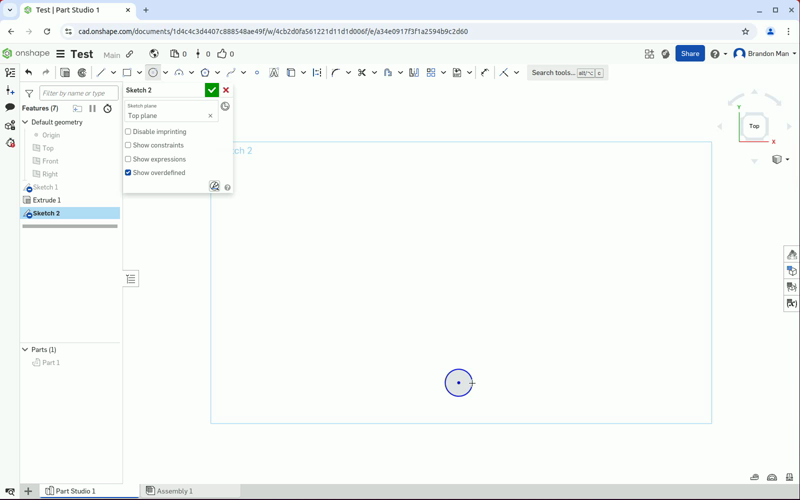
mouse_move(458, 382)
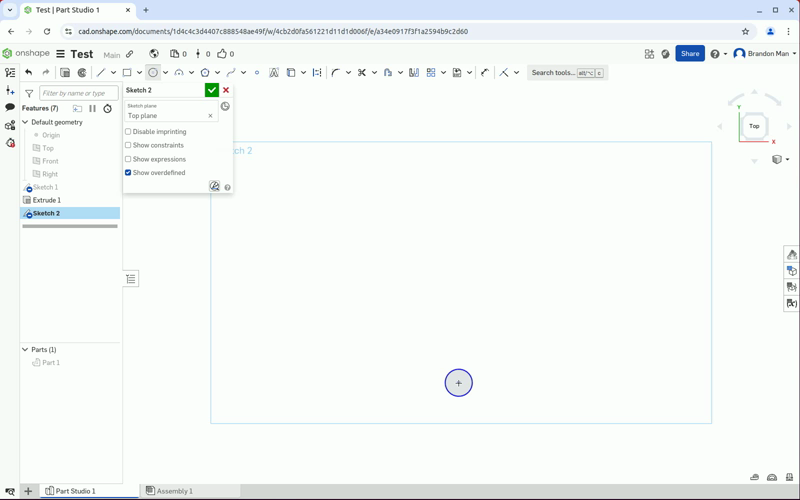
click(458, 382)
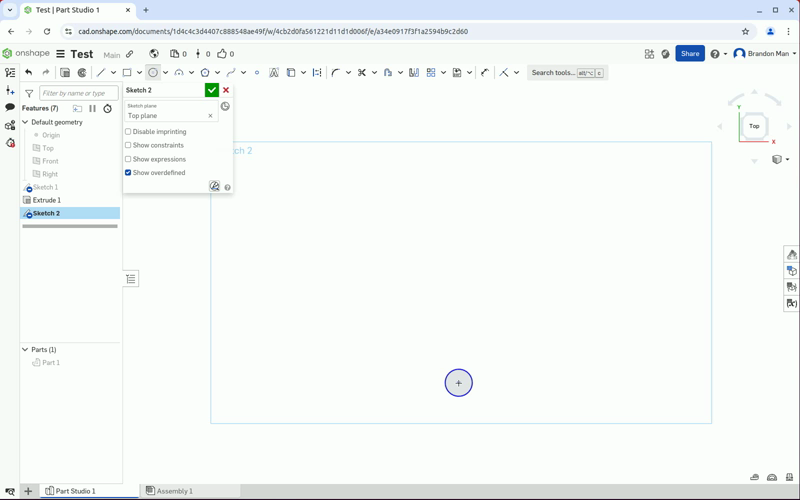
key_up(shift)
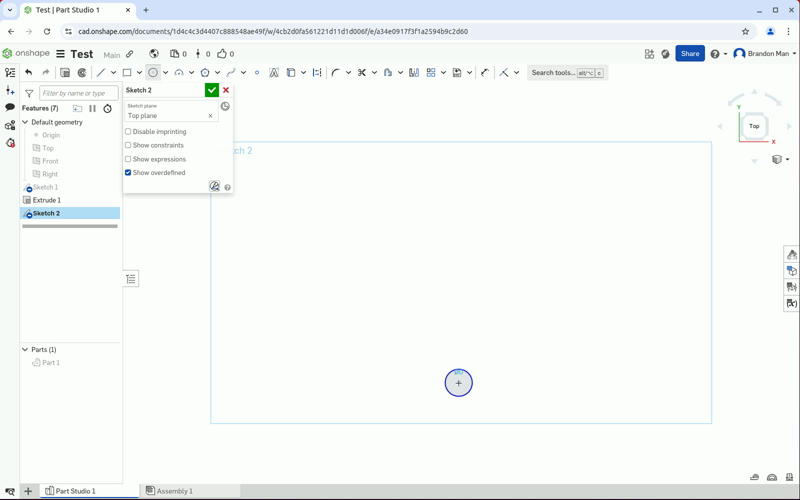
mouse_move(464, 382)
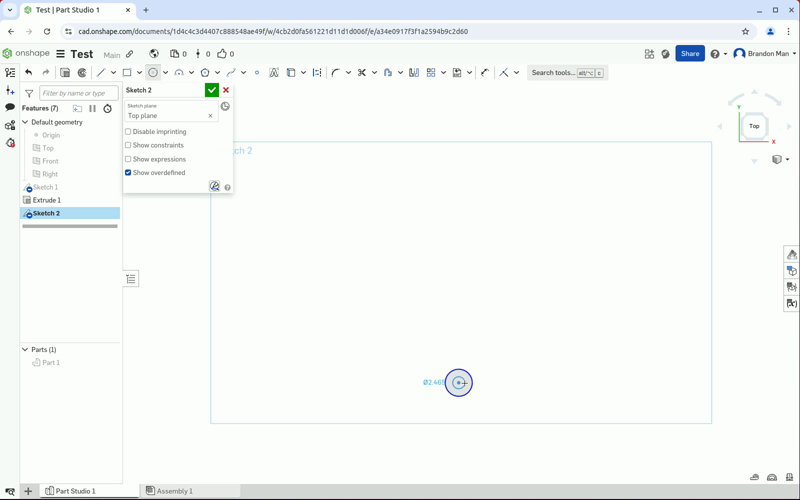
click(464, 382)
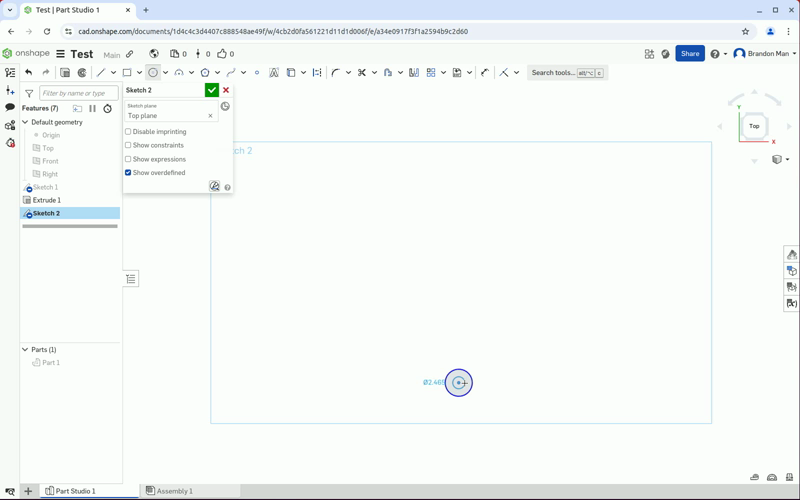
key(esc)
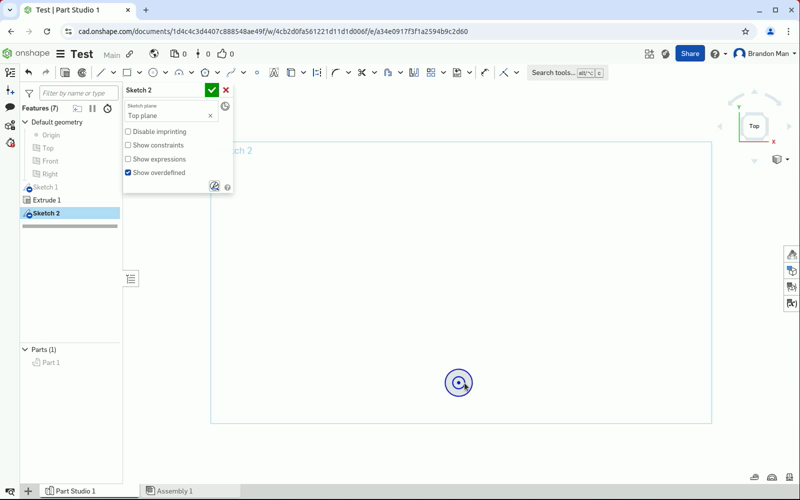
mouse_move(450, 384)
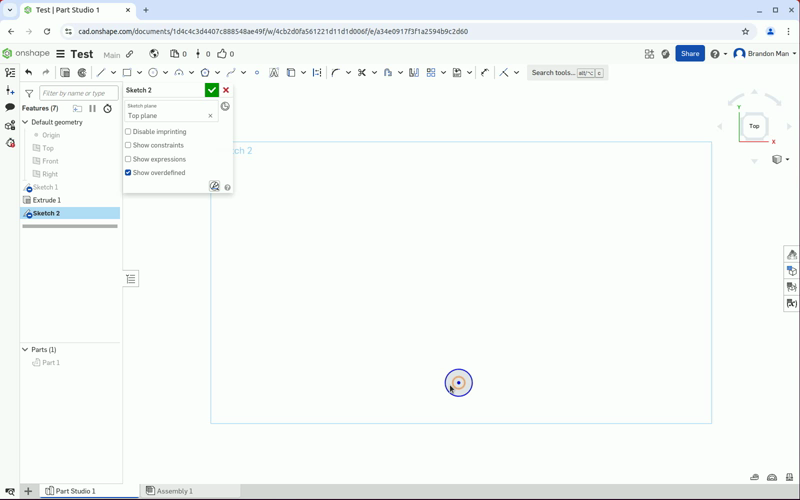
scroll(6)
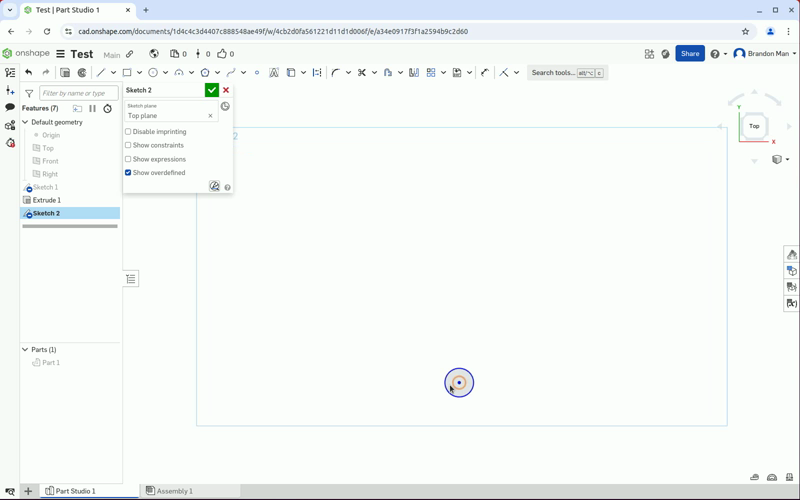
scroll(6)
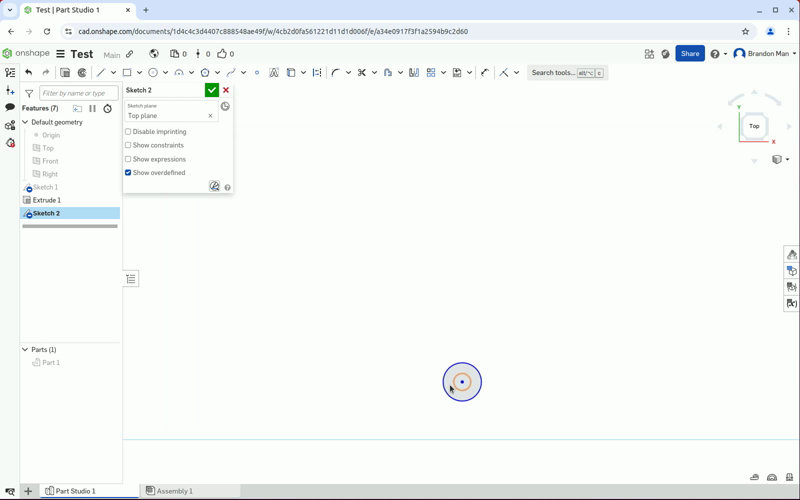
scroll(6)
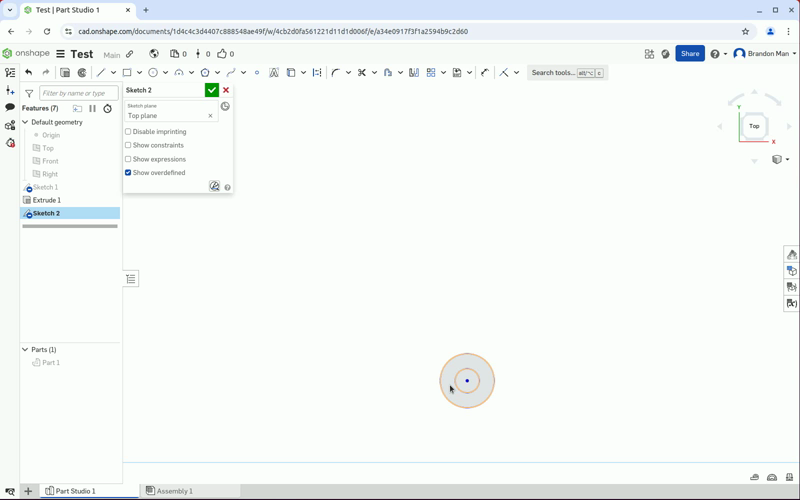
scroll(6)
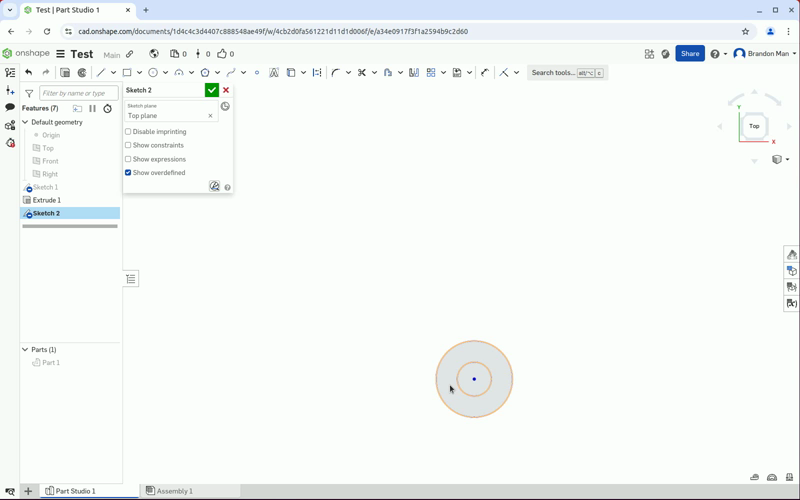
scroll(6)
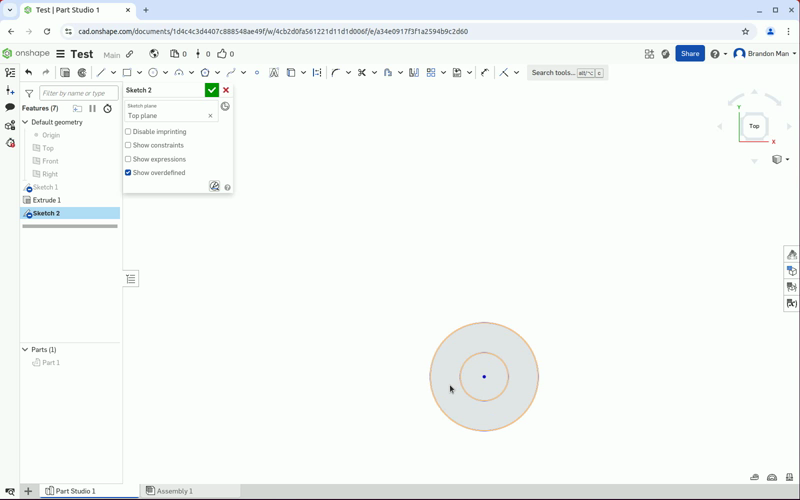
scroll(6)
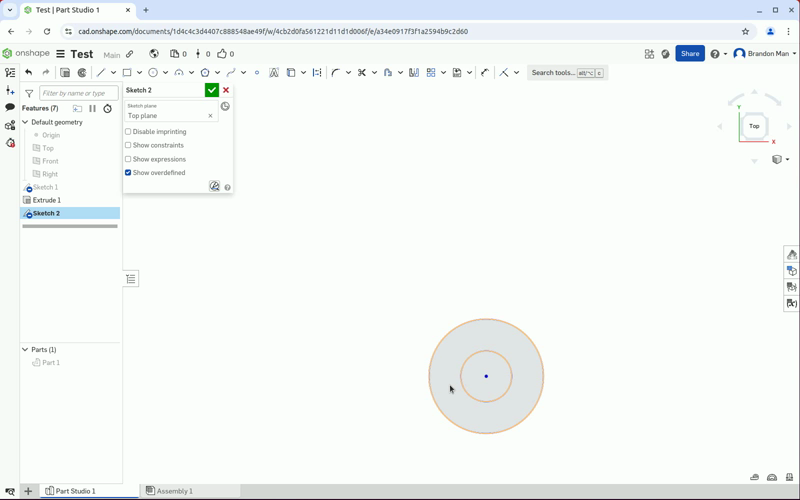
scroll(6)
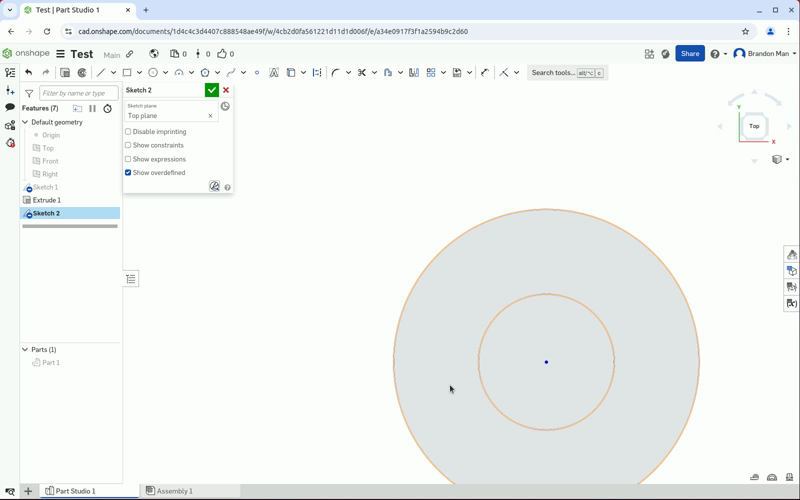
click(450, 384)
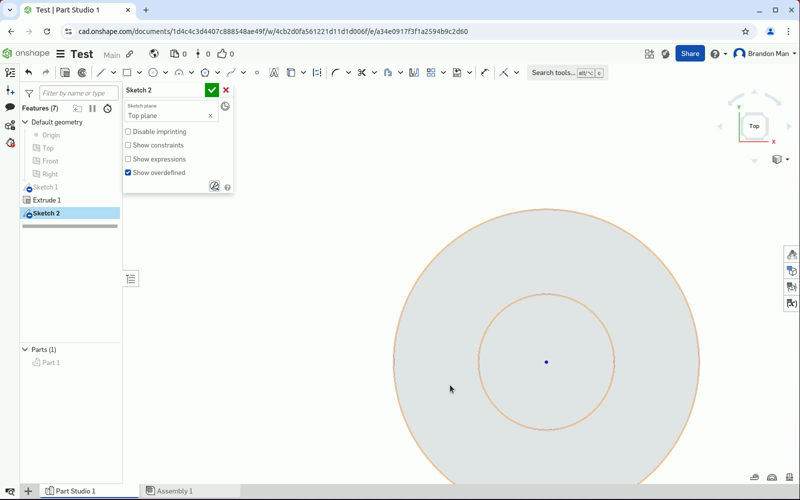
scroll(-6)
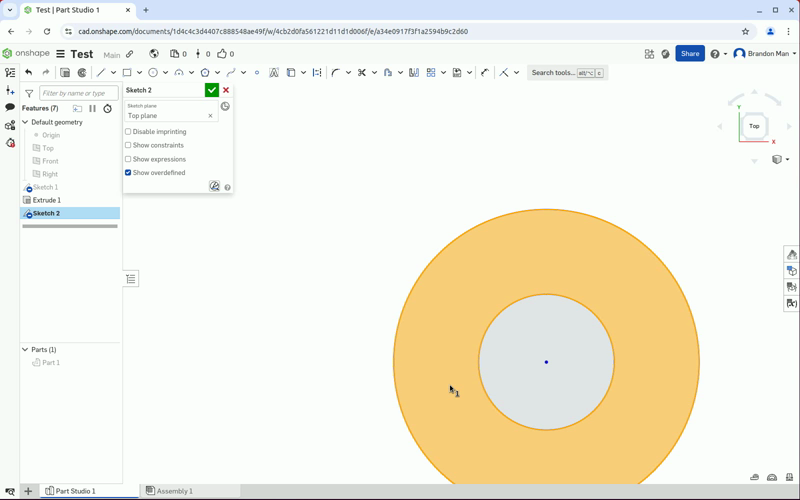
scroll(-6)
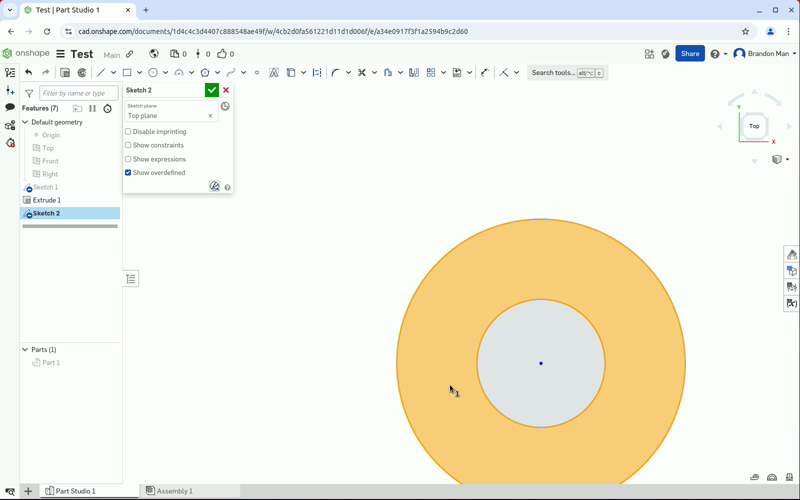
scroll(-6)
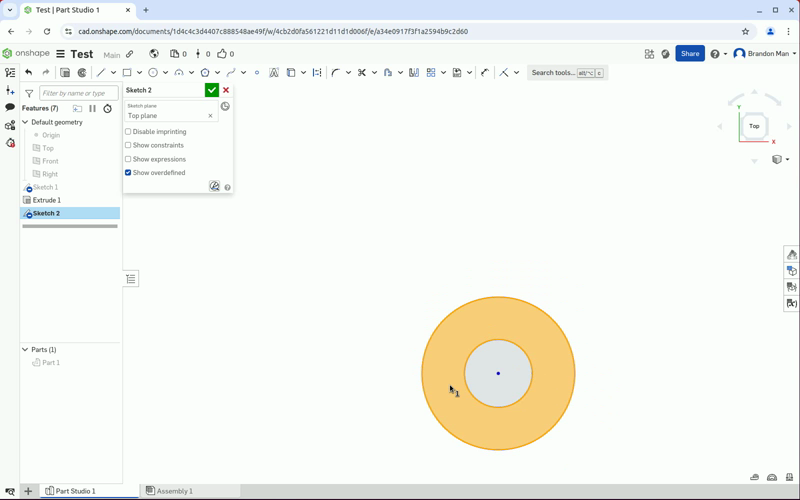
scroll(-6)
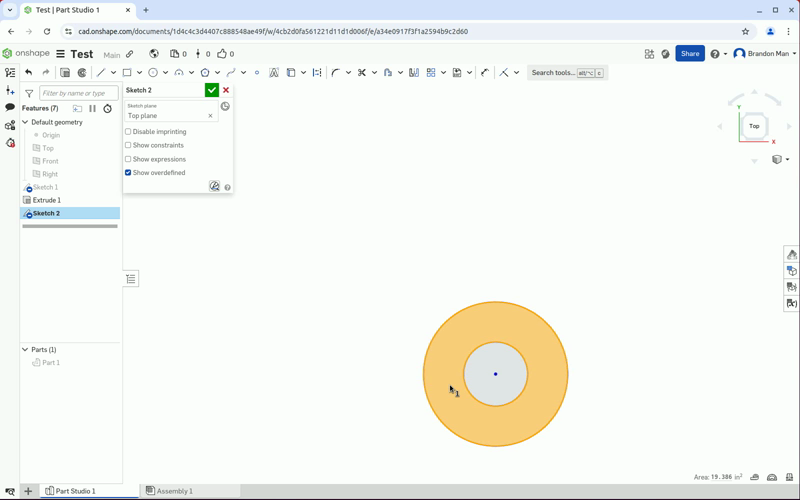
scroll(-6)
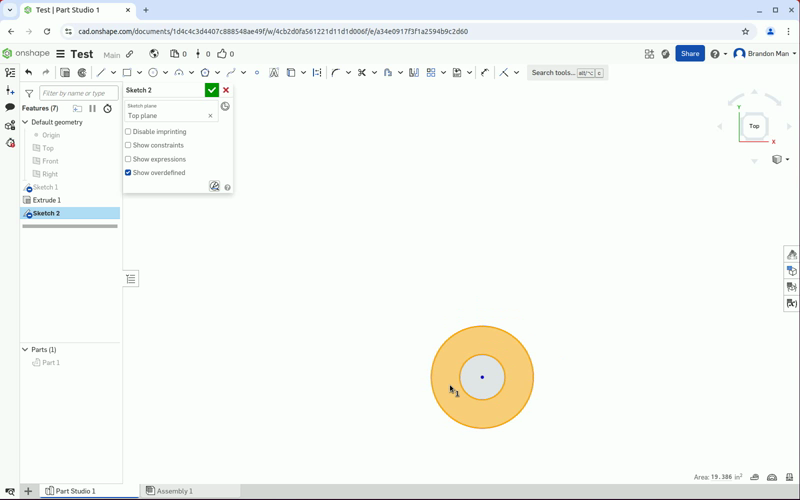
scroll(-6)
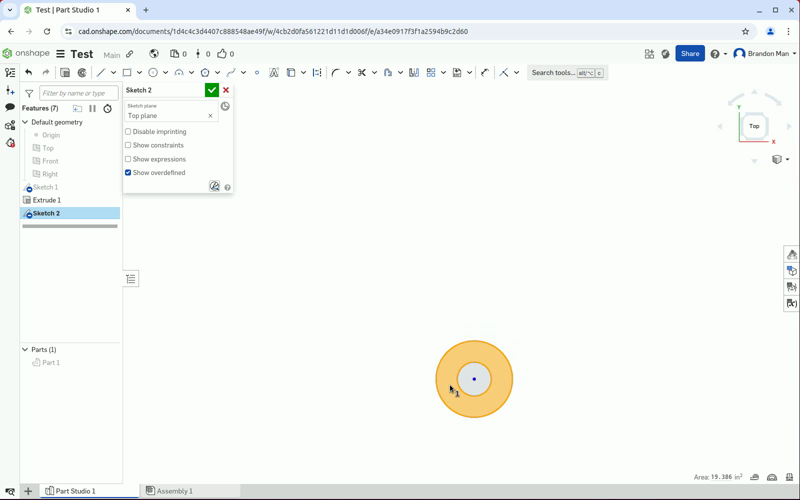
scroll(-6)
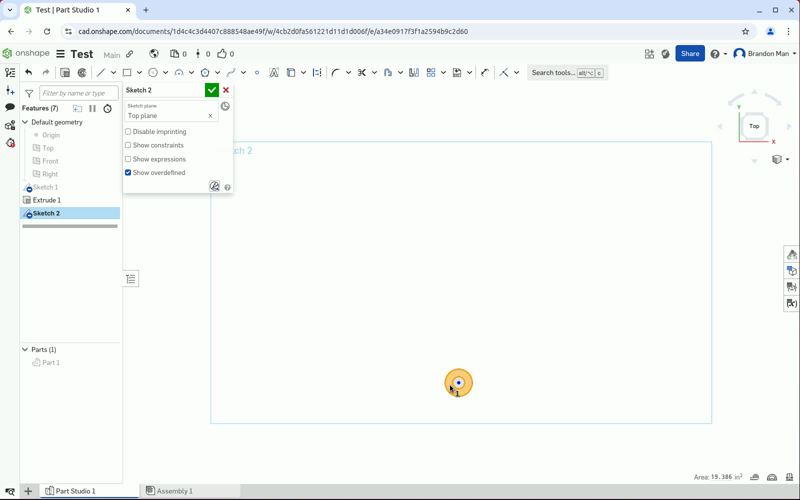
mouse_move(73, 352)
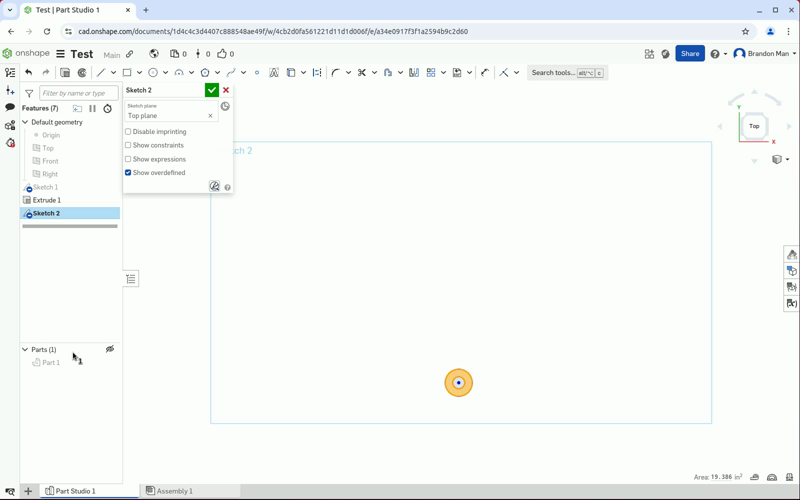
key(shift+y)
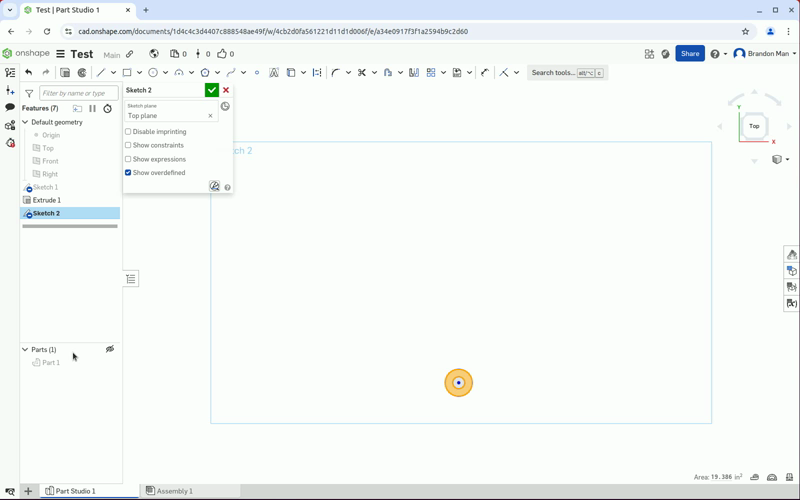
key(shift+e)
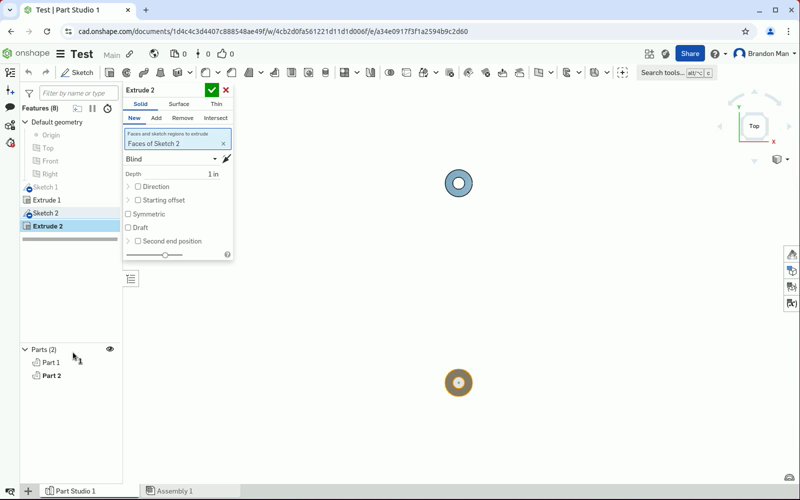
mouse_move(143, 106)
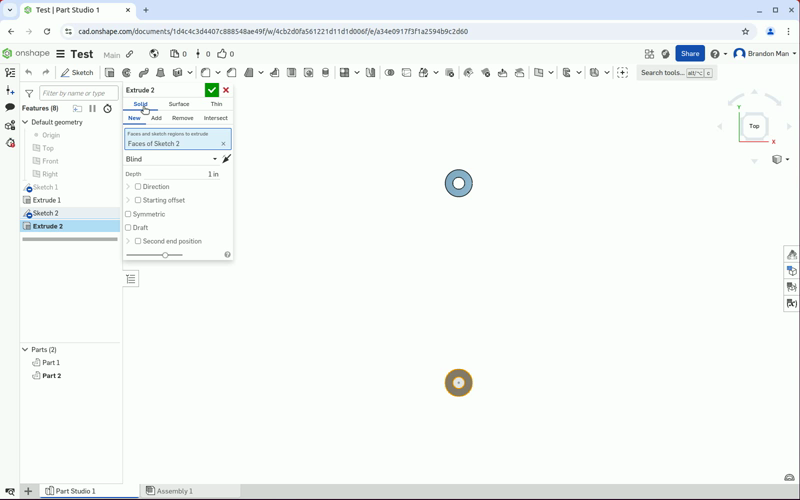
click(143, 106)
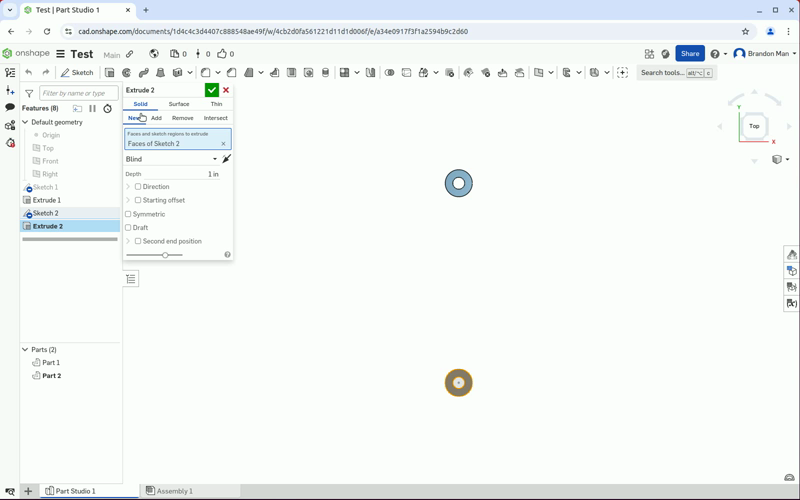
mouse_move(137, 120)
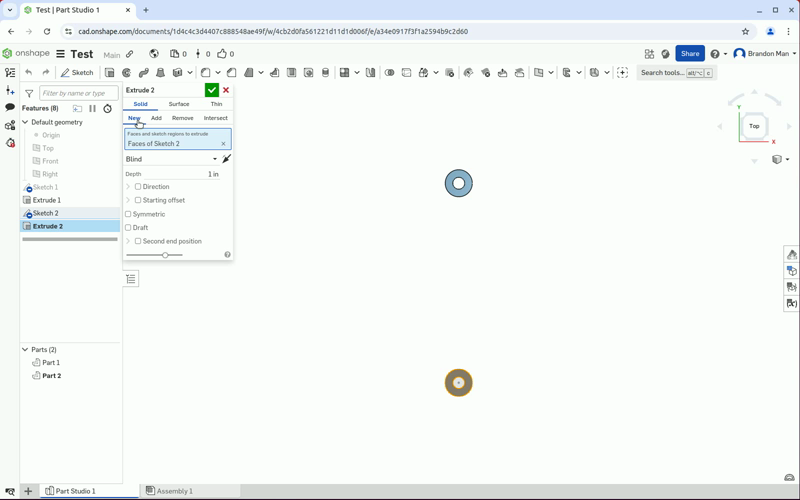
click(137, 120)
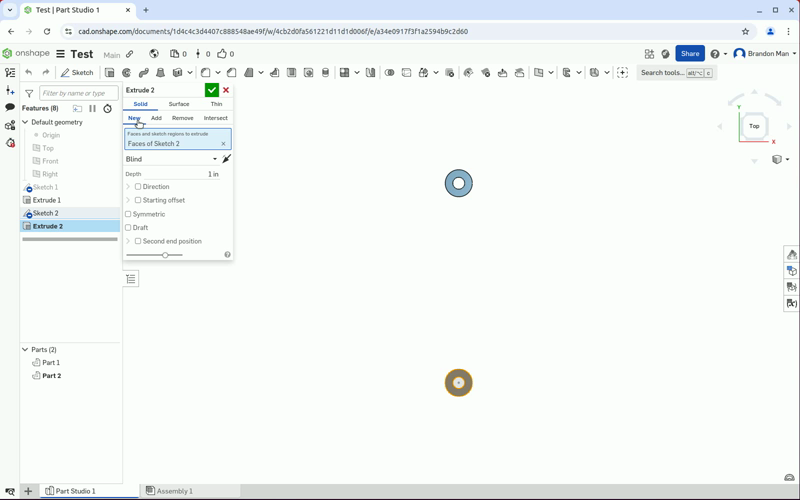
key(tab, 4)
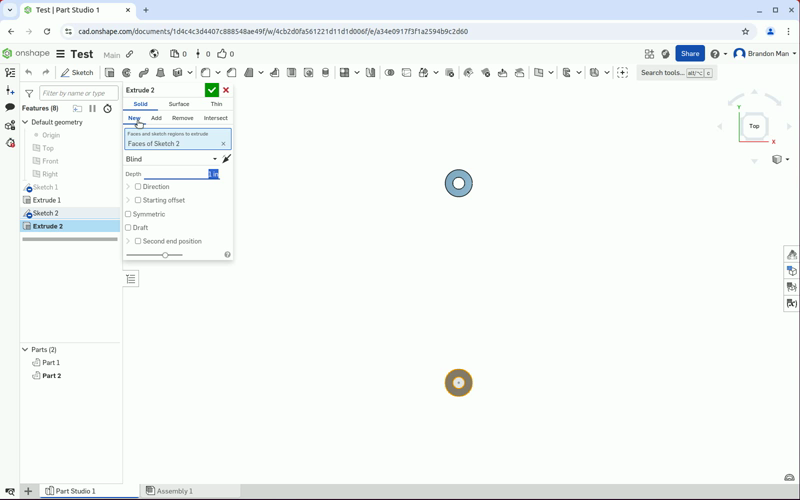
text(1.444)
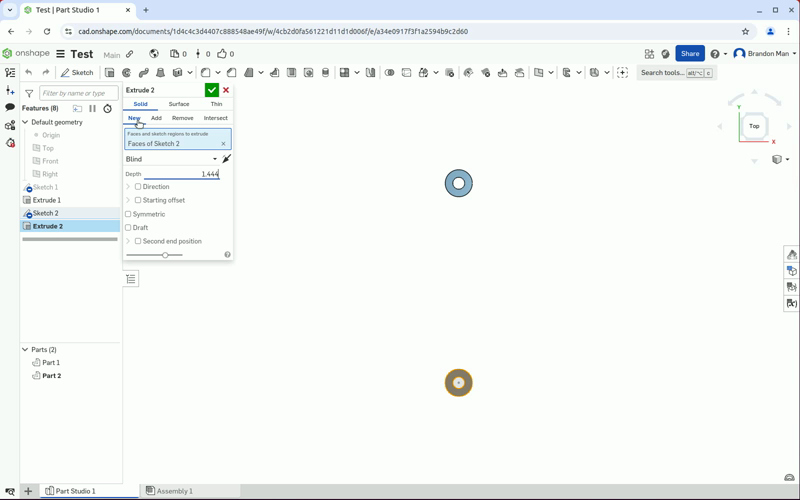
key(tab, 3)
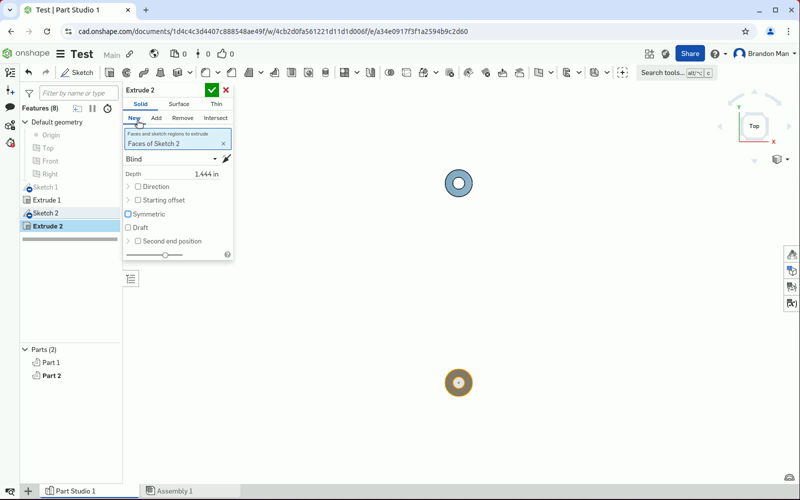
key(space)
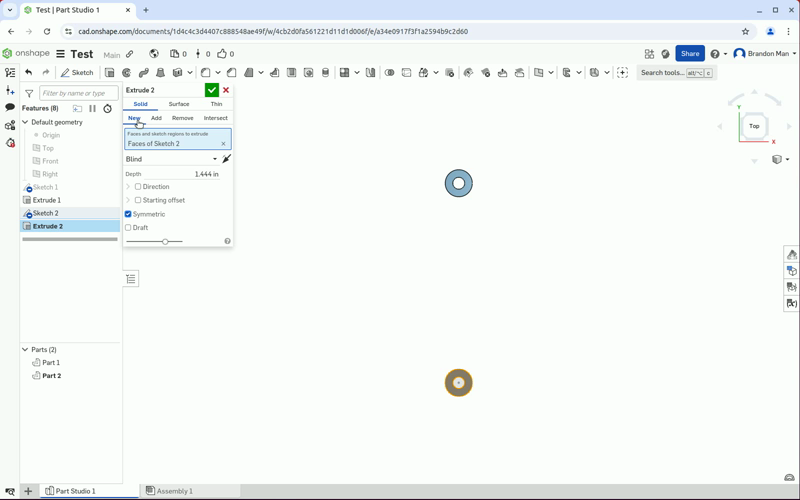
key(enter)
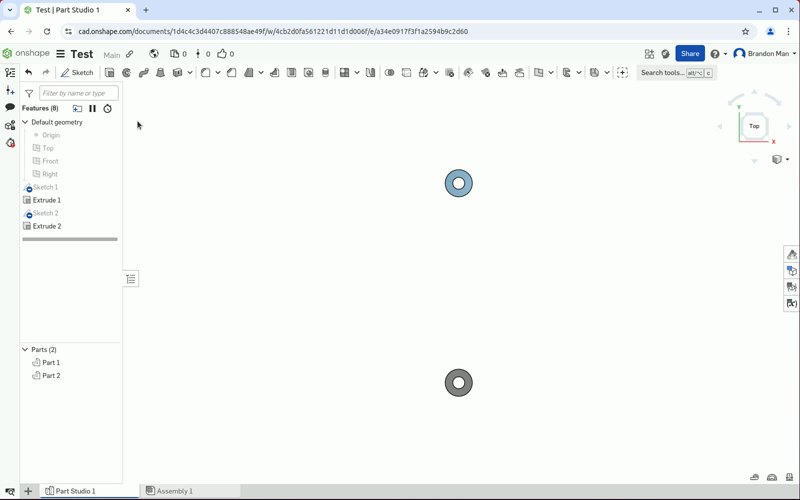
key(shift+h)
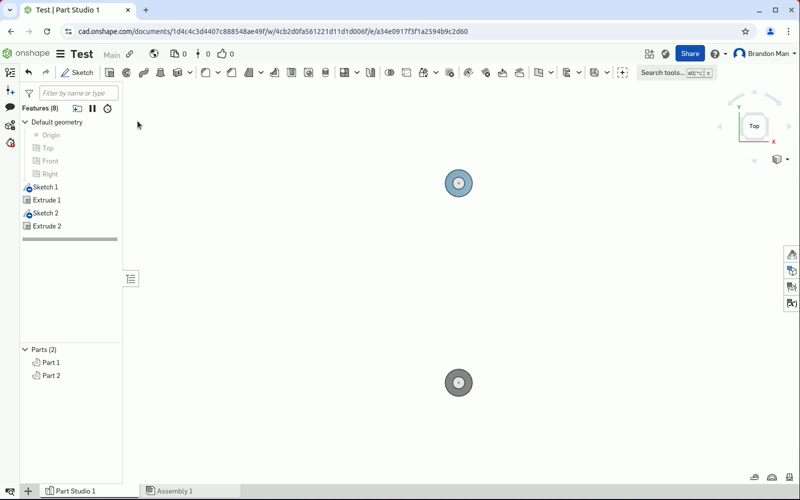
key(shift+h)
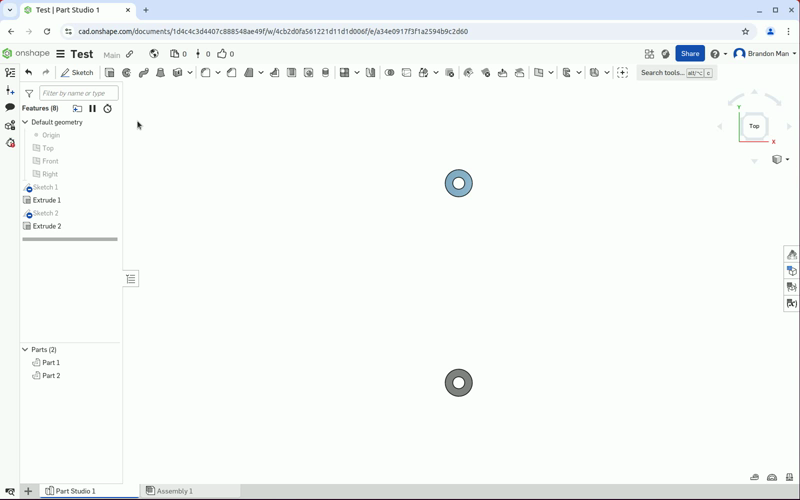
mouse_move(73, 189)
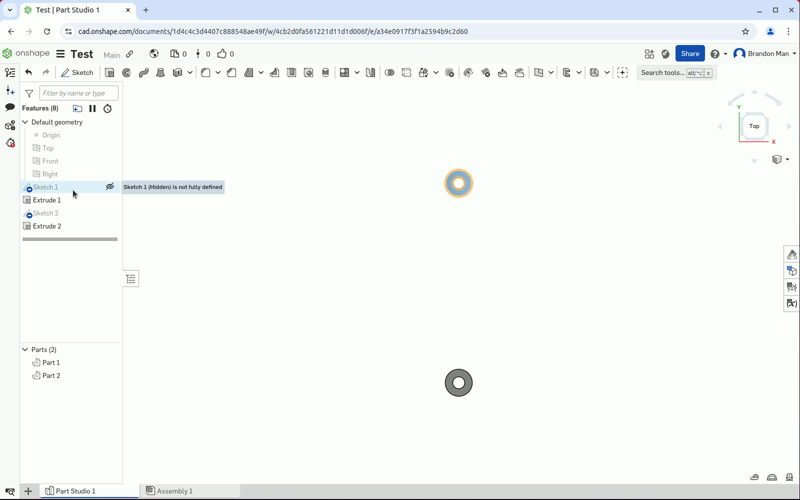
click(73, 189)
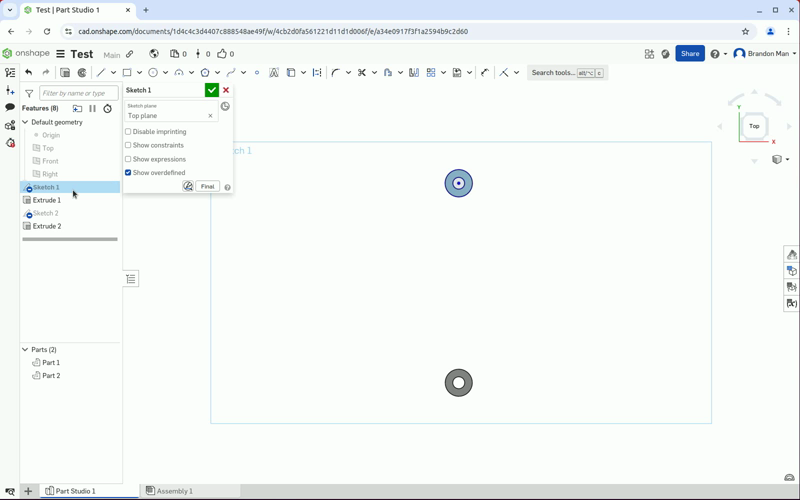
mouse_move(229, 92)
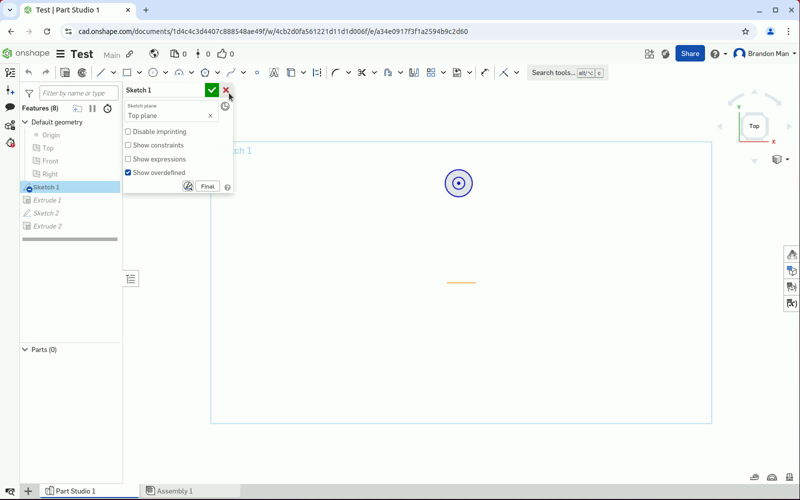
click(229, 92)
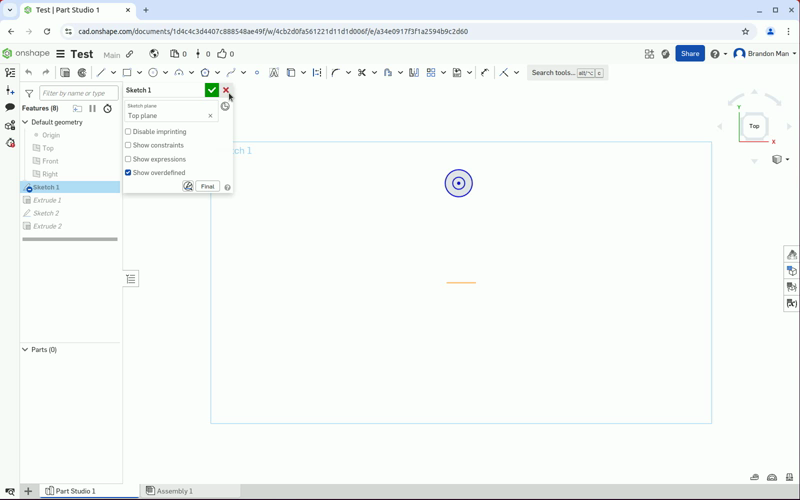
key(shift+s)
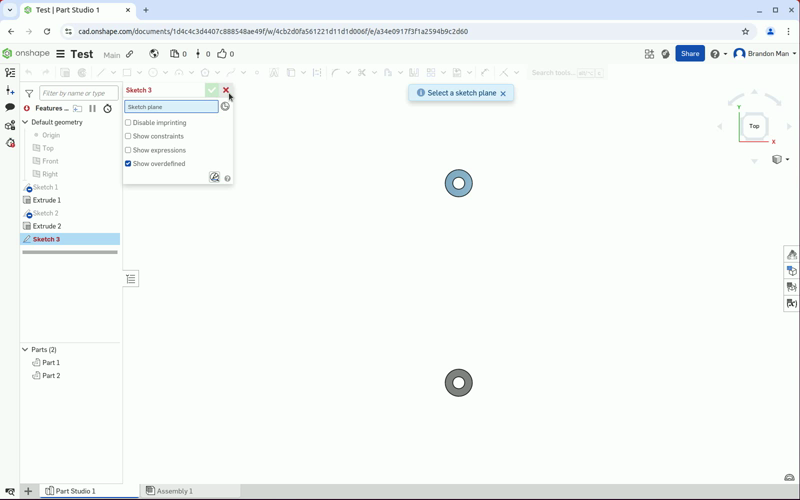
mouse_move(73, 150)
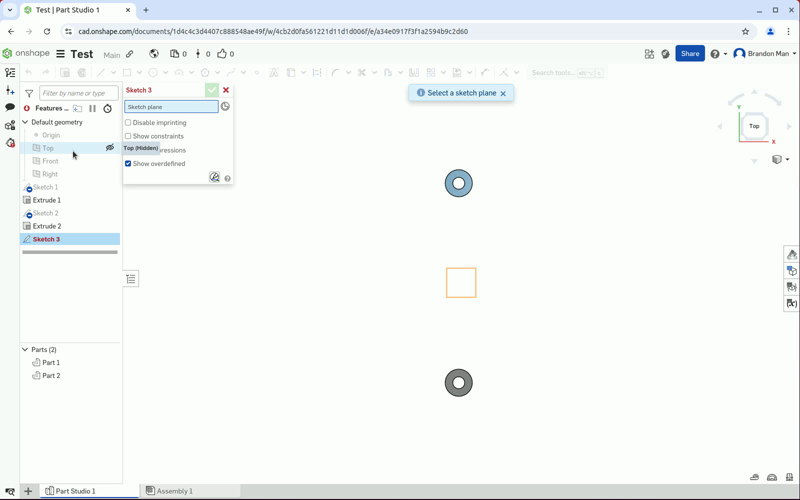
click(73, 150)
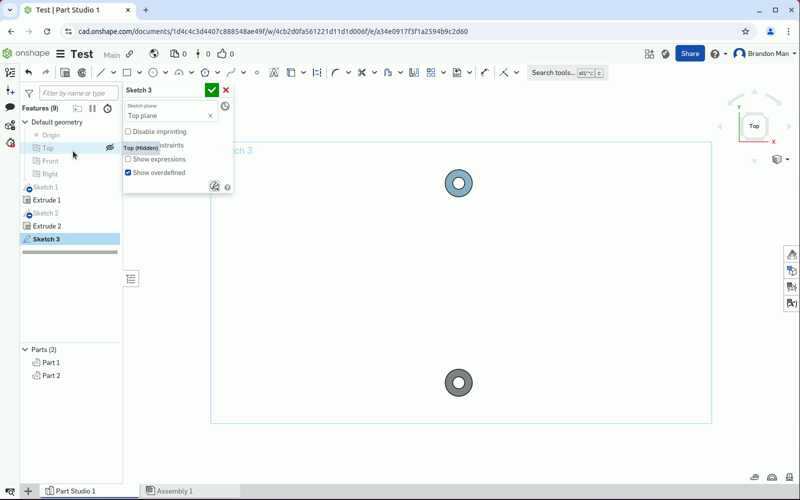
mouse_move(73, 352)
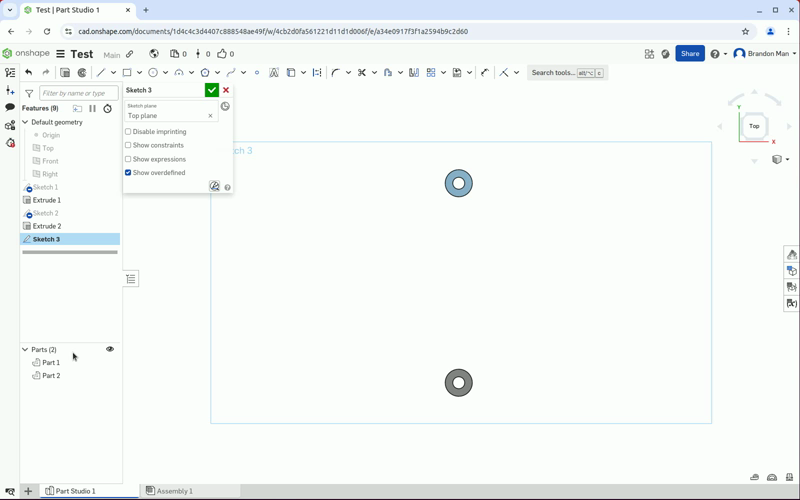
key(y)
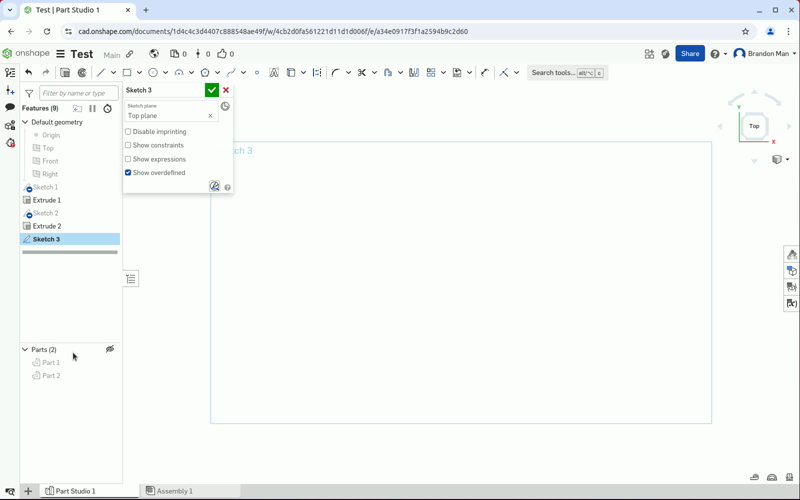
key(a)
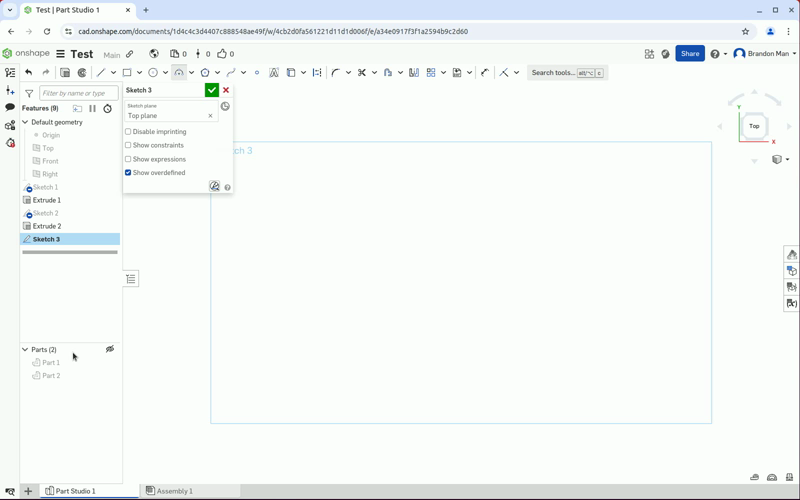
key_down(shift)
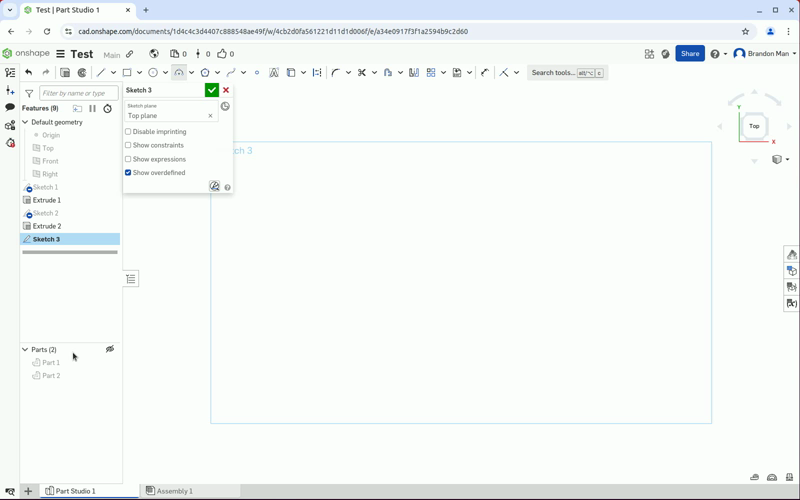
mouse_move(447, 374)
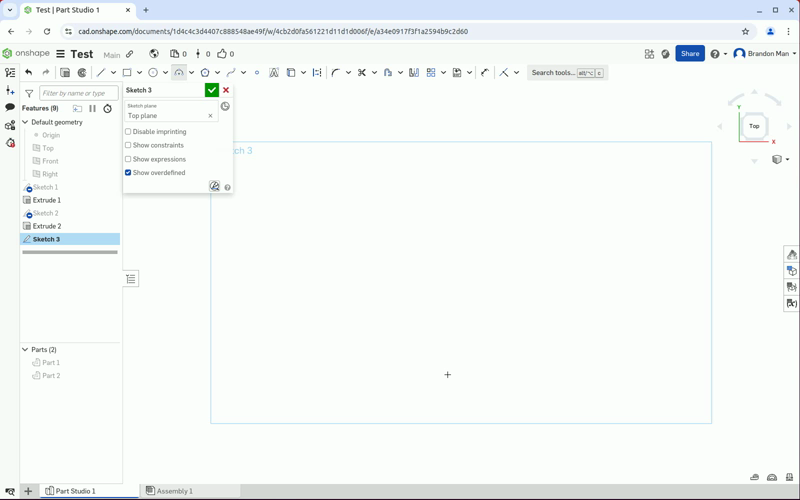
click(447, 374)
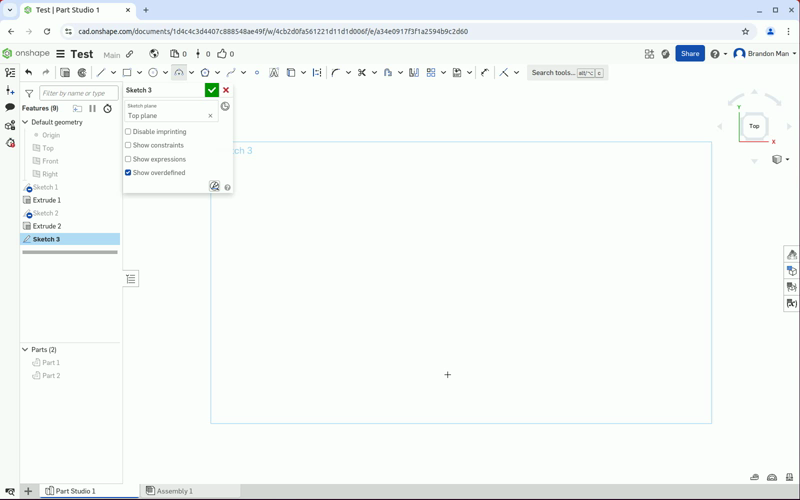
key_up(shift)
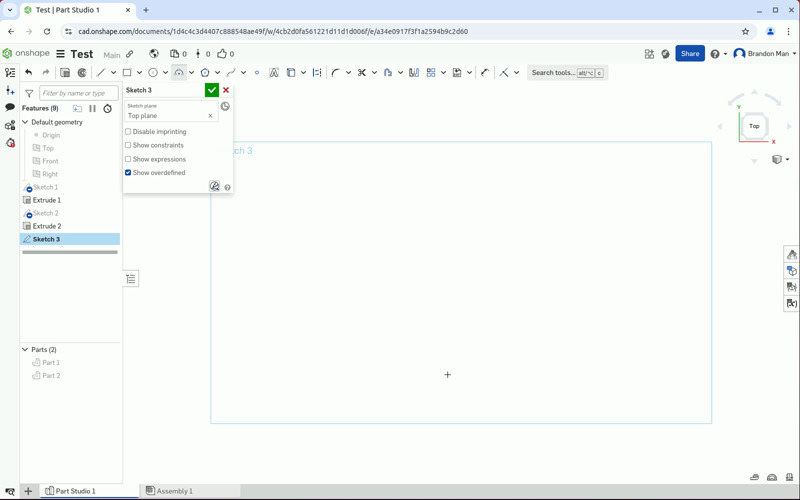
key_down(shift)
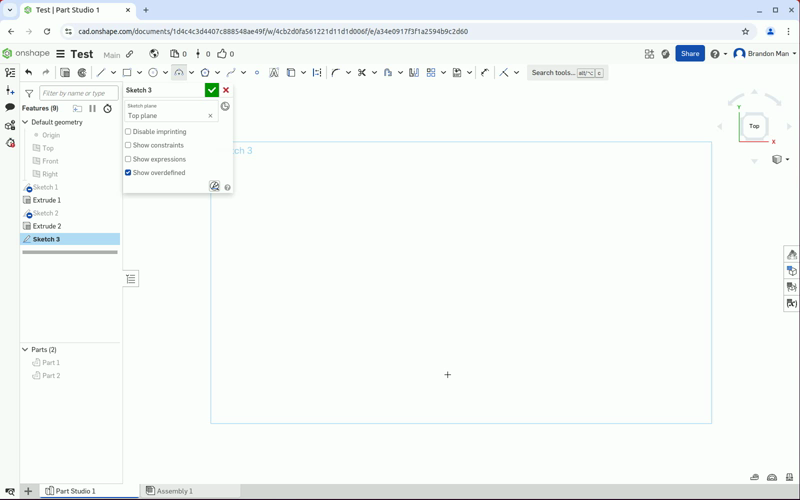
mouse_move(470, 384)
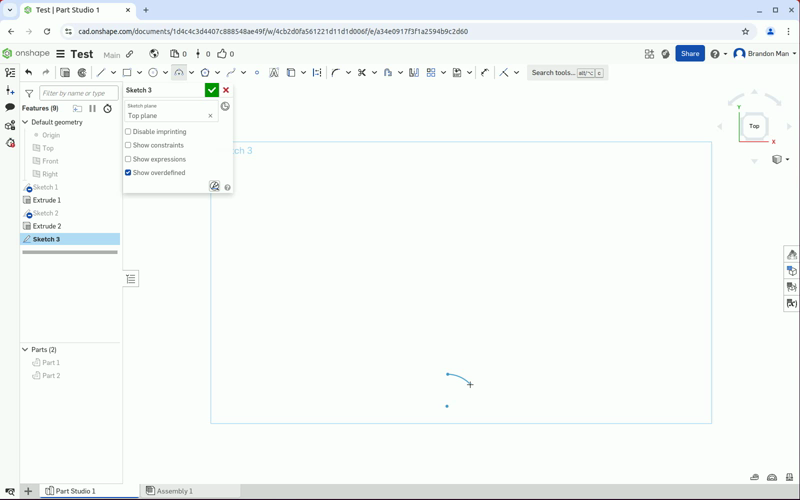
click(470, 384)
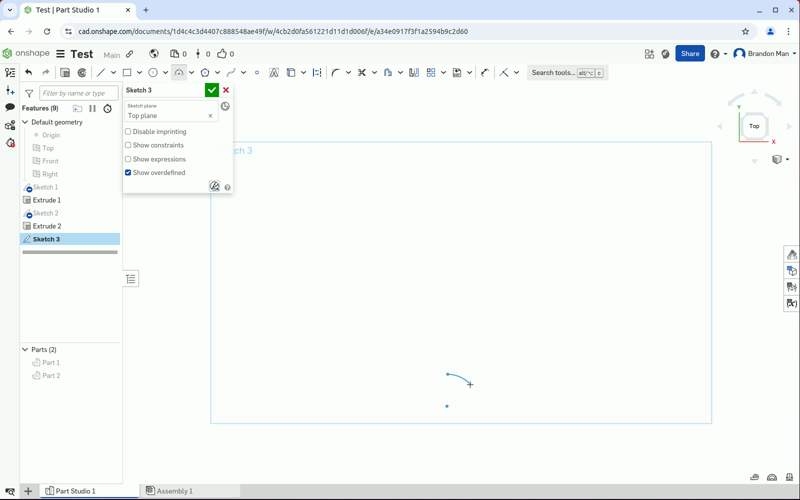
mouse_move(462, 370)
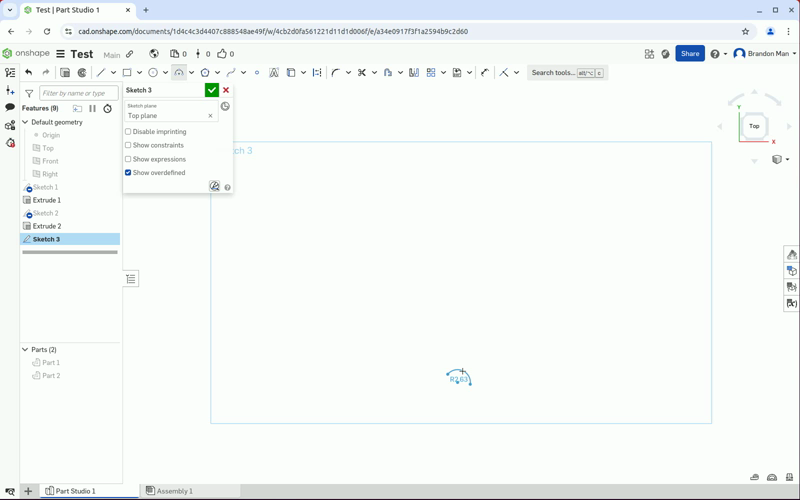
click(462, 370)
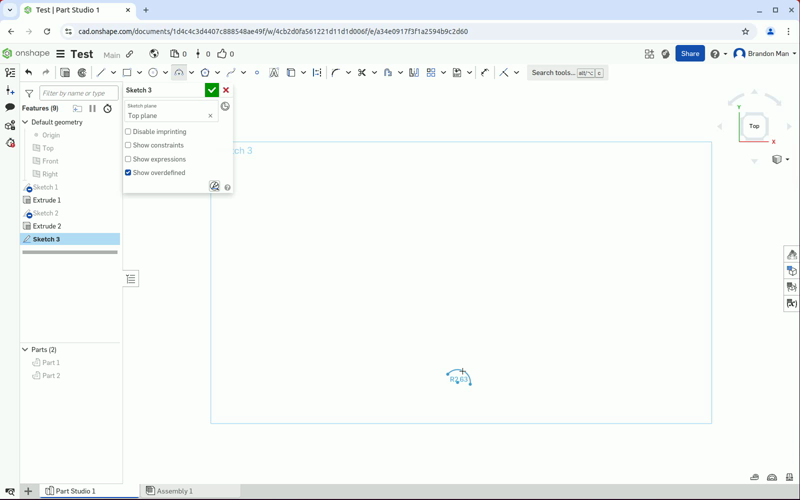
key_up(shift)
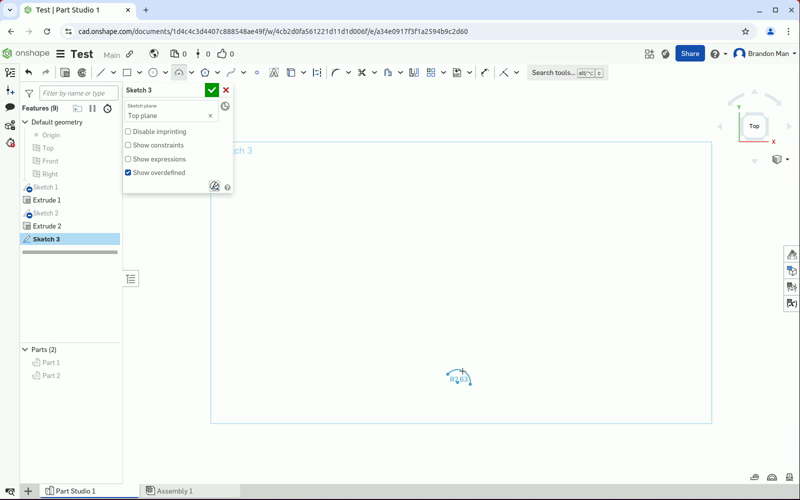
key(esc)
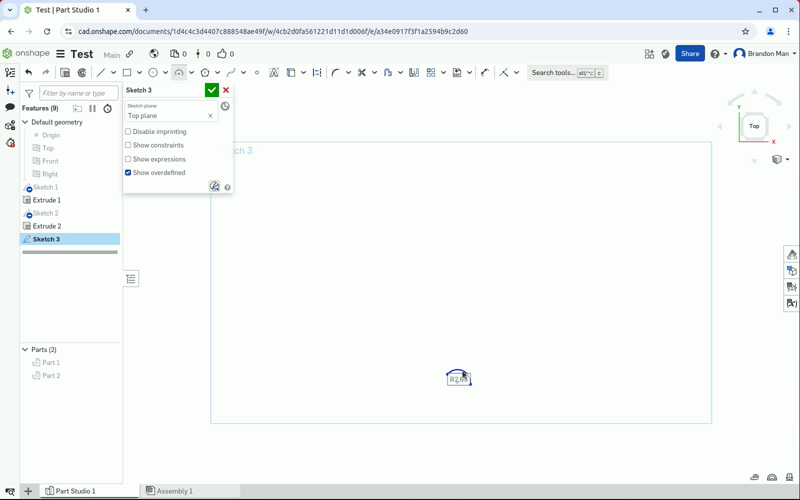
key(l)
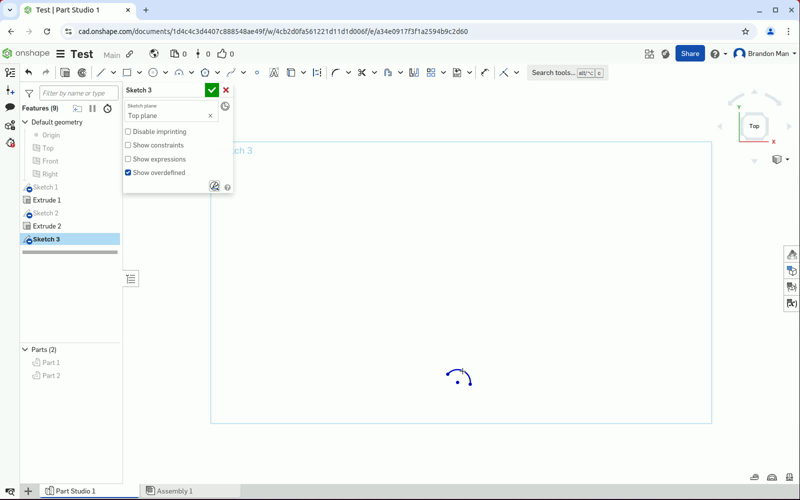
mouse_move(470, 384)
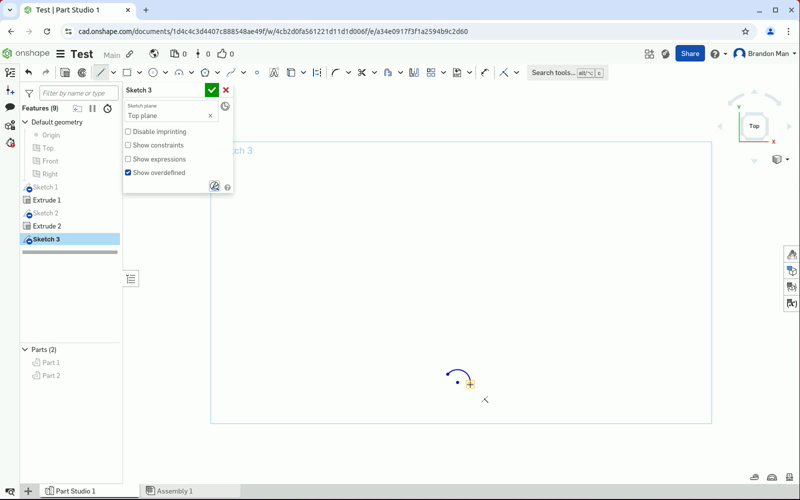
click(470, 384)
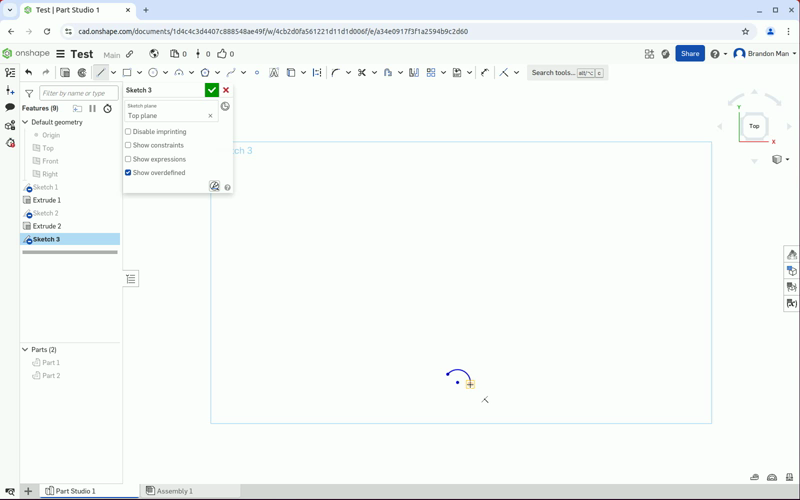
key_down(shift)
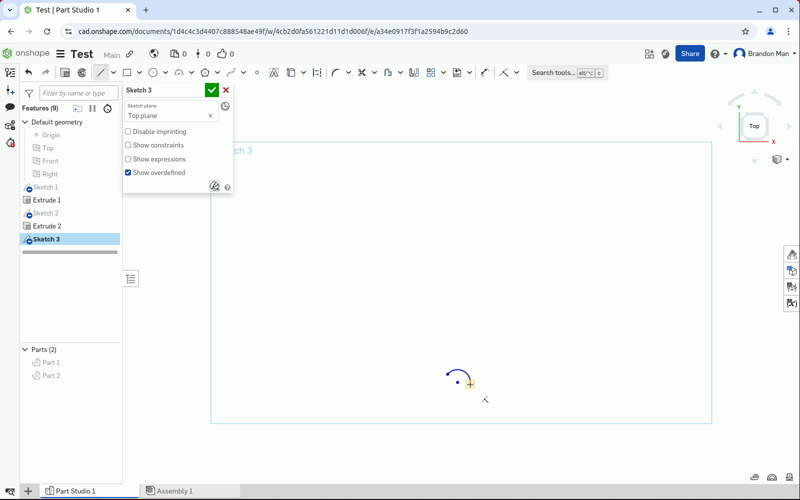
mouse_move(500, 384)
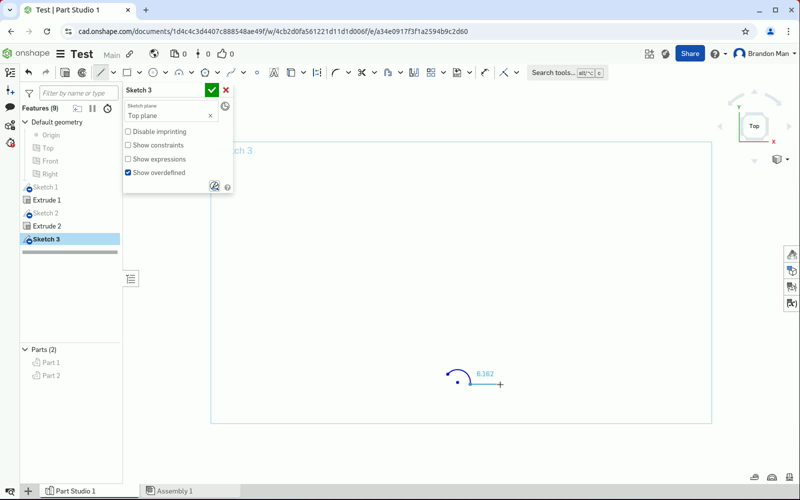
mouse_move(476, 356)
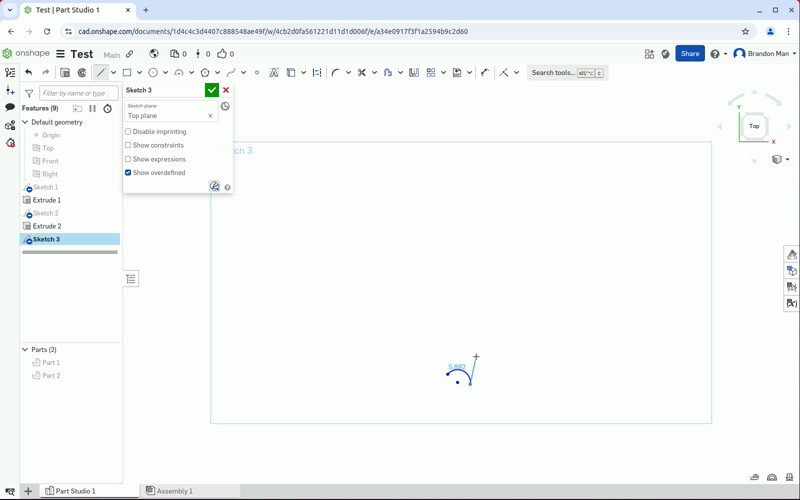
click(476, 356)
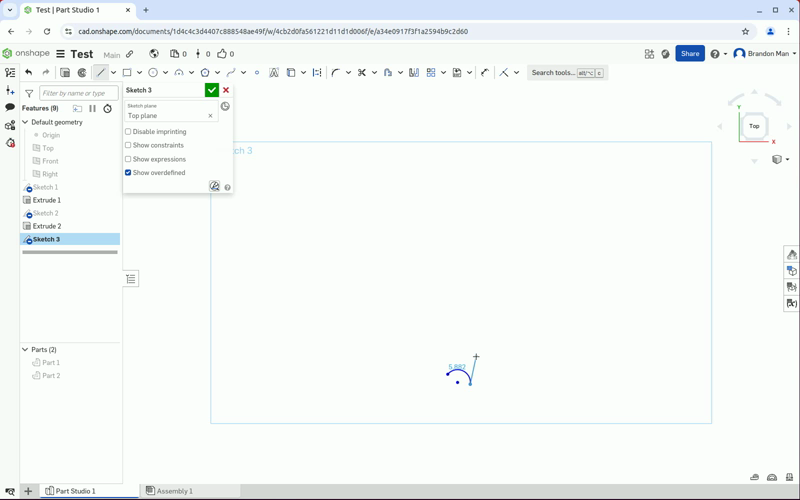
key_up(shift)
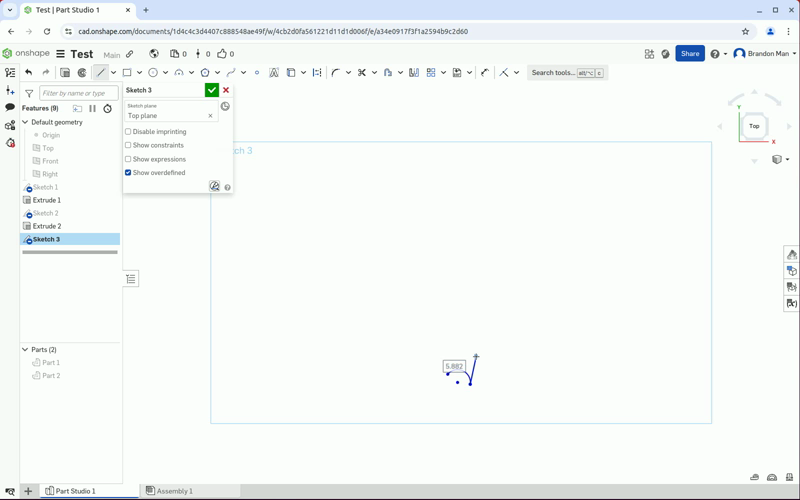
key_down(shift)
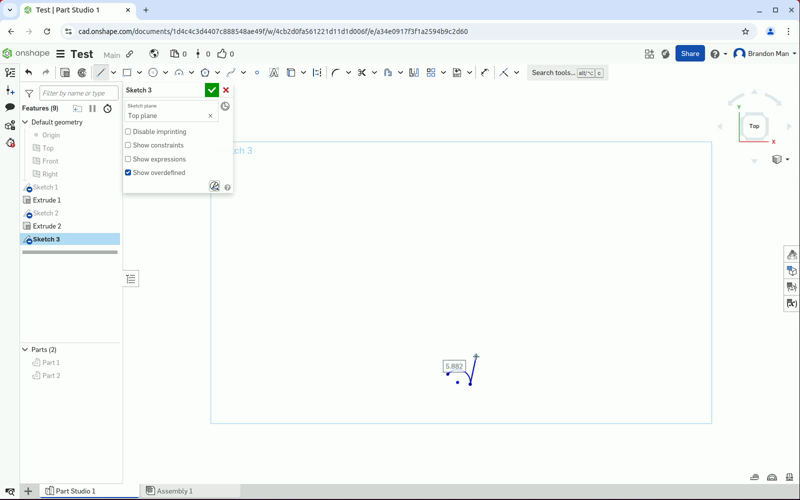
mouse_move(476, 209)
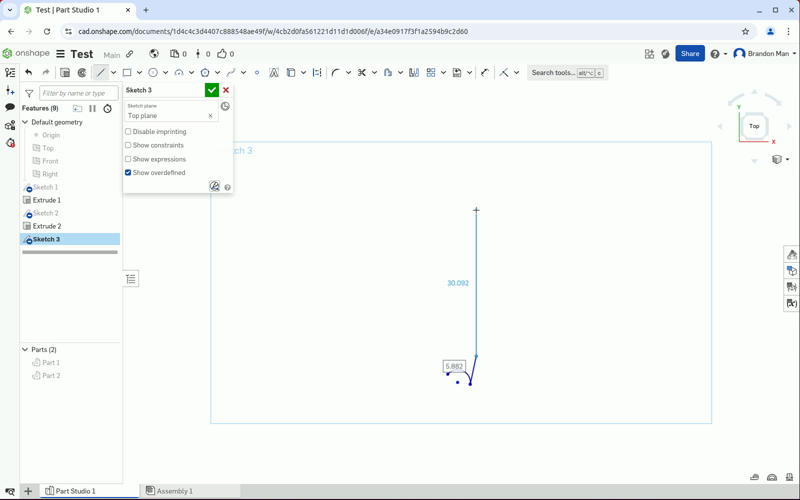
click(476, 209)
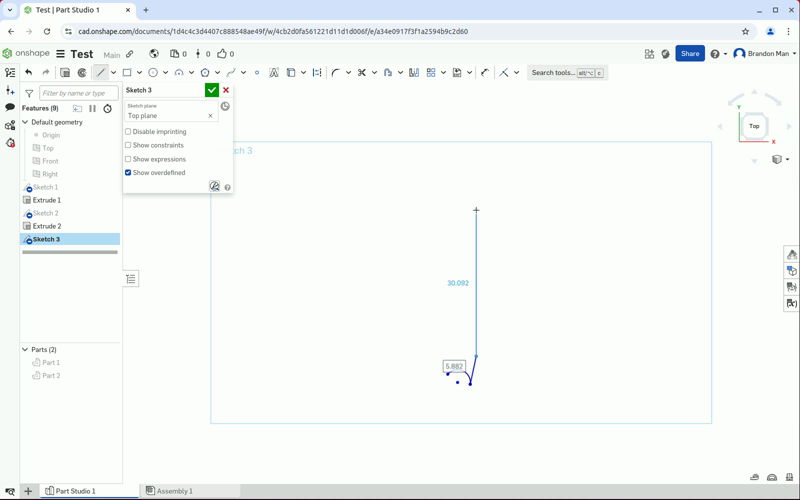
key_up(shift)
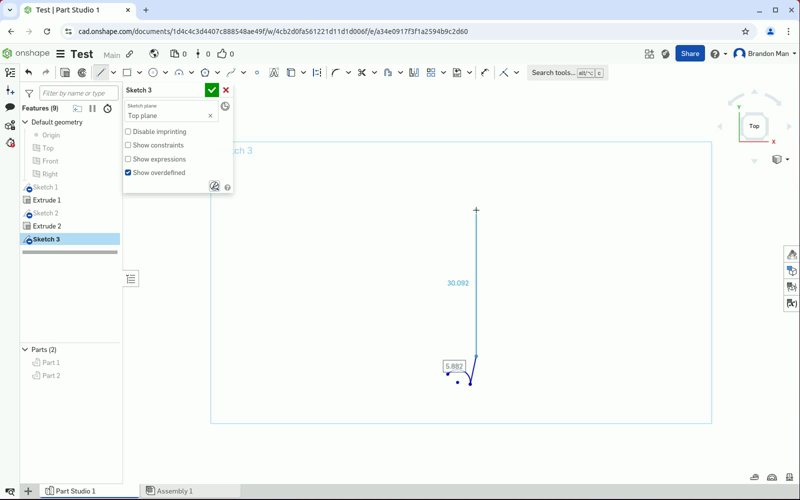
key_down(shift)
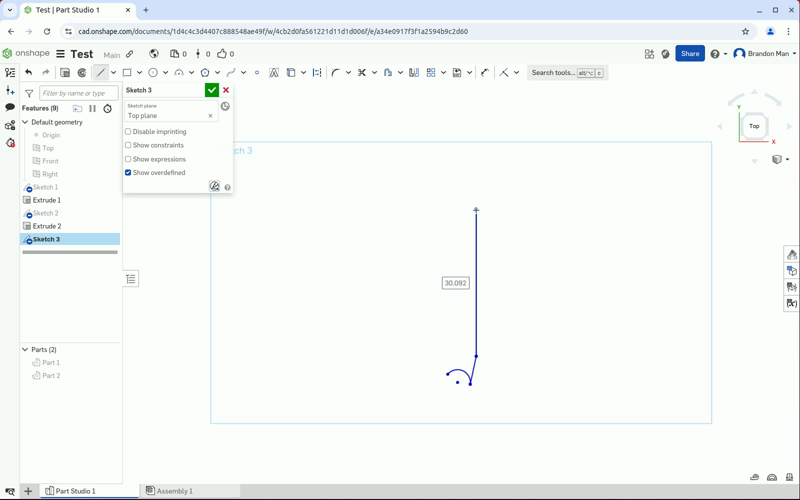
mouse_move(506, 209)
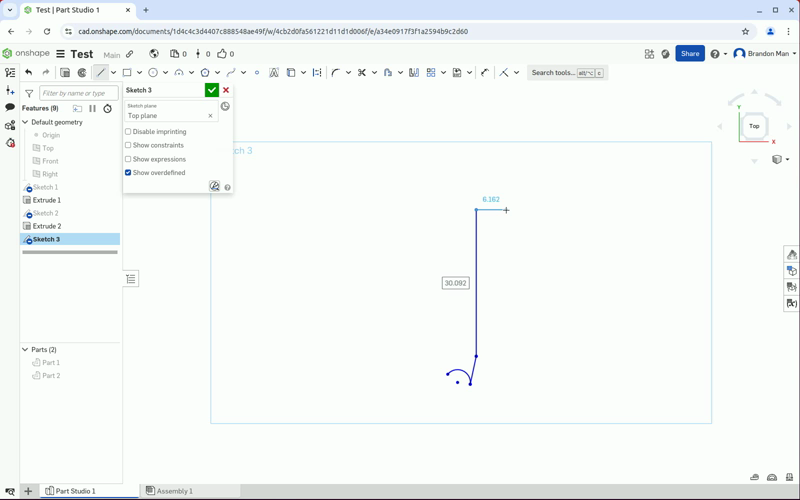
mouse_move(470, 181)
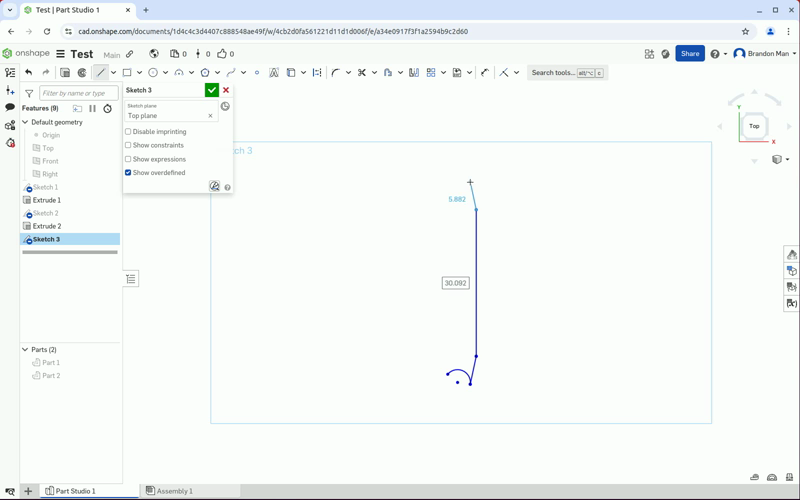
click(470, 181)
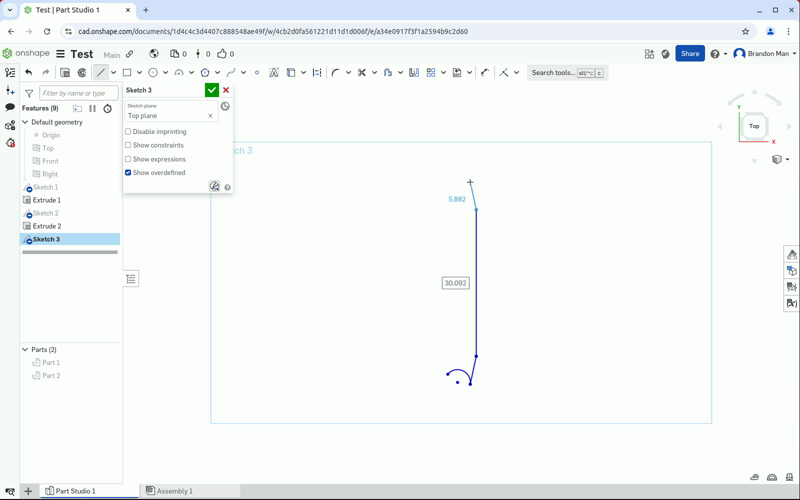
key_up(shift)
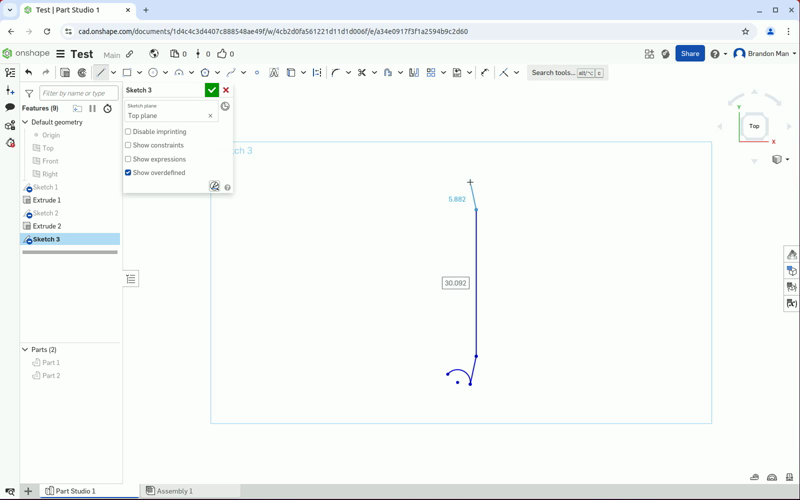
key(esc)
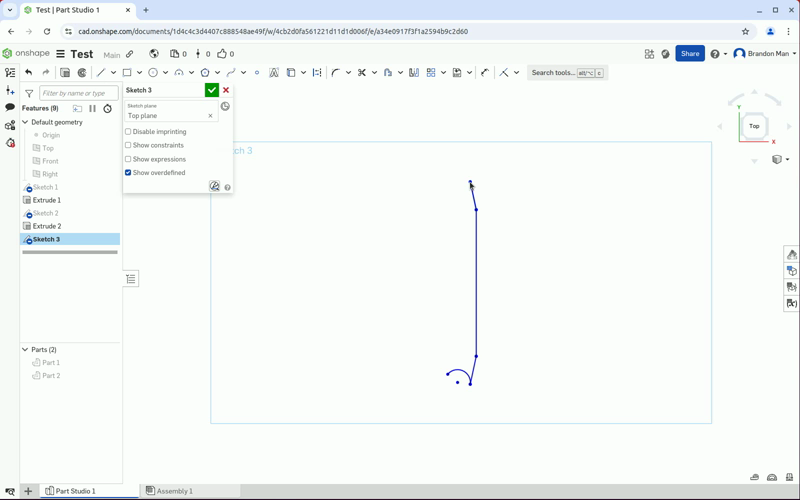
key(a)
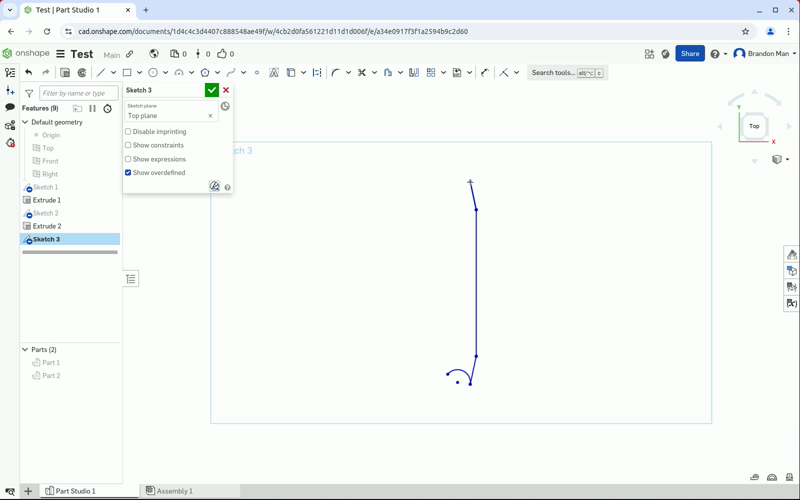
mouse_move(470, 181)
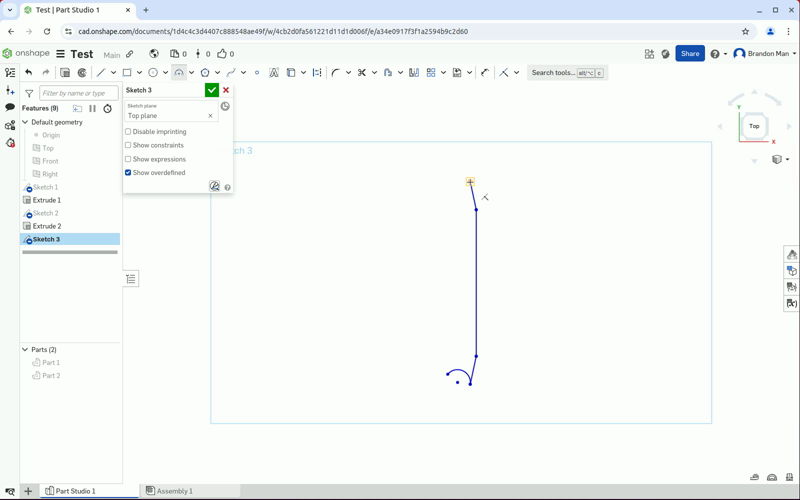
click(470, 181)
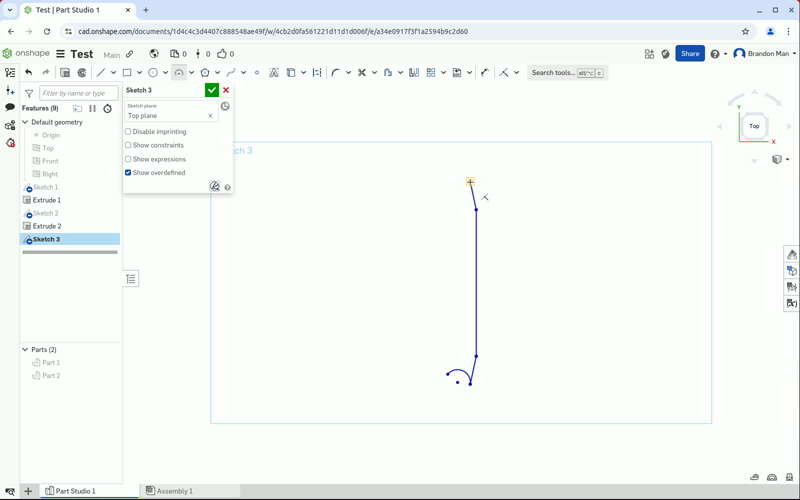
key_down(shift)
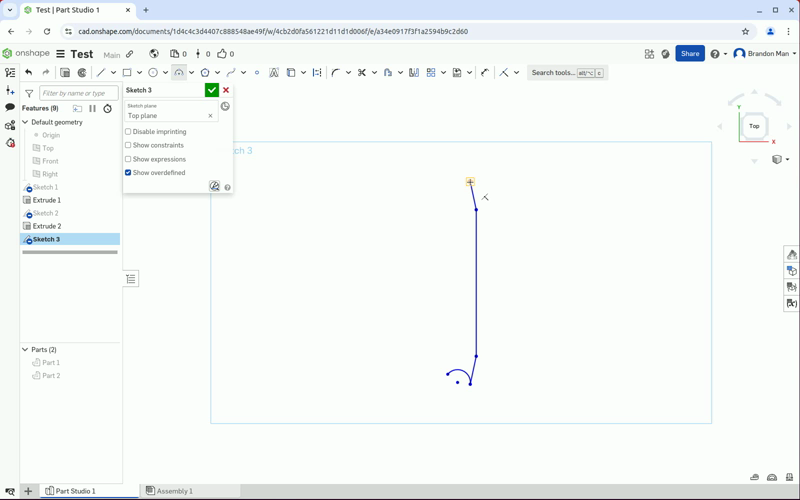
mouse_move(447, 192)
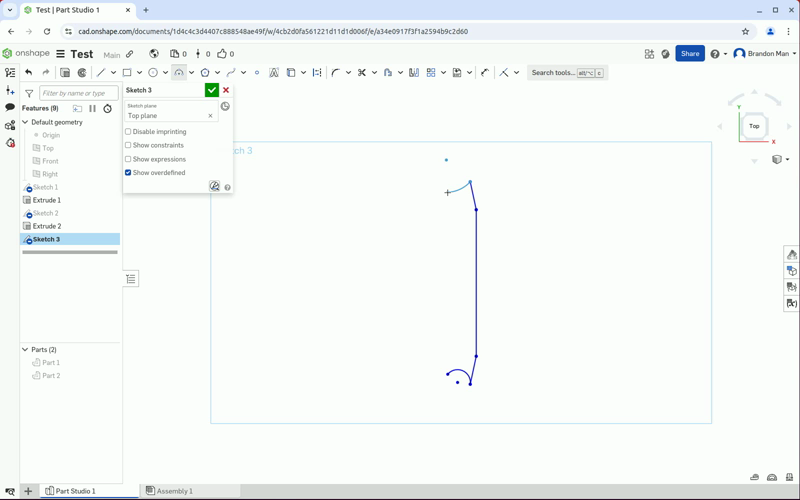
click(447, 192)
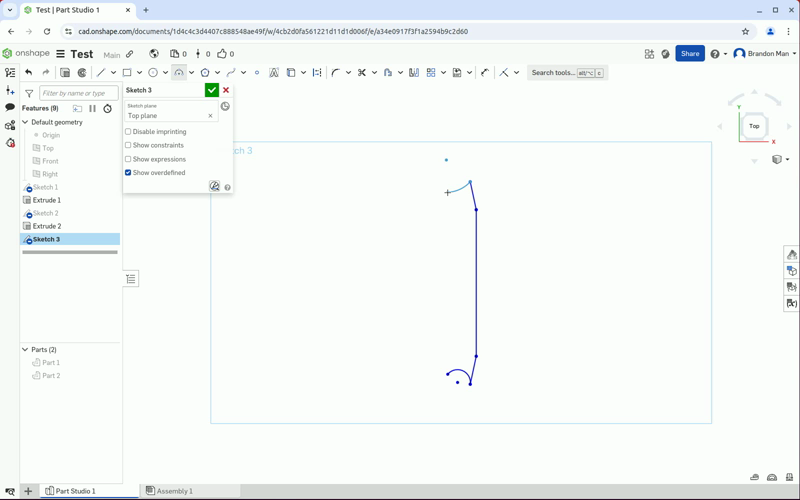
mouse_move(462, 195)
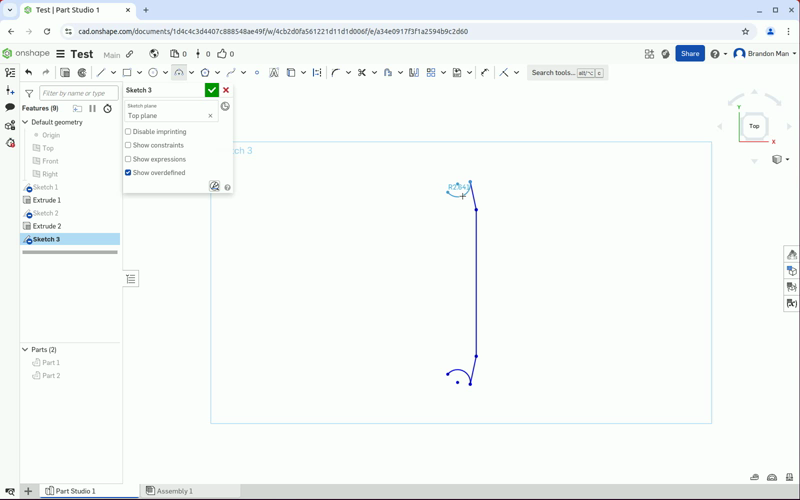
click(462, 195)
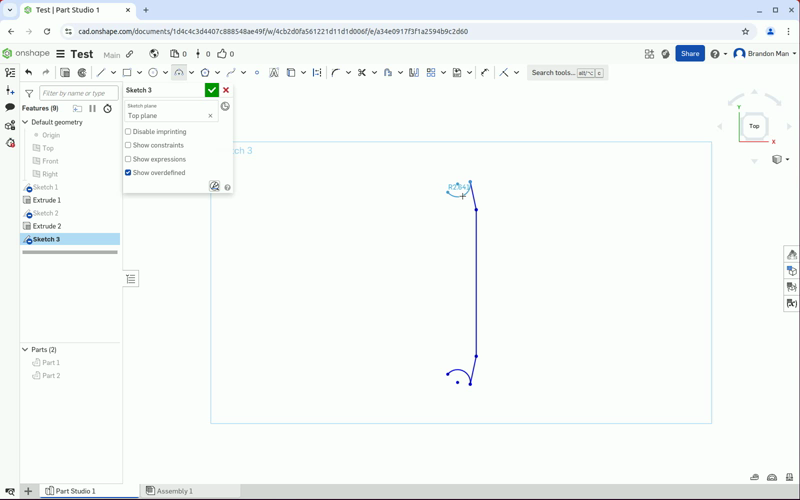
key_up(shift)
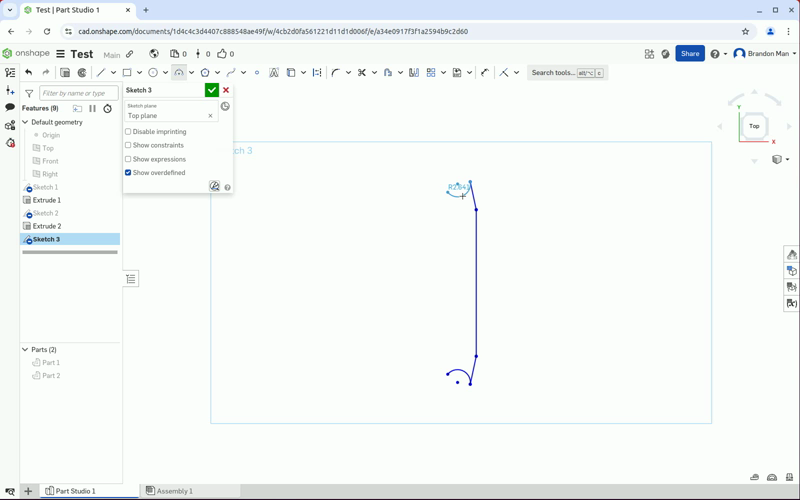
key(esc)
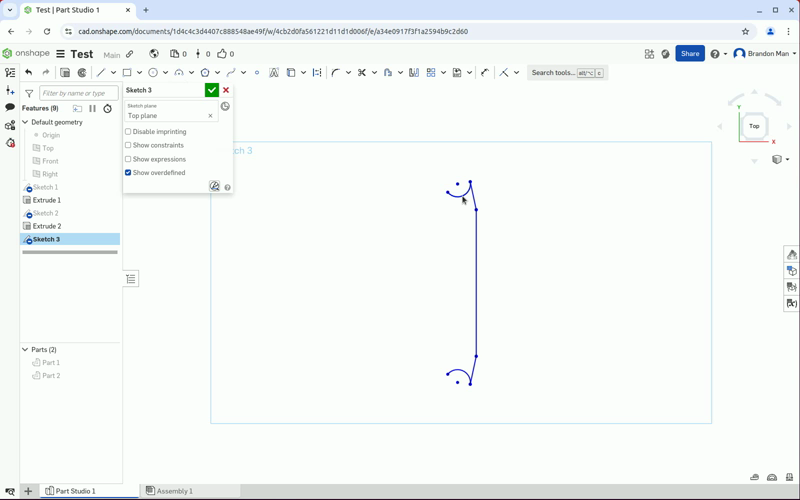
key(l)
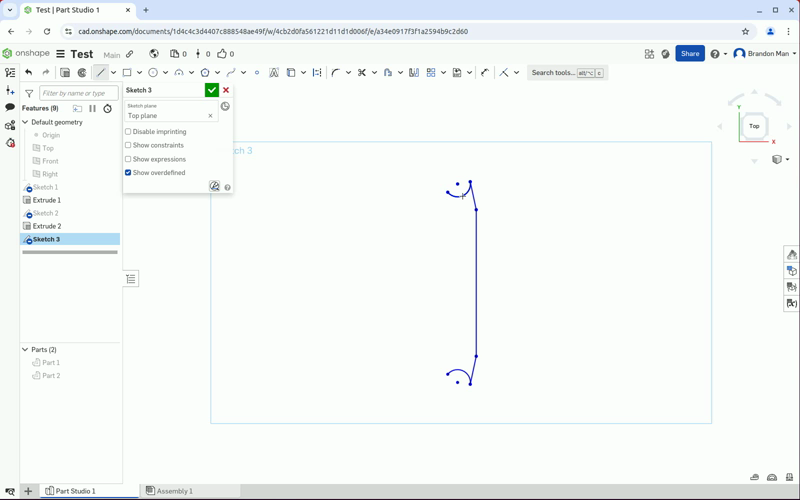
mouse_move(447, 192)
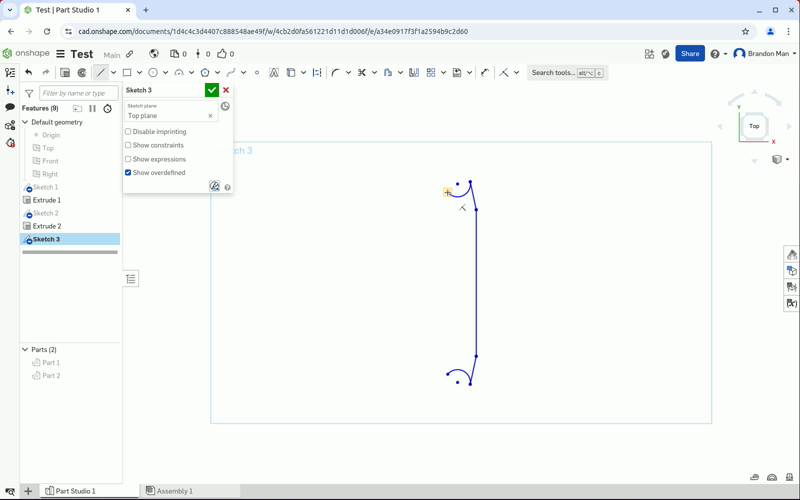
click(447, 192)
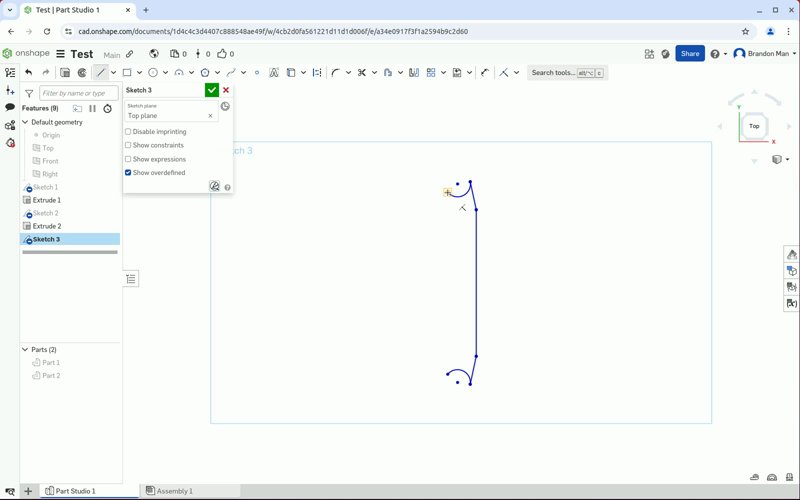
key_down(shift)
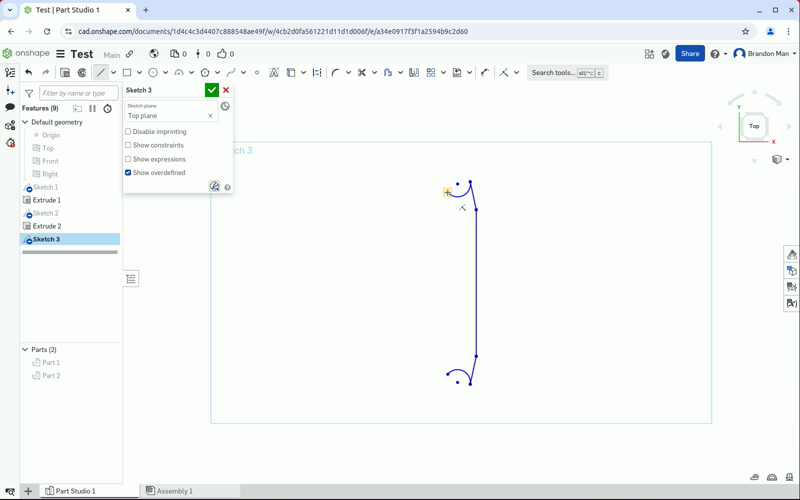
mouse_move(477, 192)
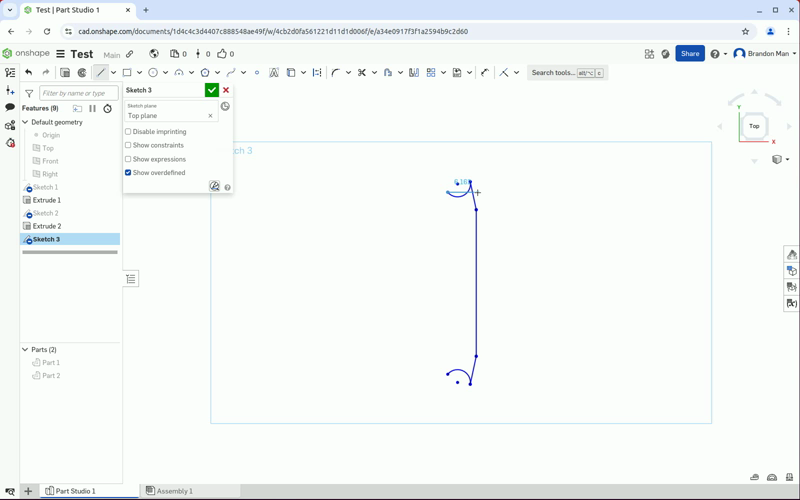
mouse_move(461, 209)
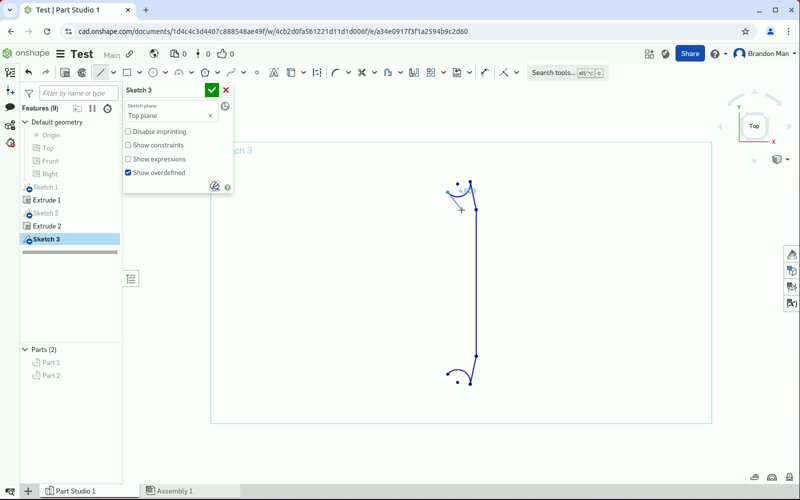
click(461, 209)
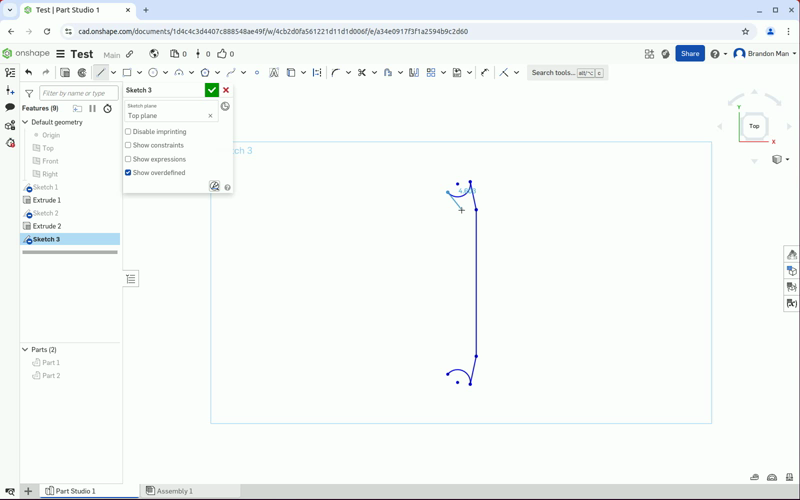
key_up(shift)
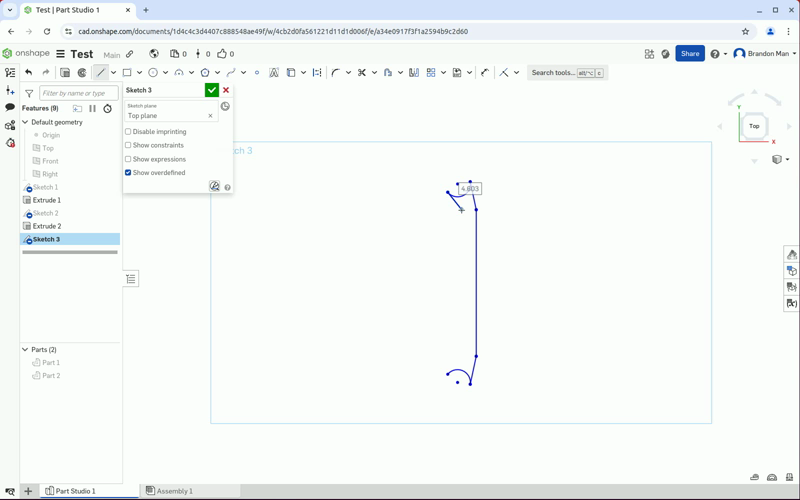
key_down(shift)
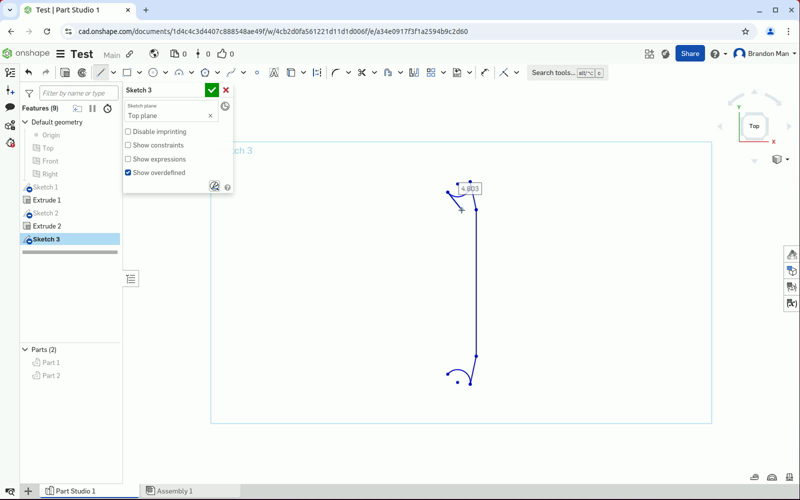
mouse_move(461, 356)
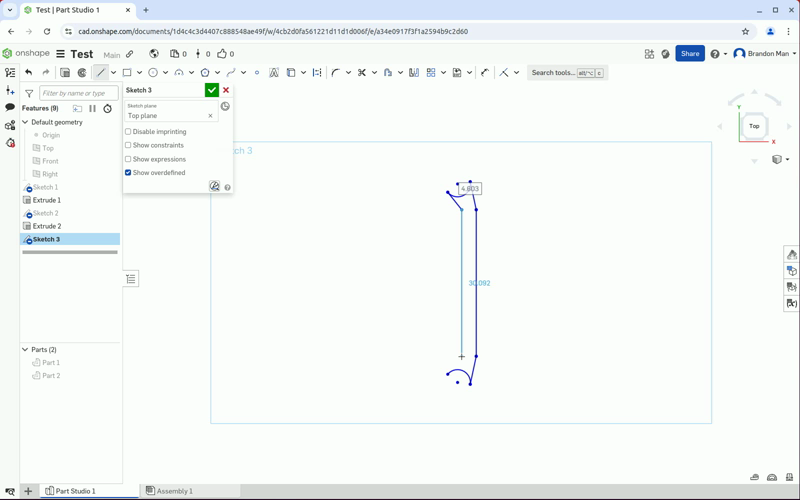
click(461, 356)
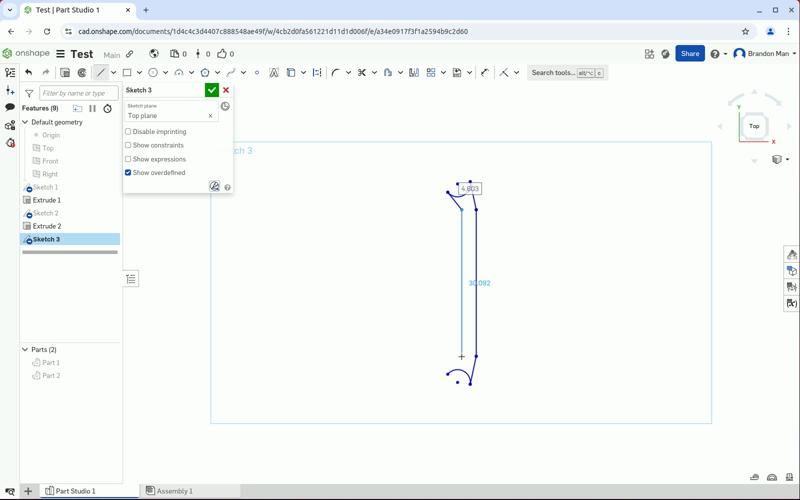
key_up(shift)
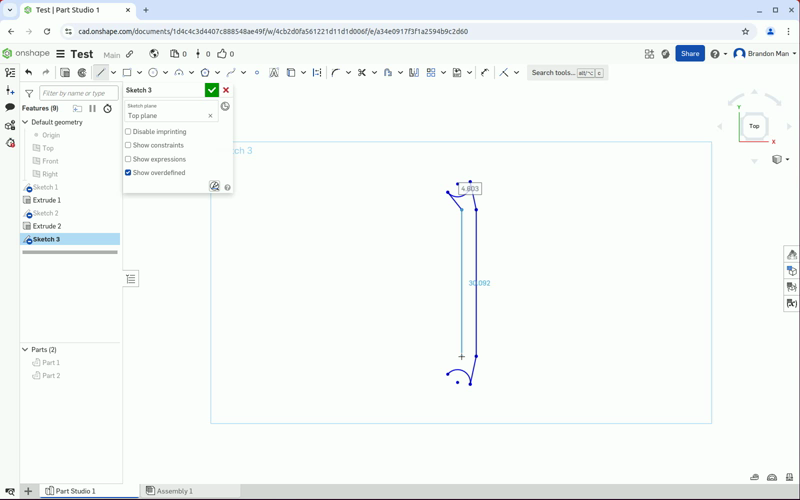
mouse_move(492, 356)
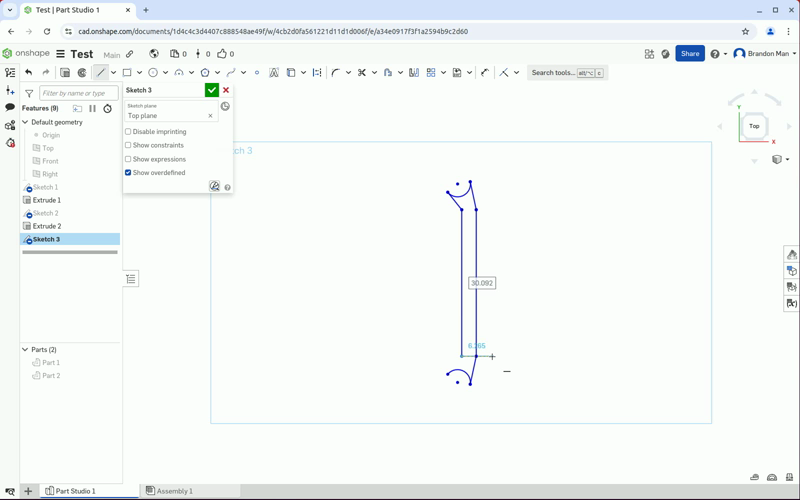
key_down(shift)
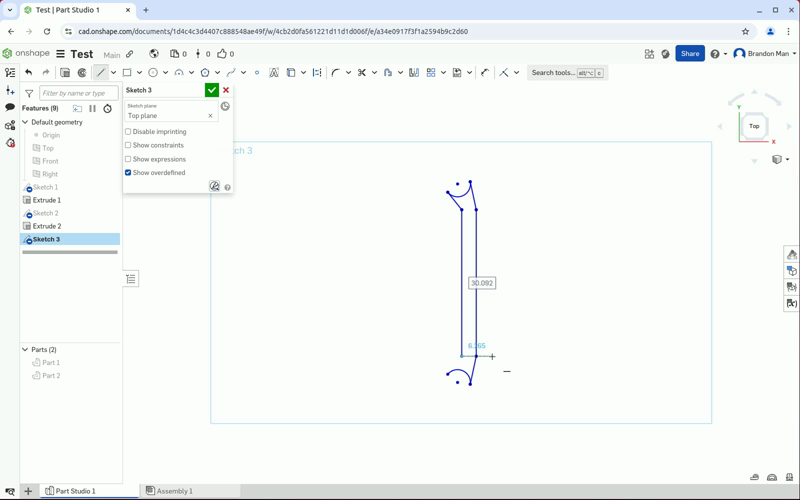
mouse_move(447, 374)
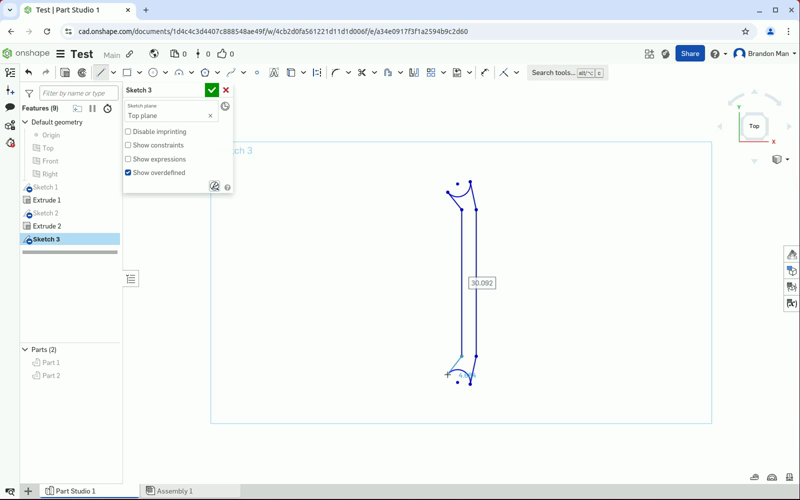
key_up(shift)
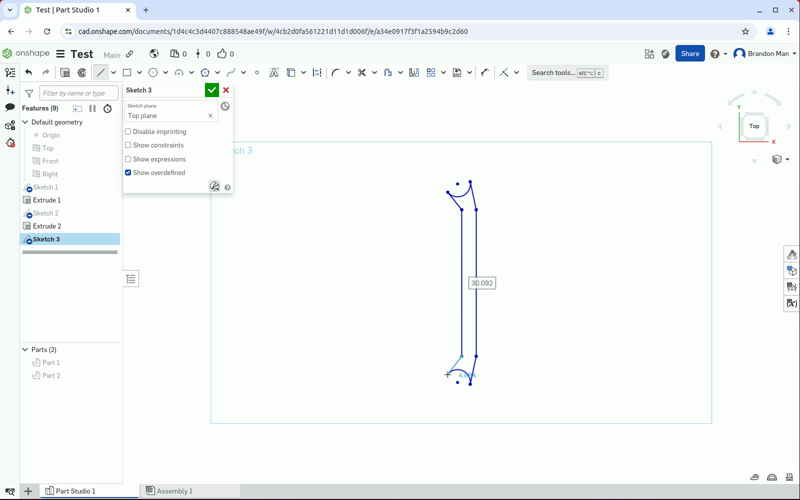
click(447, 374)
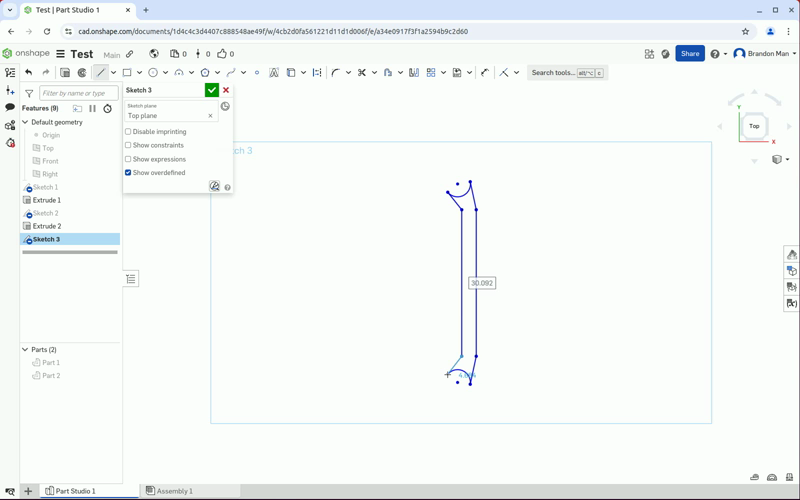
key(esc)
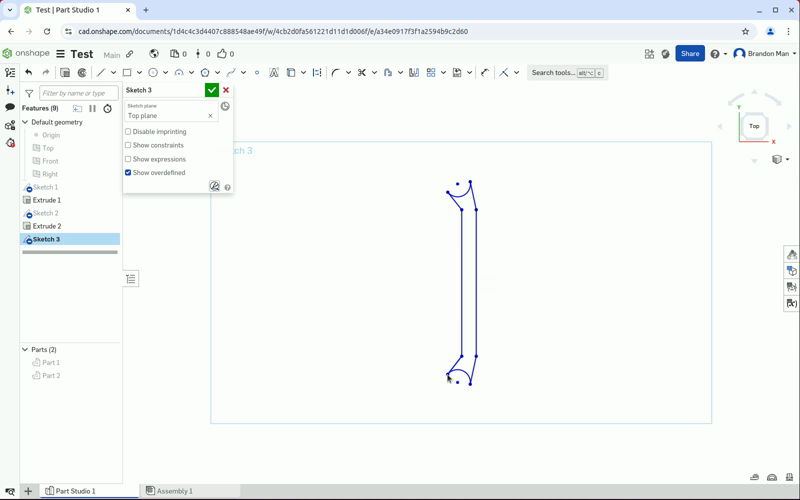
mouse_move(465, 359)
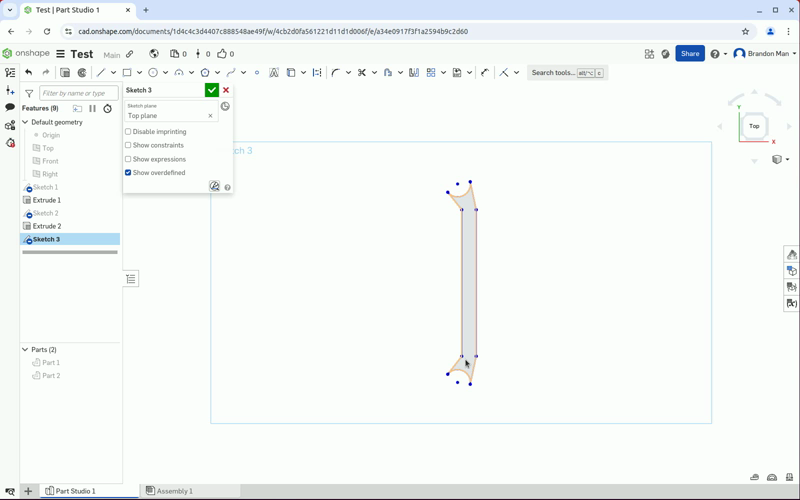
click(465, 359)
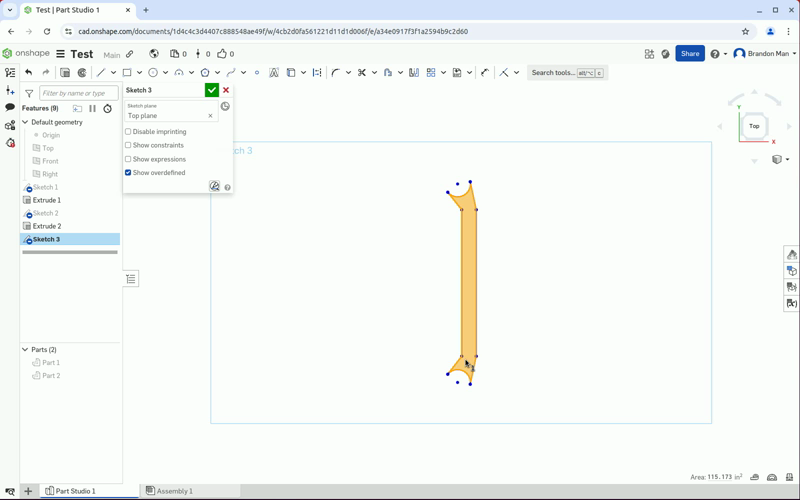
mouse_move(73, 352)
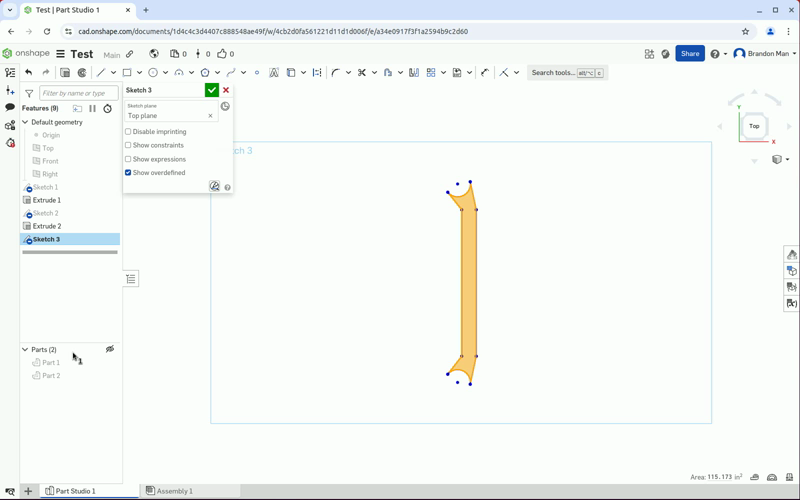
key(shift+y)
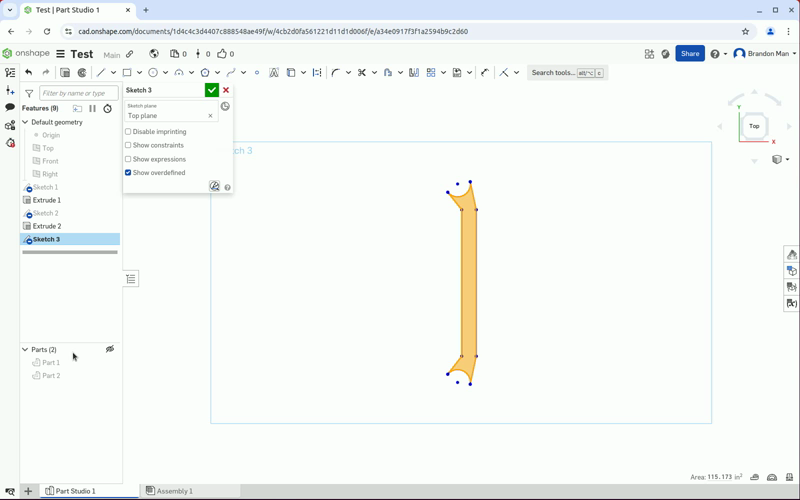
key(shift+e)
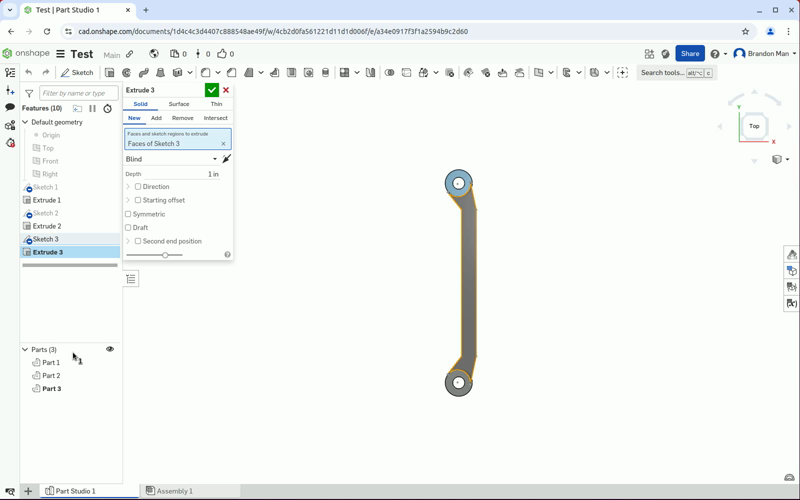
mouse_move(143, 106)
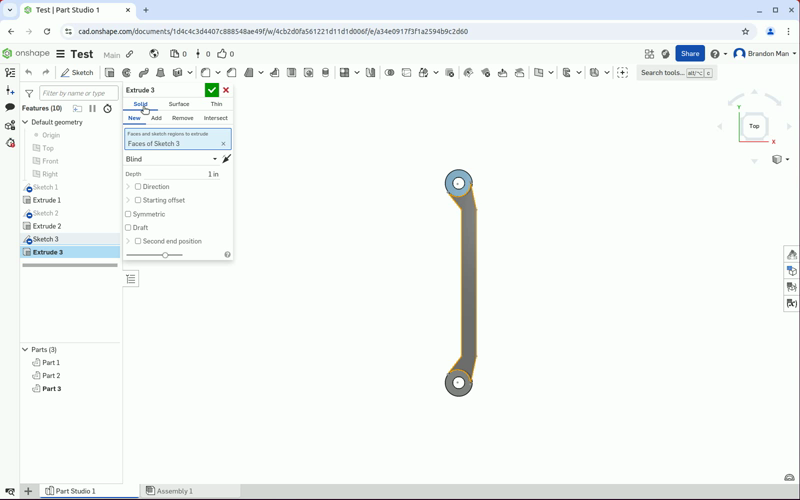
click(143, 106)
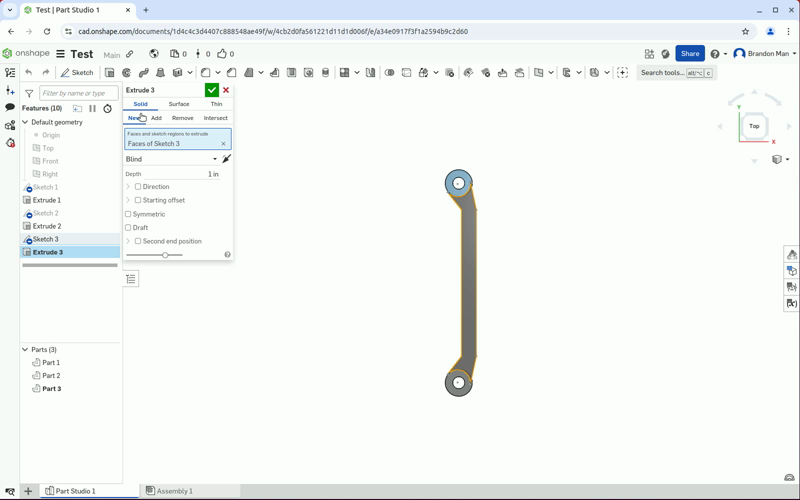
mouse_move(137, 120)
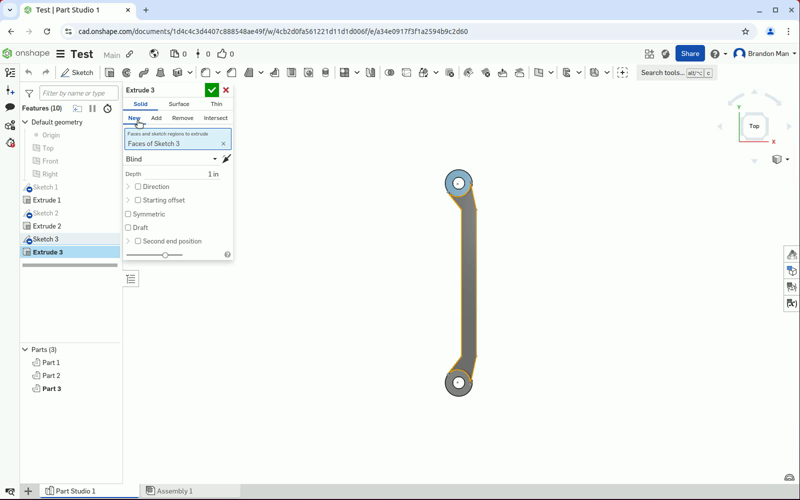
click(137, 120)
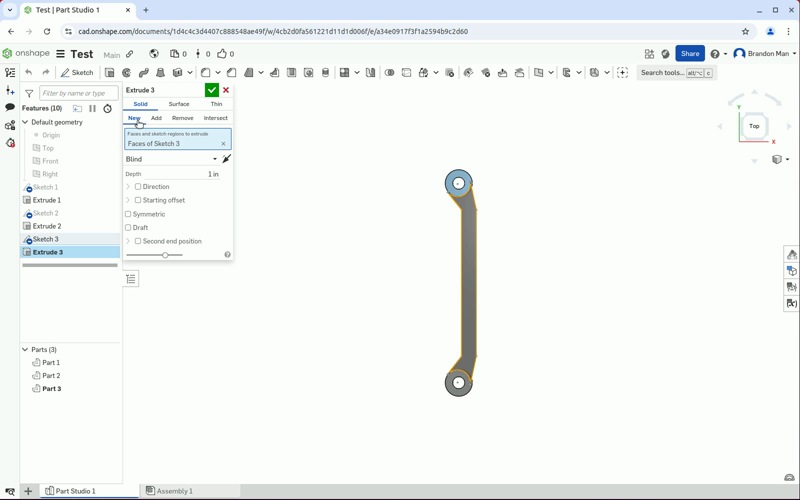
key(tab, 4)
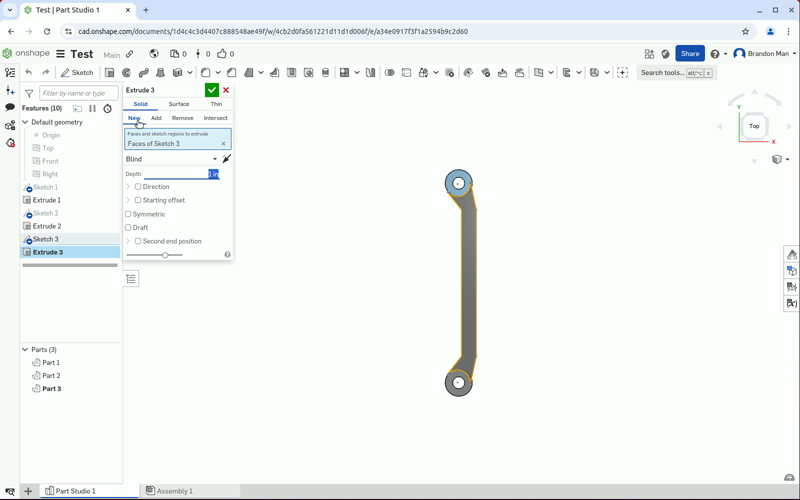
text(1.444)
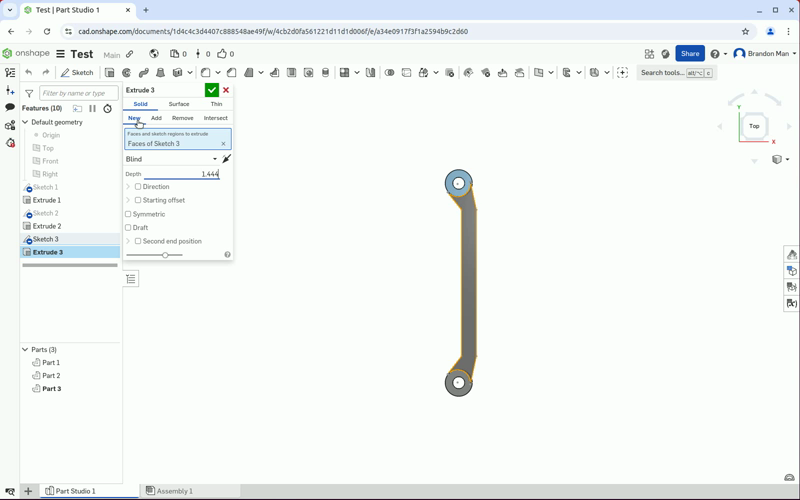
key(tab, 3)
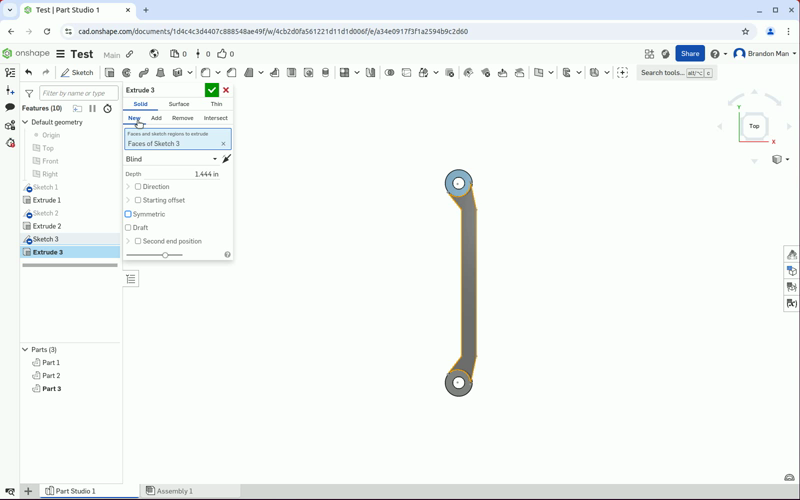
key(space)
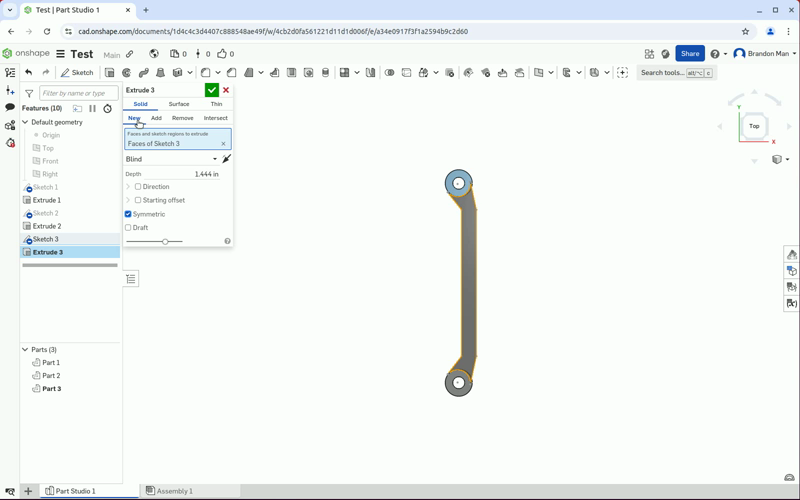
key(enter)
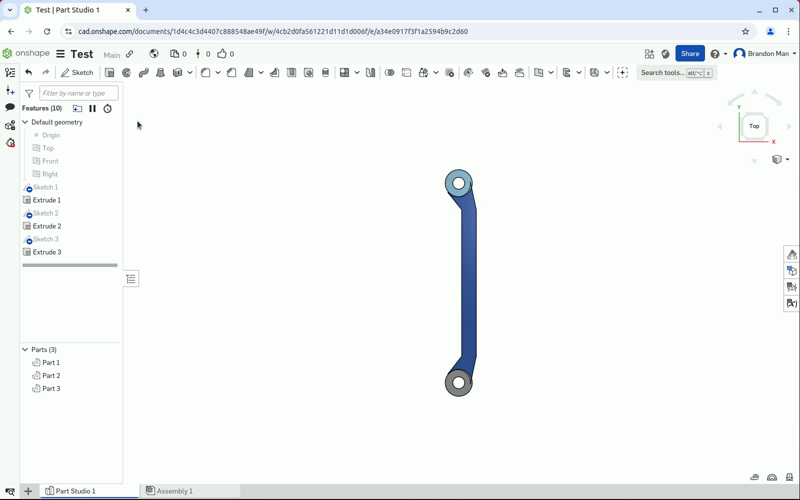
key(shift+h)
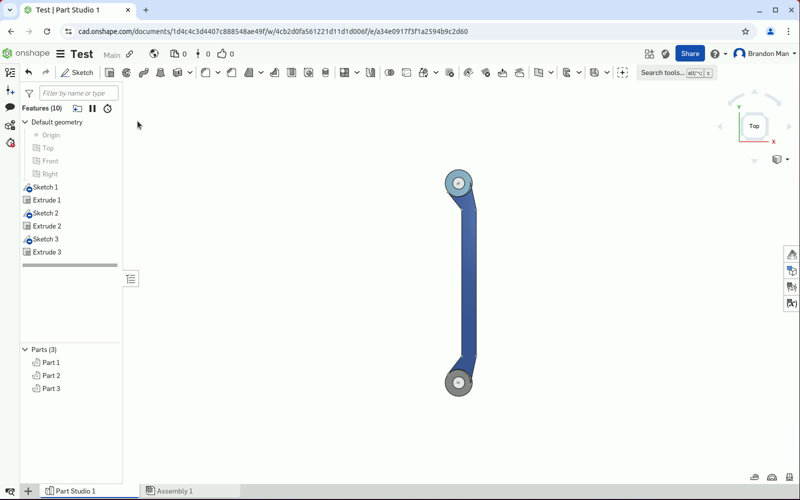
key(shift+h)
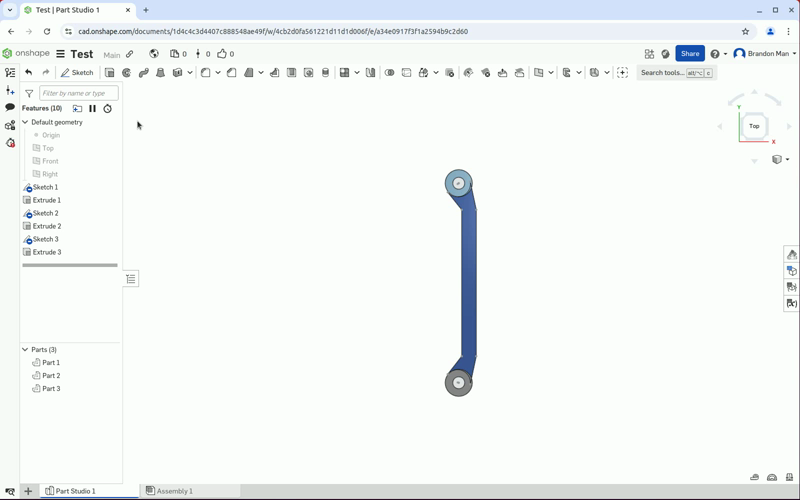
key(shift+7)
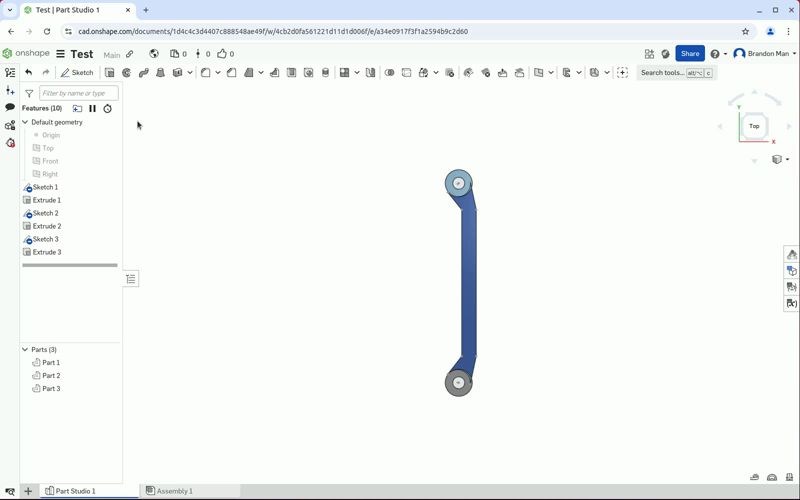
key(up, 3)
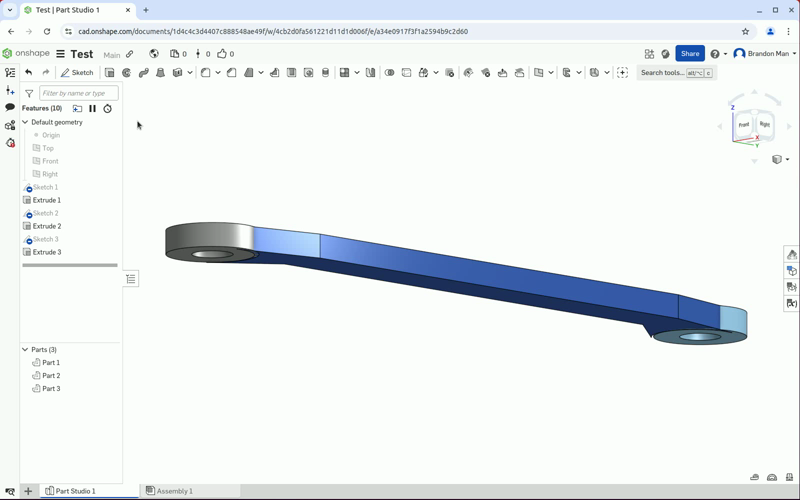
key(left, 3)
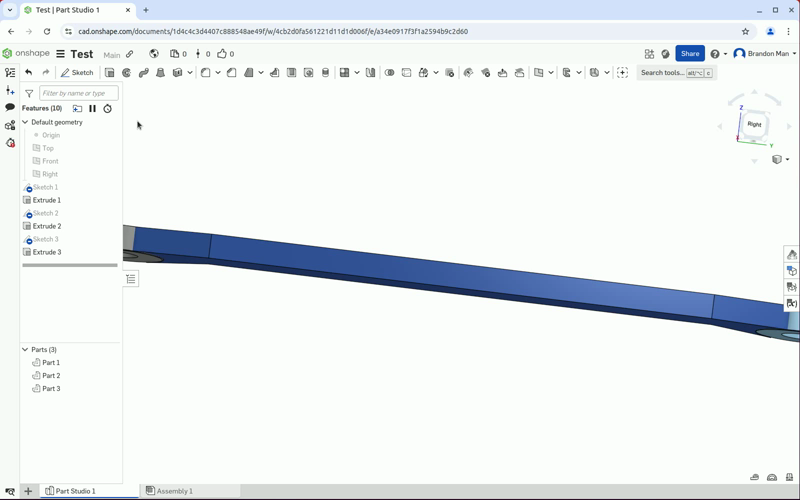
key(right, 3)
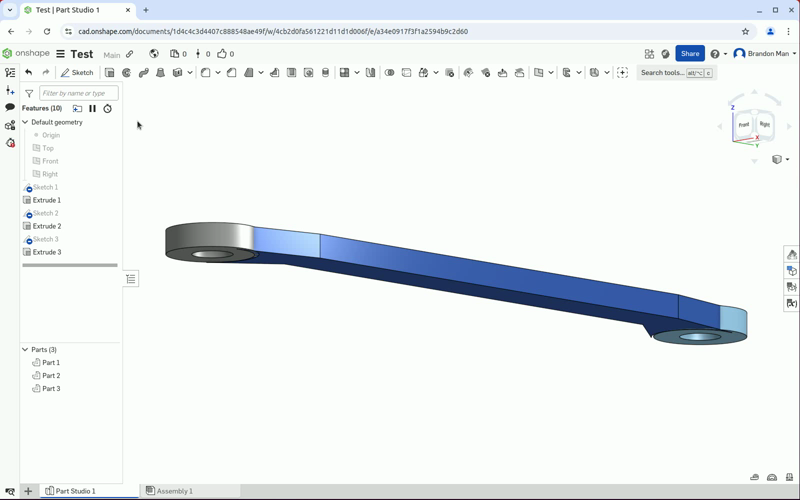
key(down, 3)
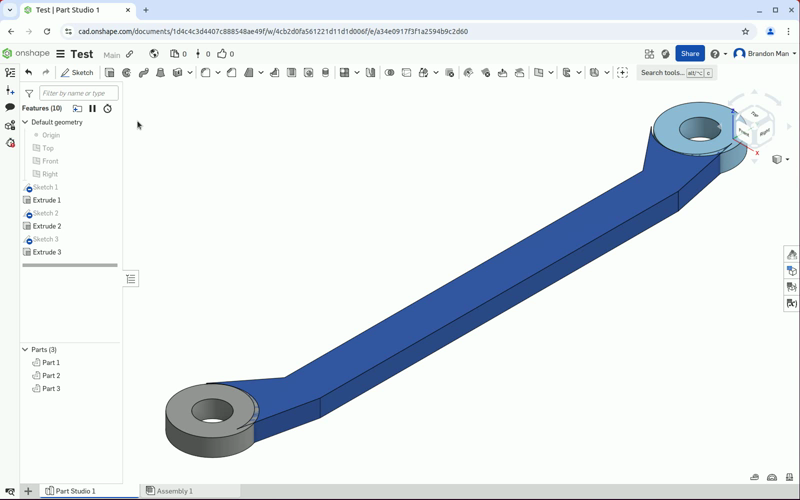
mouse_move(73, 189)
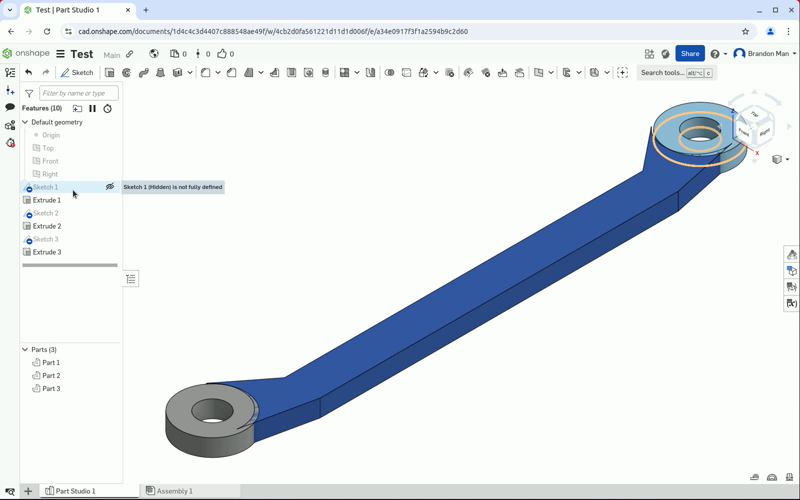
click(73, 189)